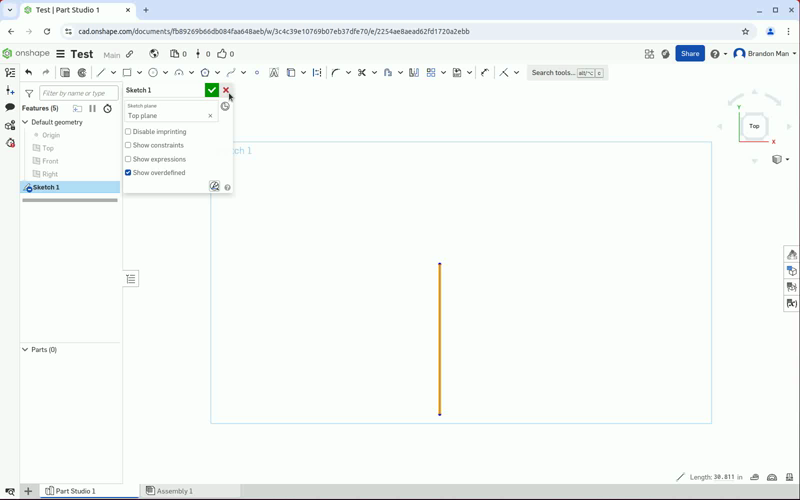
key(shift+h)
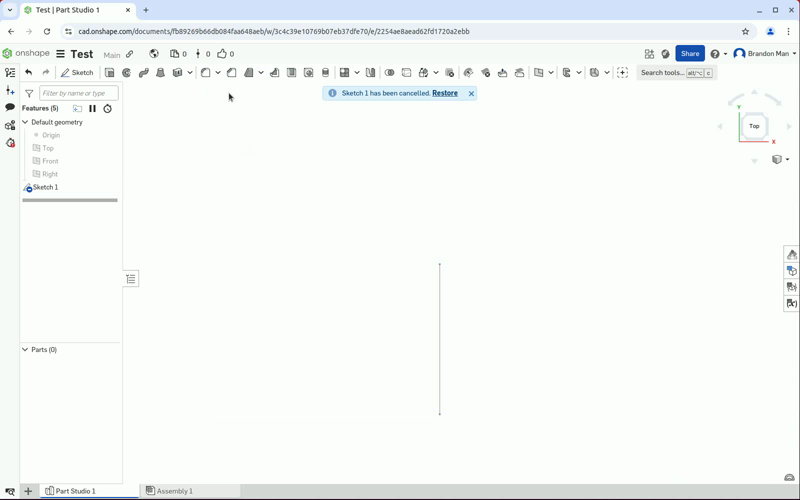
key(shift+s)
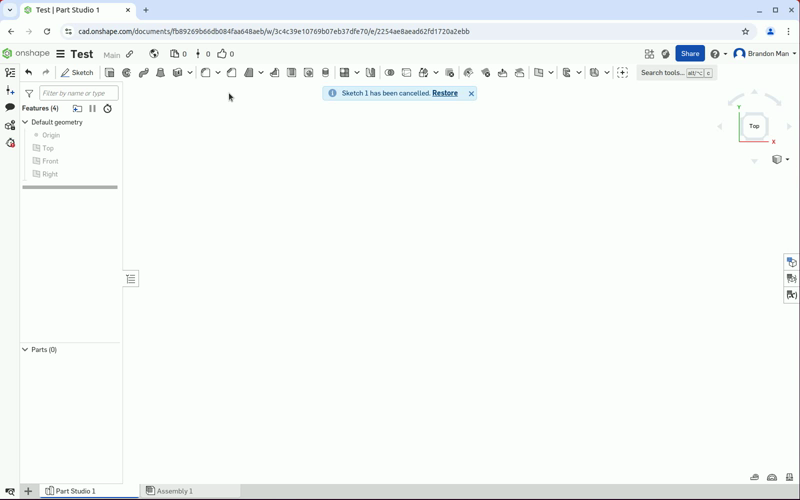
mouse_move(73, 150)
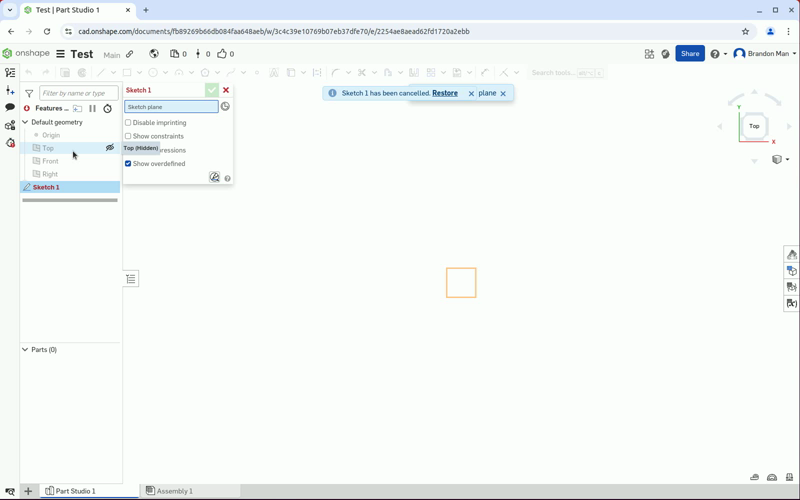
click(73, 150)
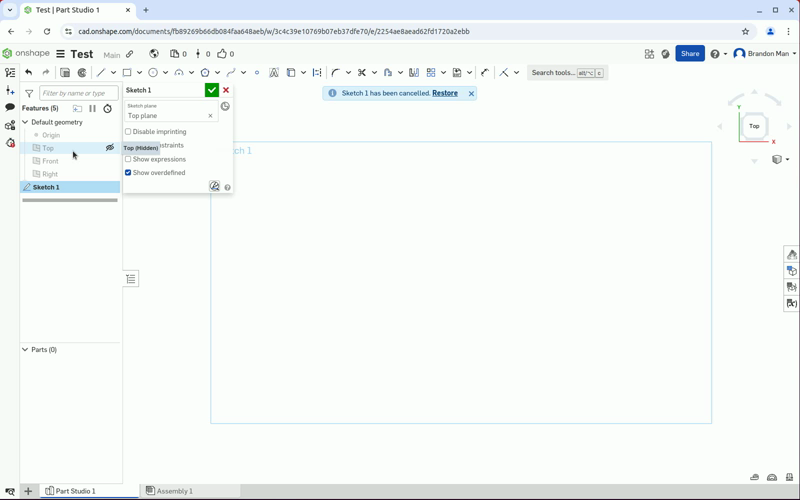
mouse_move(73, 352)
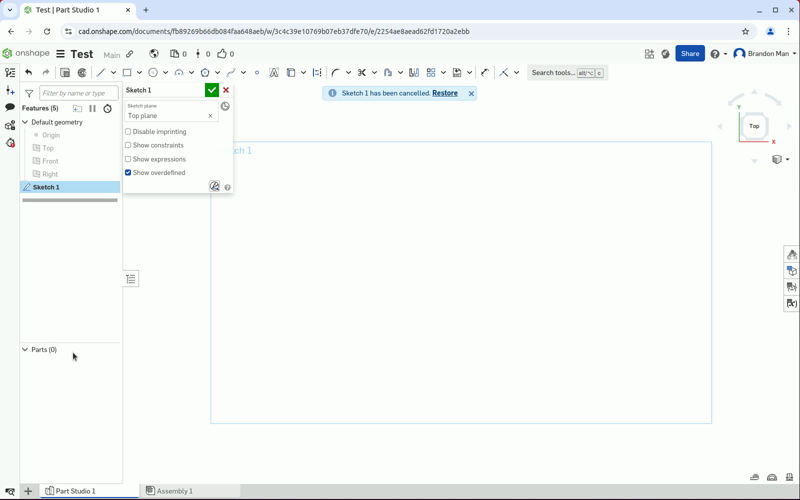
key(y)
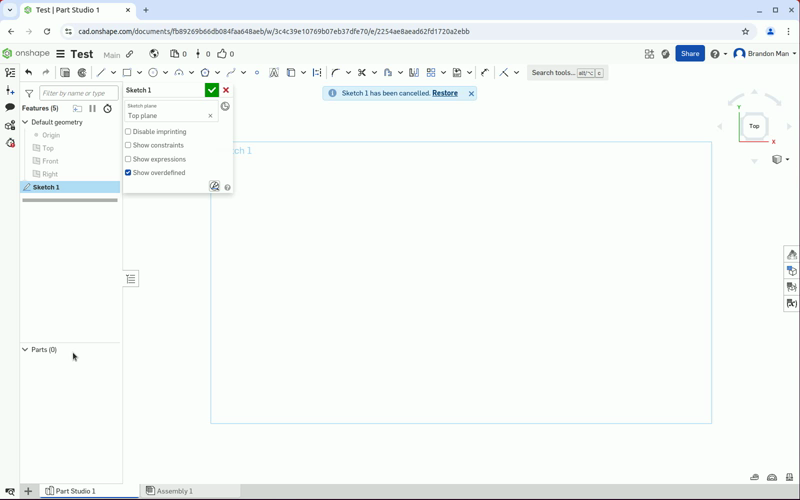
key(c)
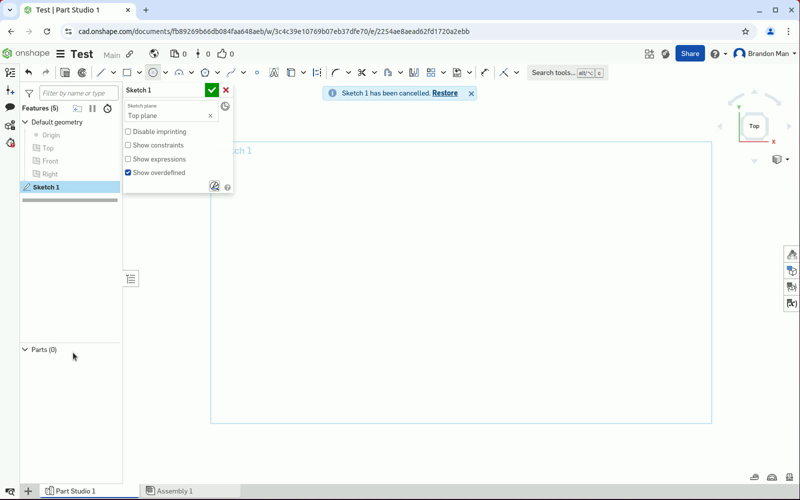
key_down(shift)
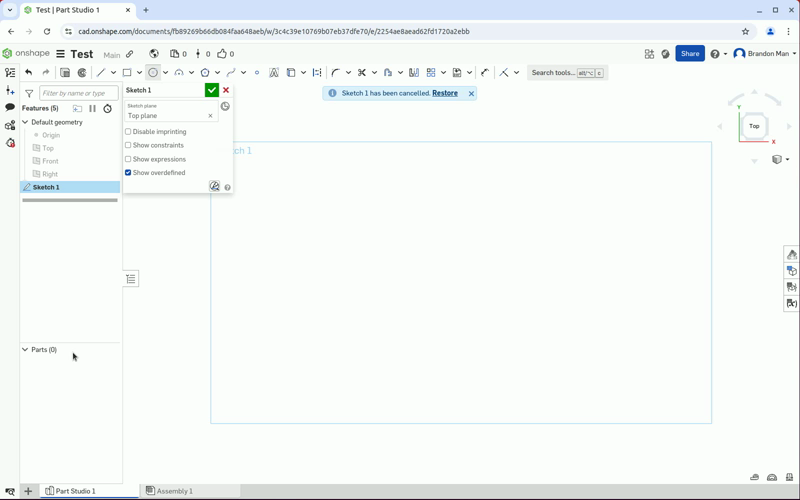
mouse_move(410, 213)
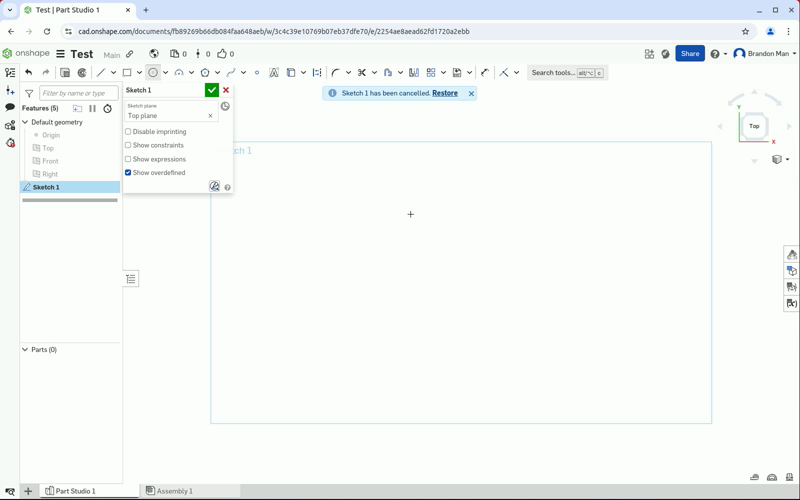
click(410, 213)
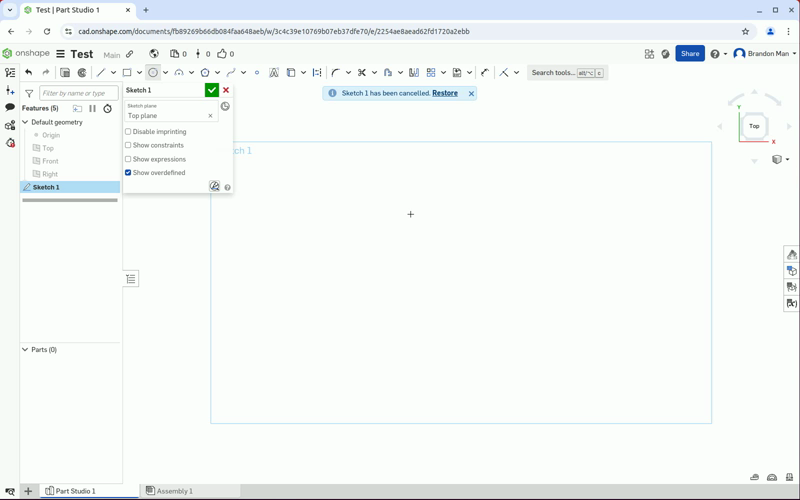
key_up(shift)
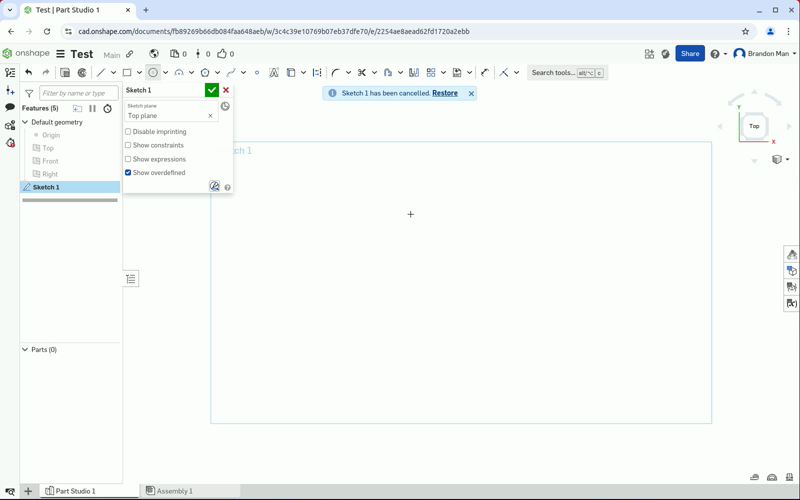
mouse_move(432, 213)
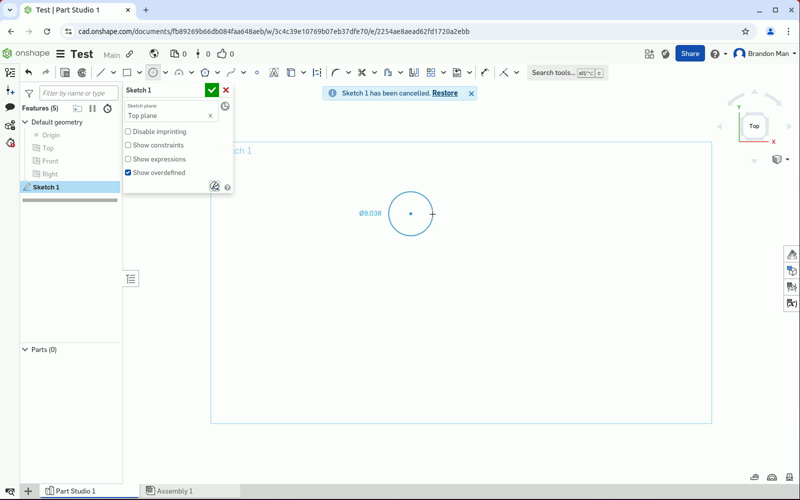
click(432, 213)
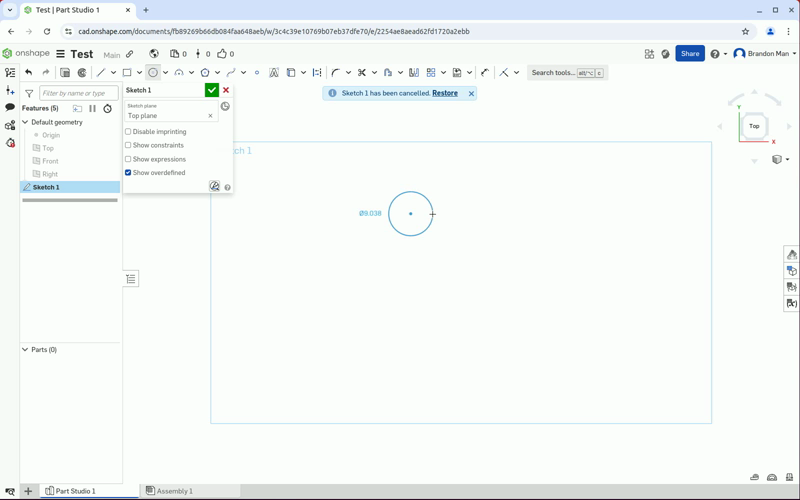
key(esc)
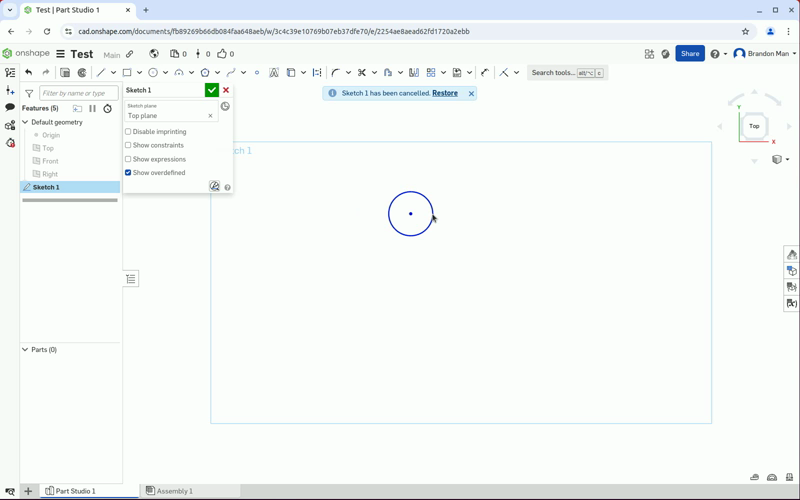
mouse_move(392, 209)
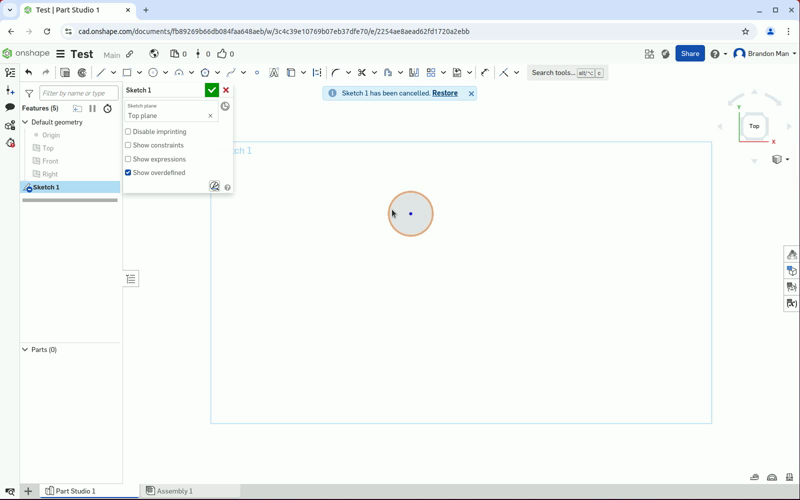
scroll(6)
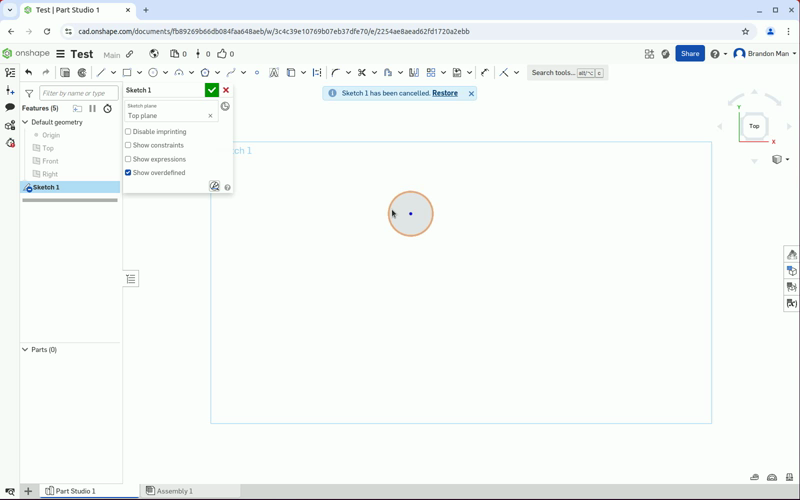
scroll(6)
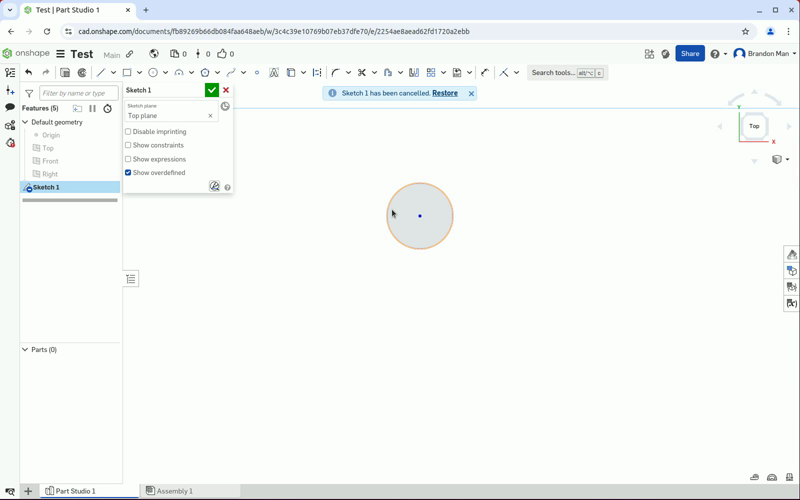
scroll(6)
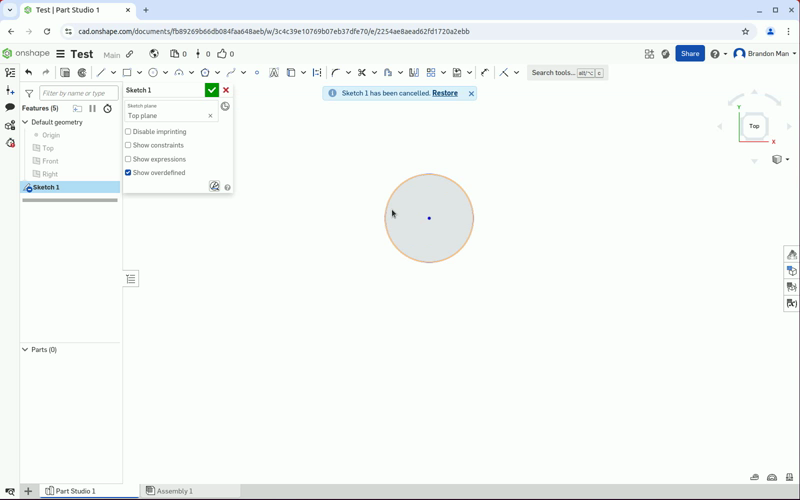
scroll(6)
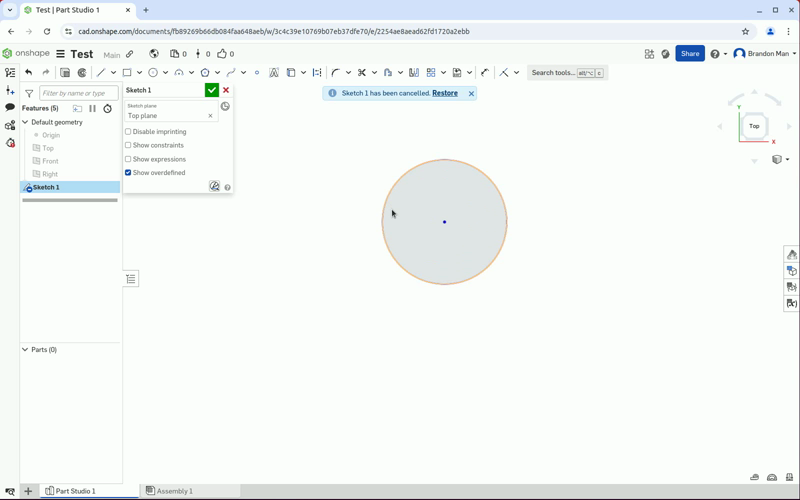
scroll(6)
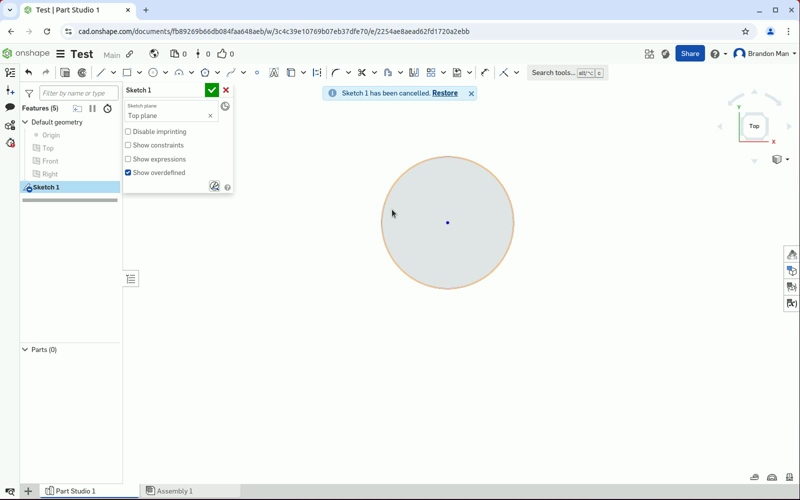
scroll(6)
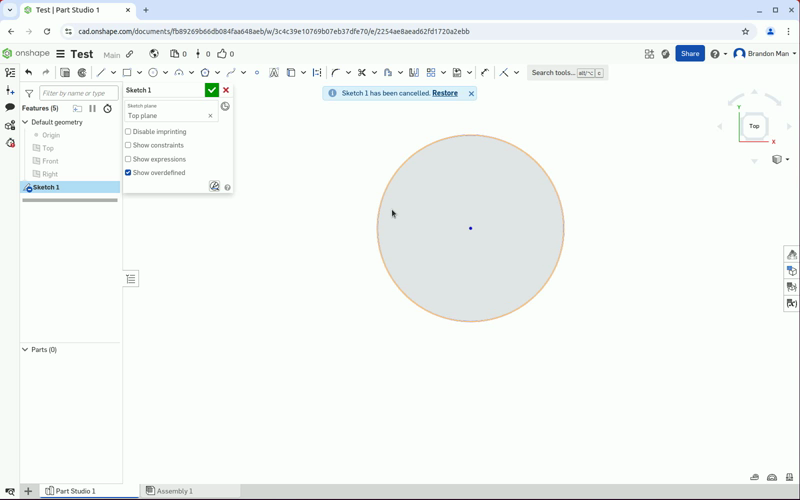
scroll(6)
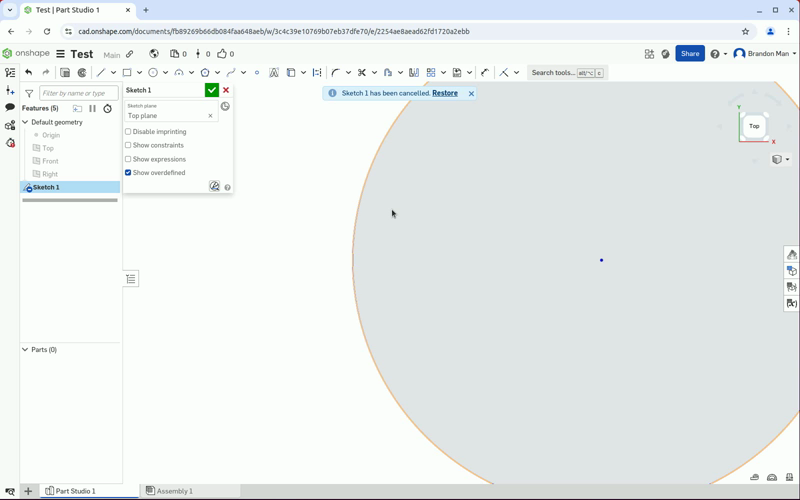
click(392, 209)
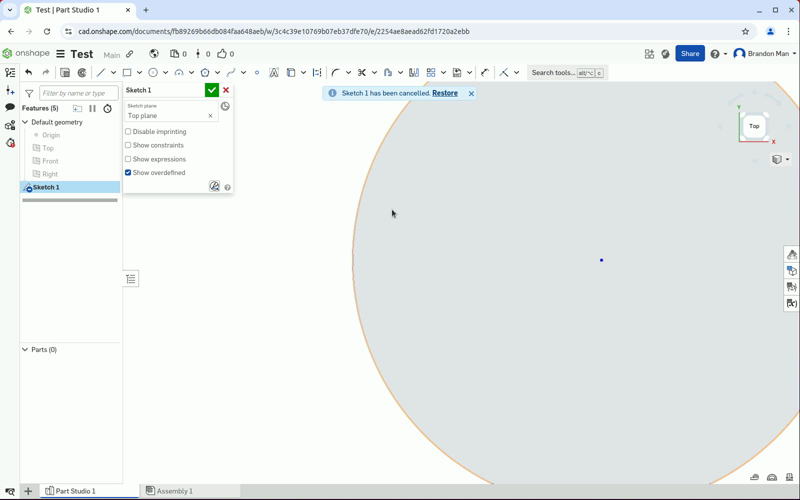
scroll(-6)
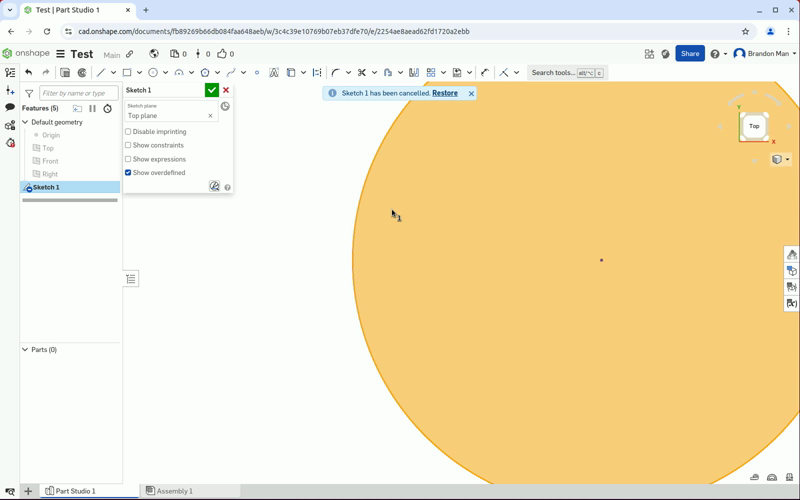
scroll(-6)
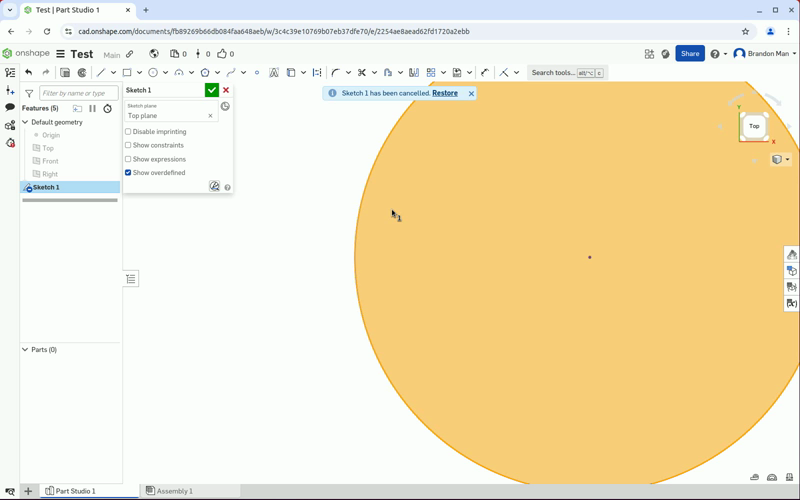
scroll(-6)
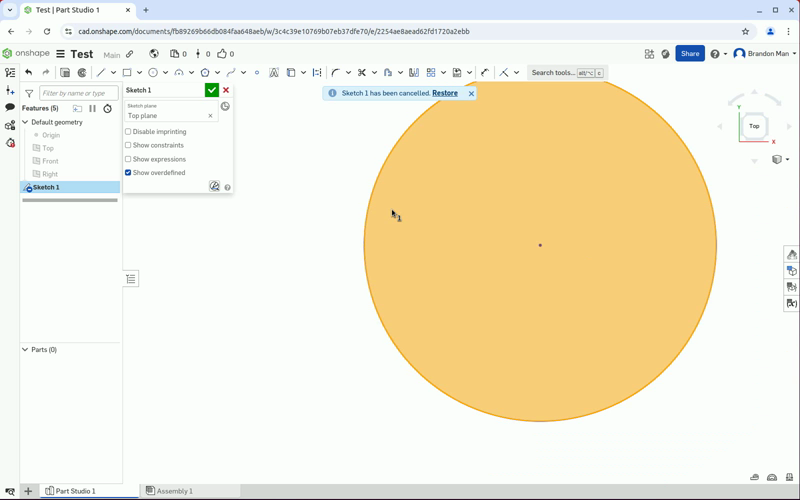
scroll(-6)
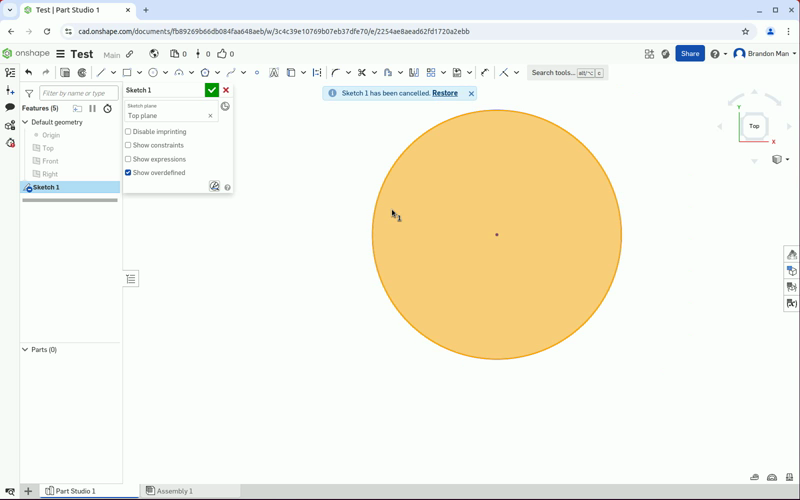
scroll(-6)
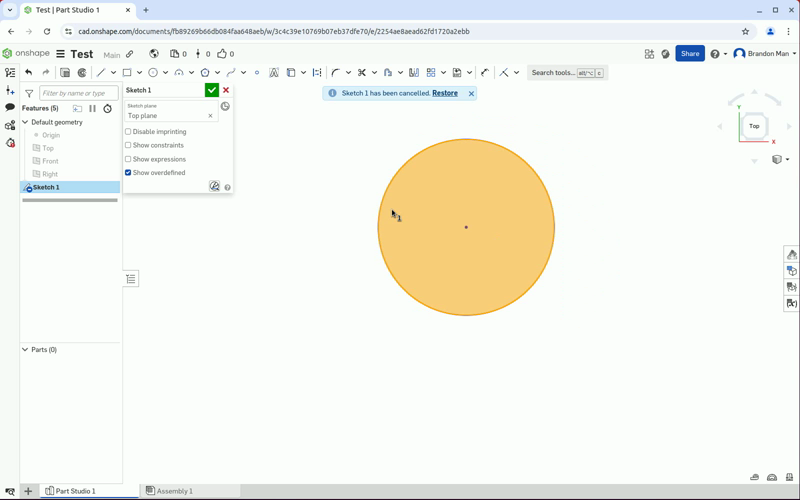
scroll(-6)
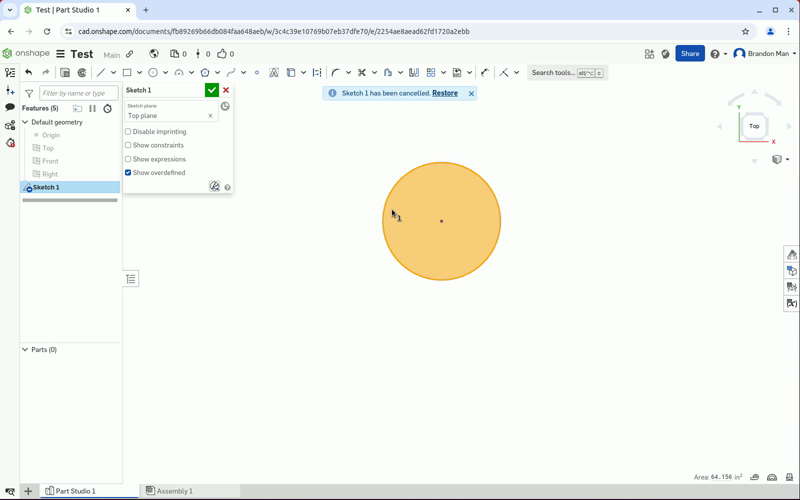
scroll(-6)
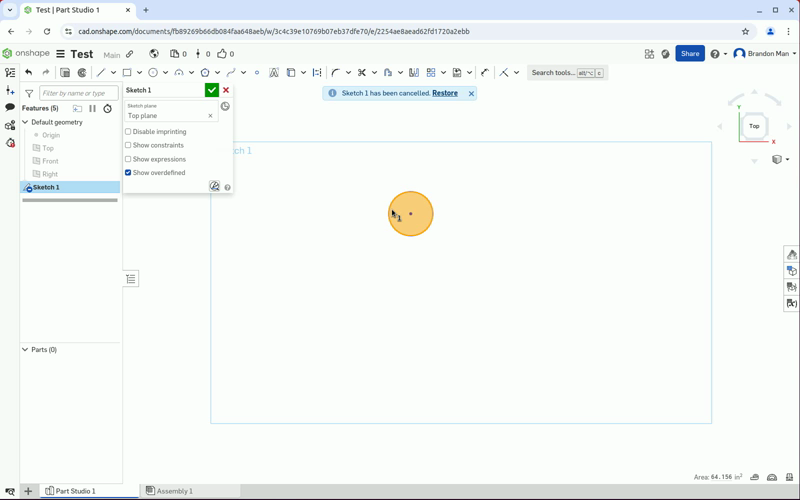
mouse_move(73, 352)
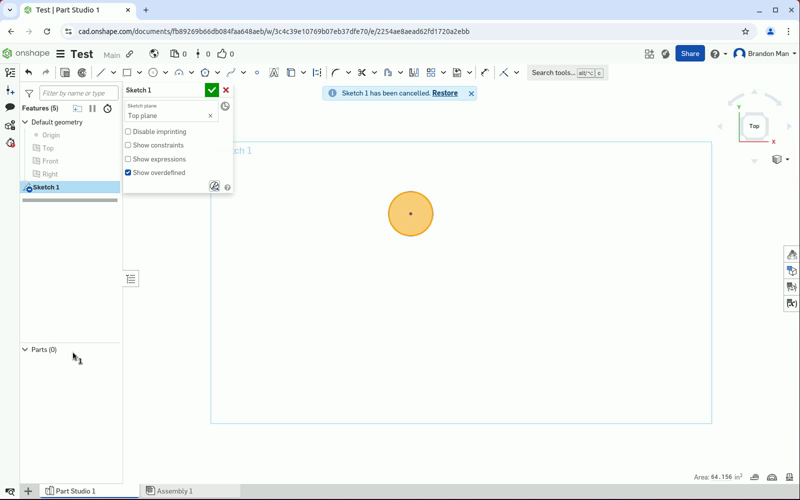
key(shift+y)
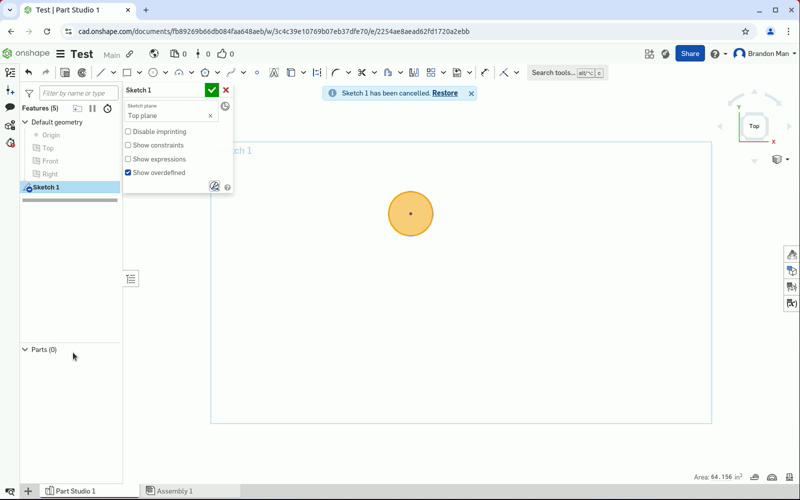
key(shift+e)
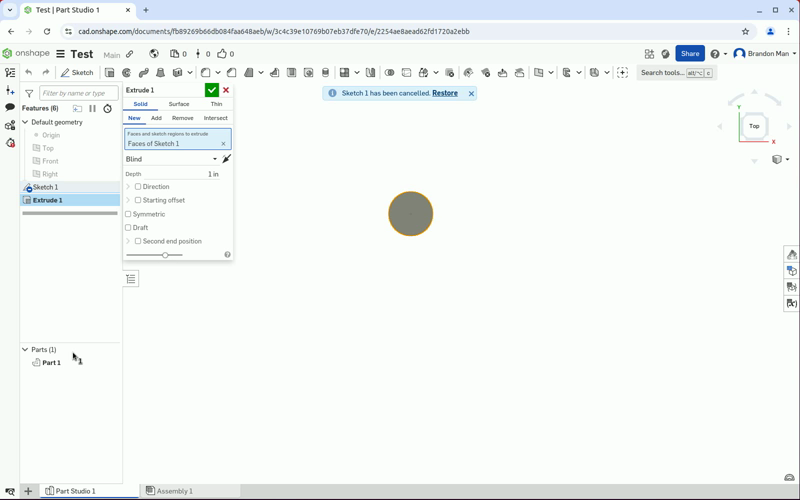
mouse_move(143, 106)
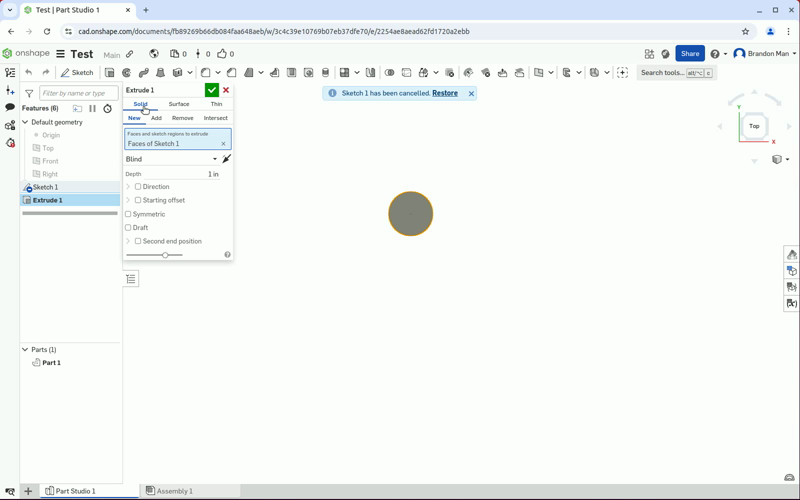
click(143, 106)
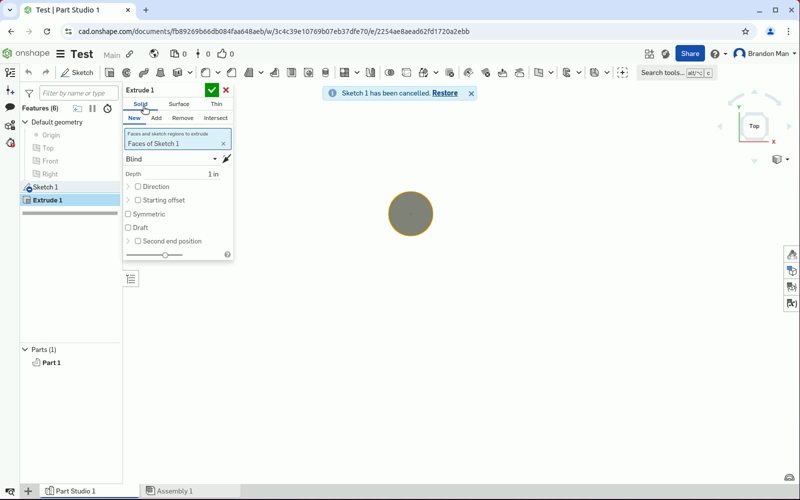
mouse_move(137, 120)
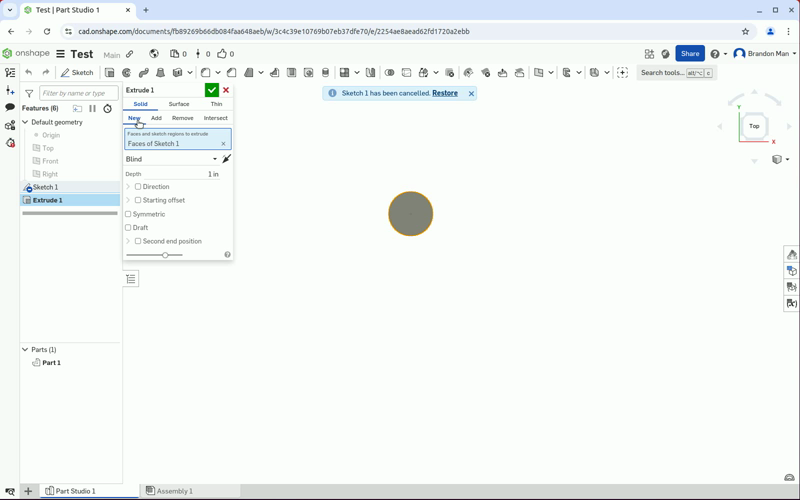
click(137, 120)
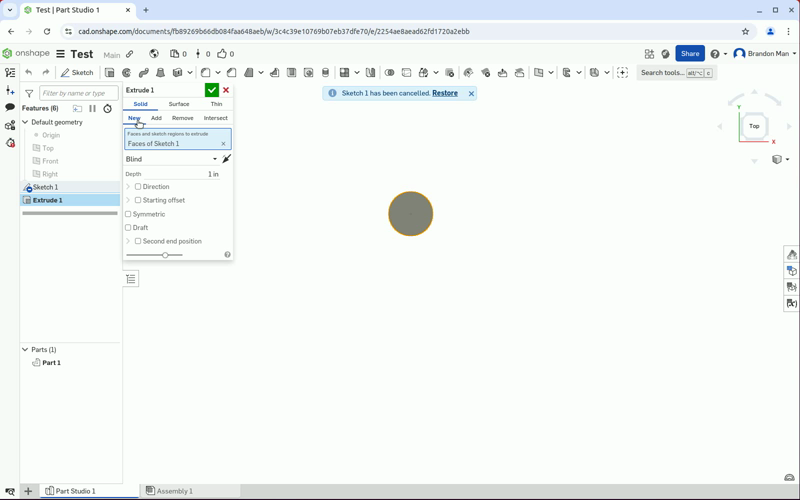
key(tab, 4)
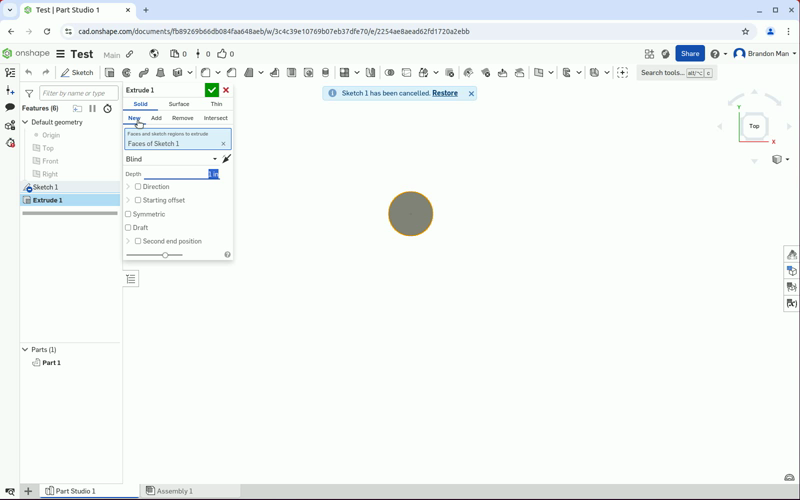
text(4.814)
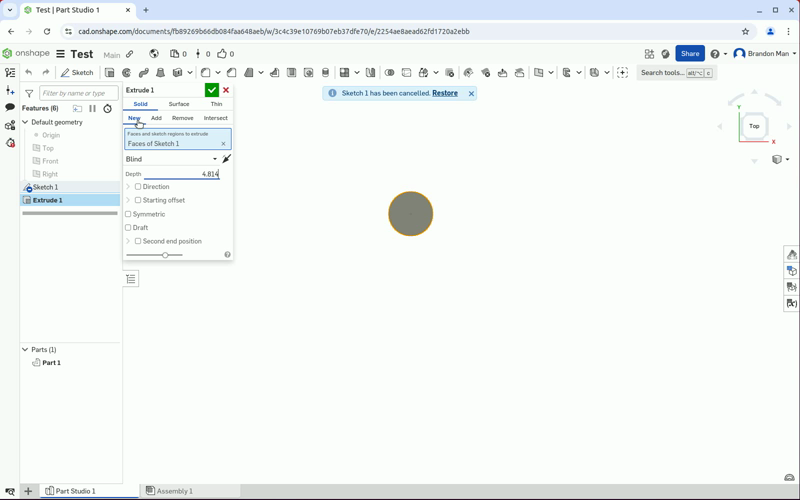
key(enter)
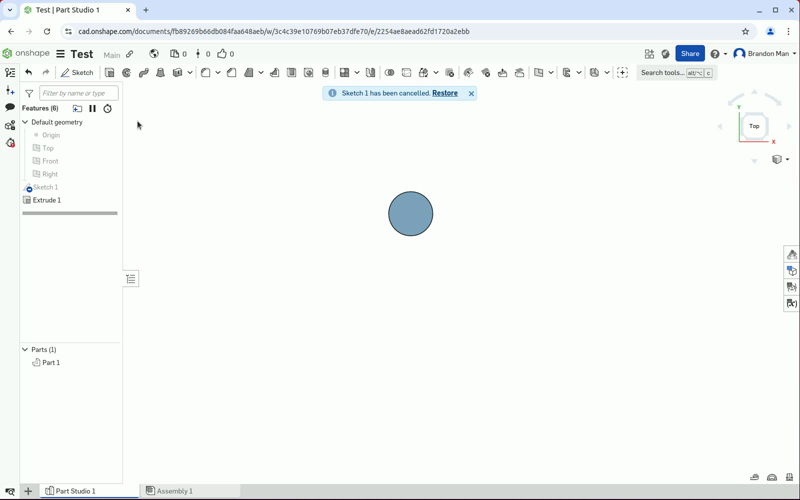
key(shift+h)
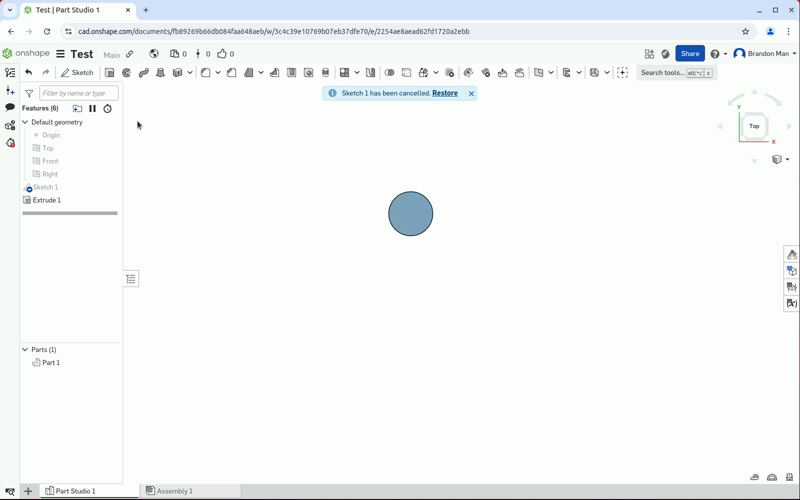
key(shift+h)
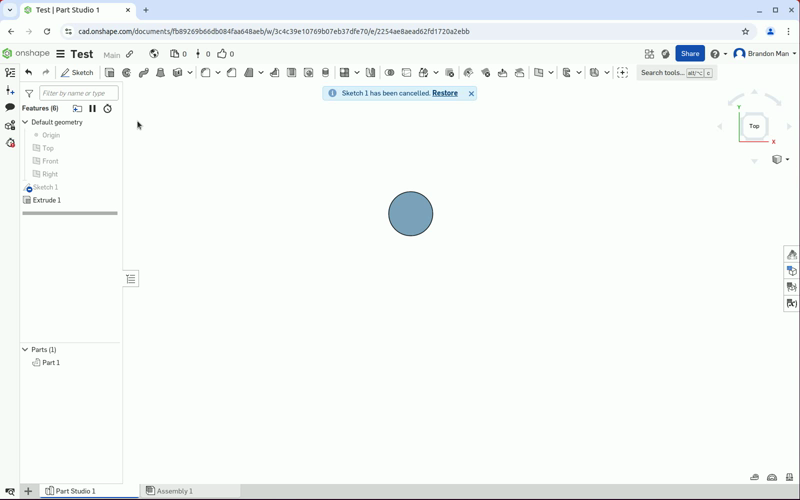
mouse_move(73, 189)
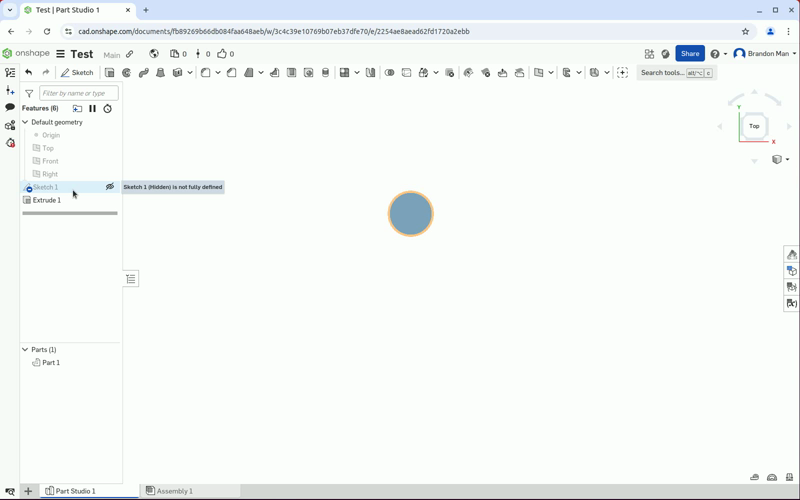
click(73, 189)
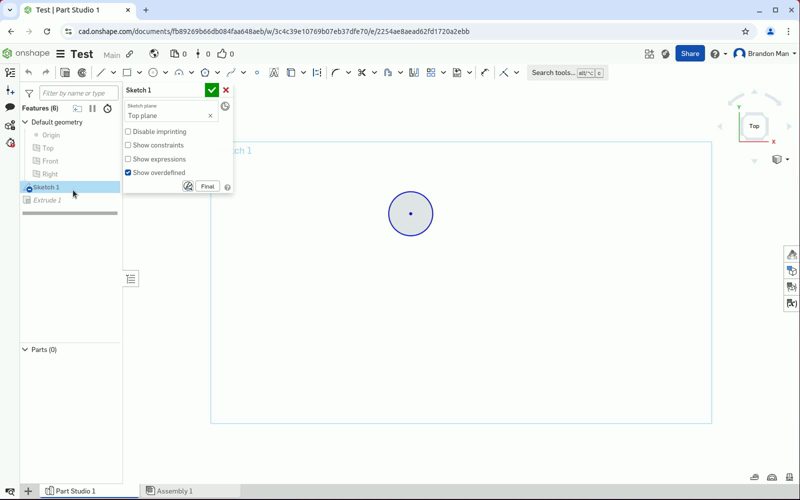
mouse_move(229, 92)
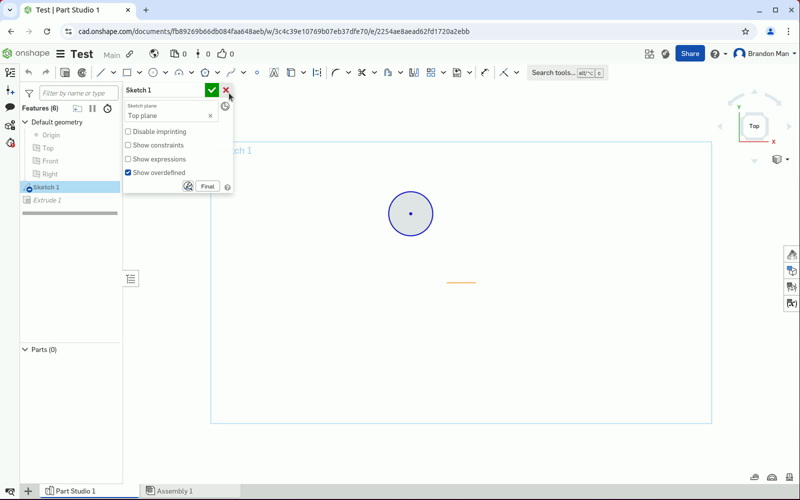
click(229, 92)
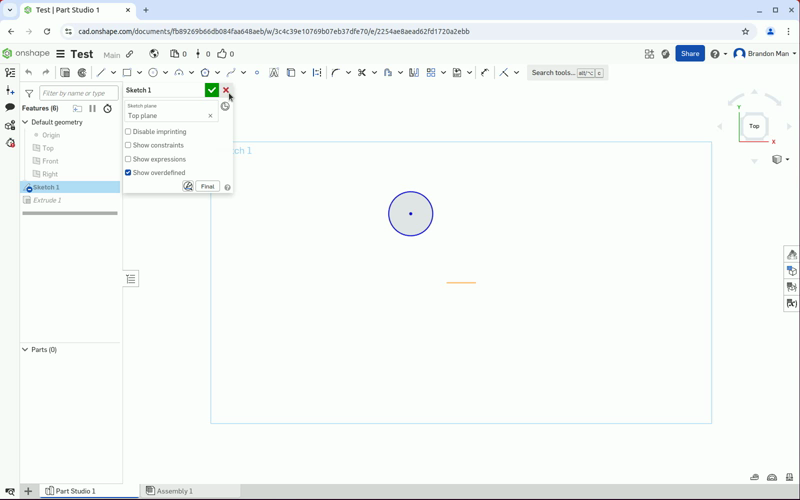
key(shift+s)
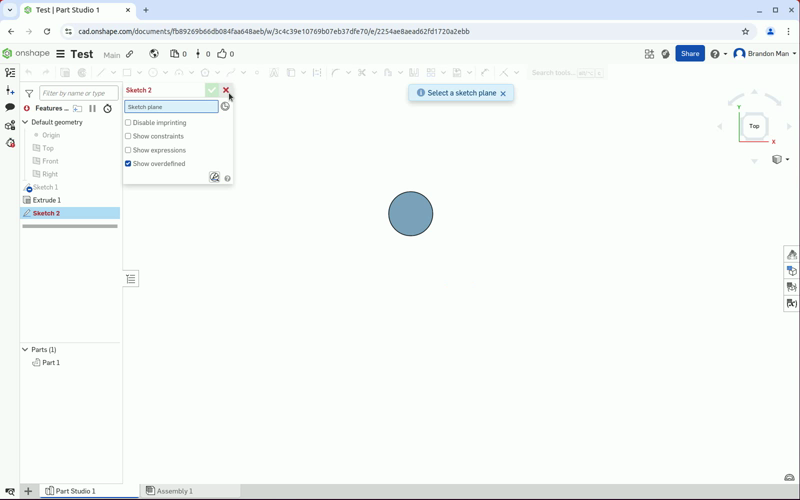
mouse_move(73, 150)
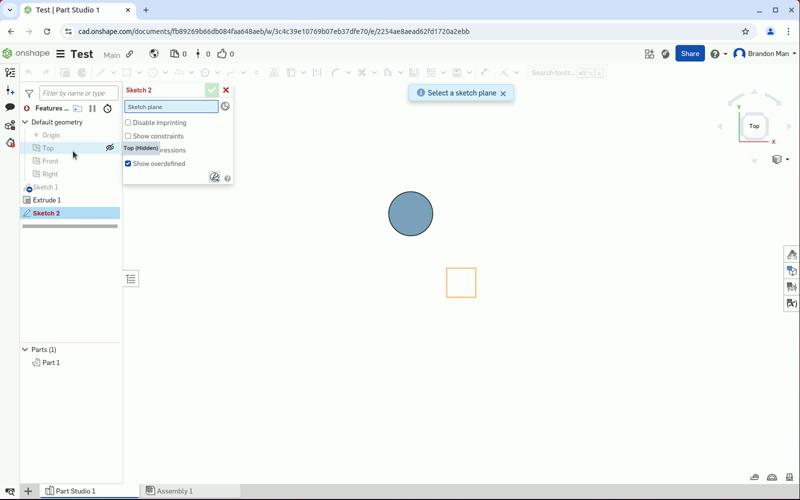
click(73, 150)
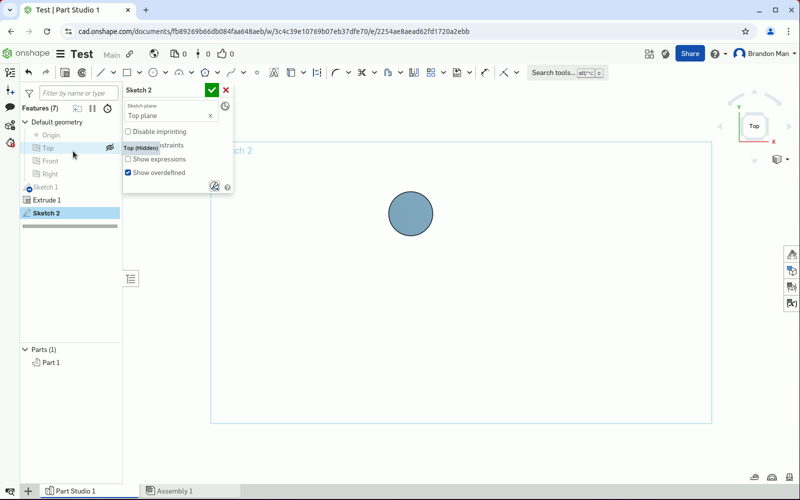
mouse_move(73, 352)
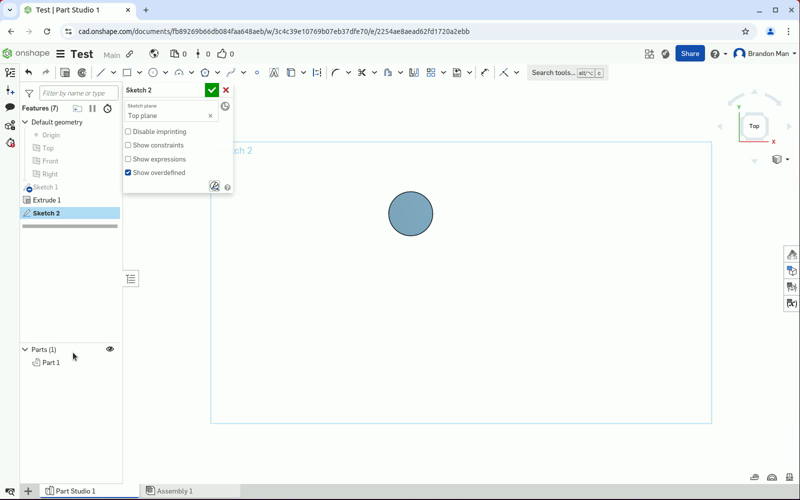
key(y)
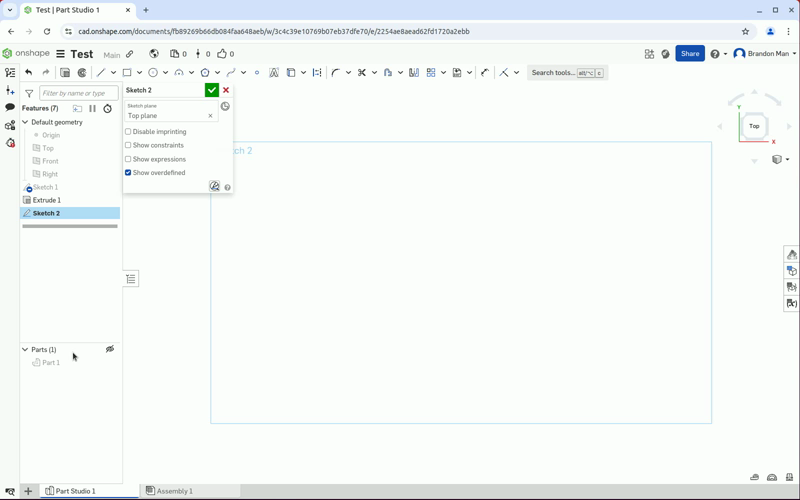
key(l)
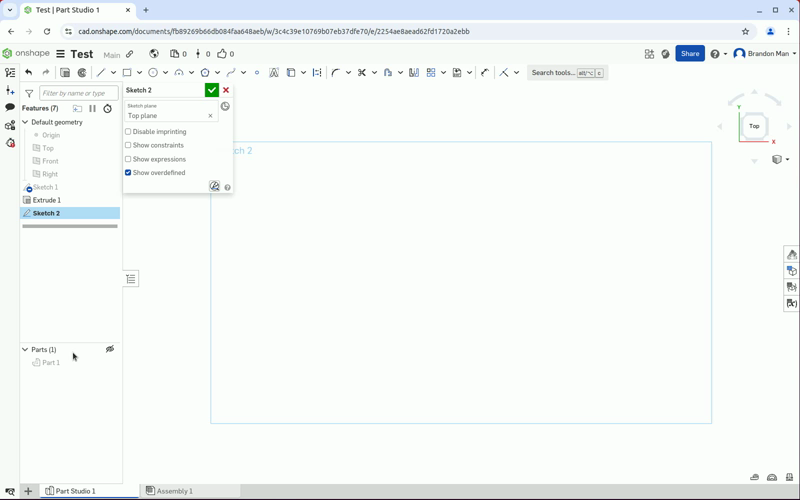
key_down(shift)
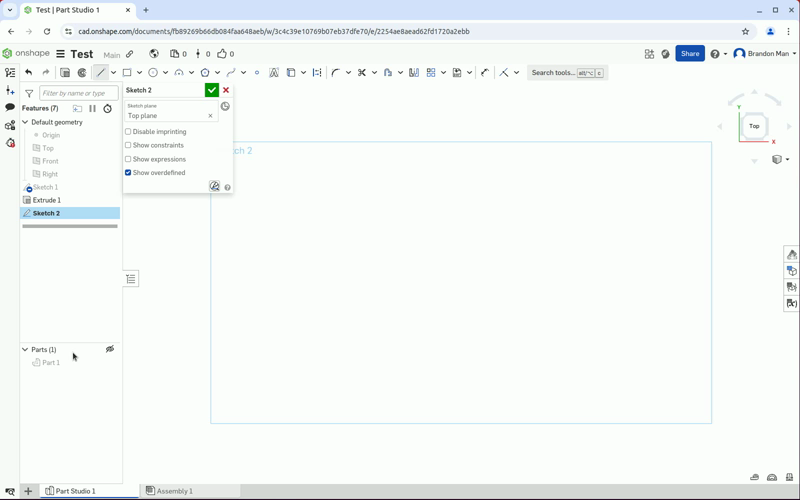
mouse_move(461, 232)
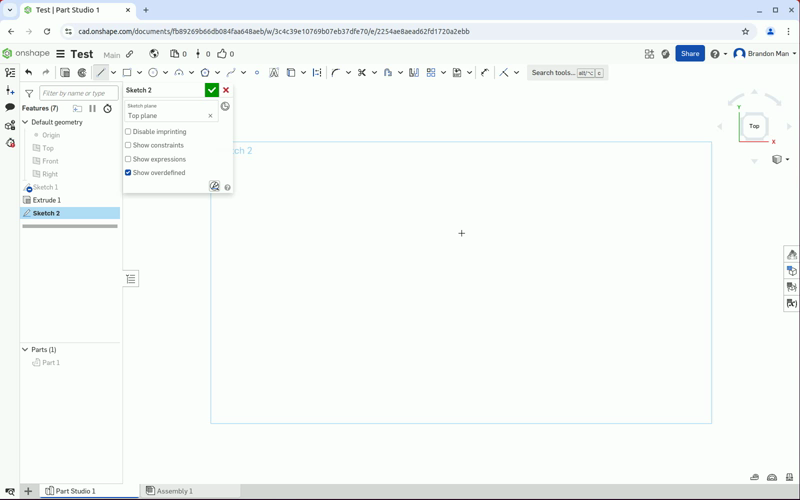
click(461, 232)
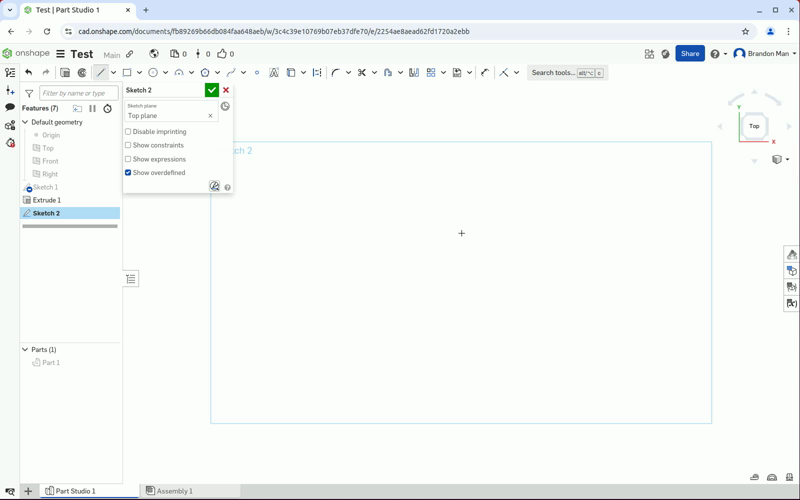
key_up(shift)
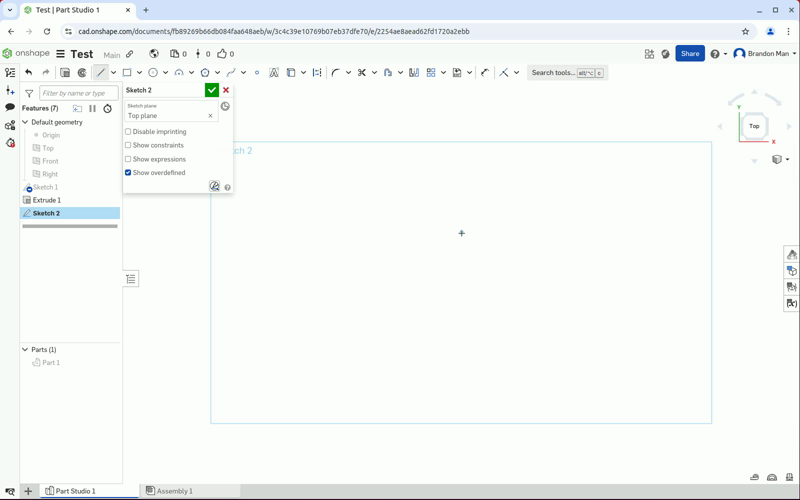
key_down(shift)
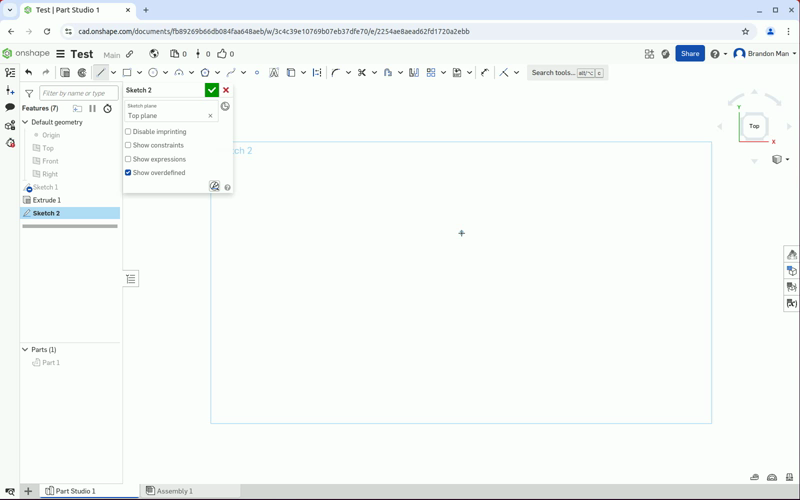
mouse_move(492, 232)
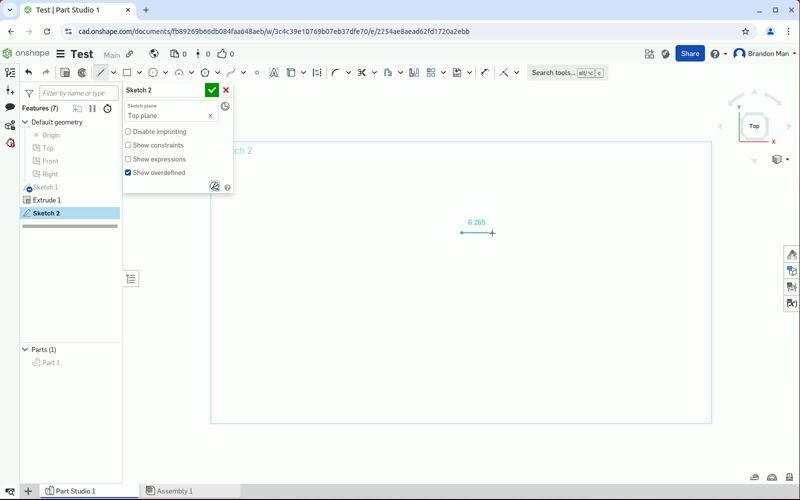
mouse_move(477, 232)
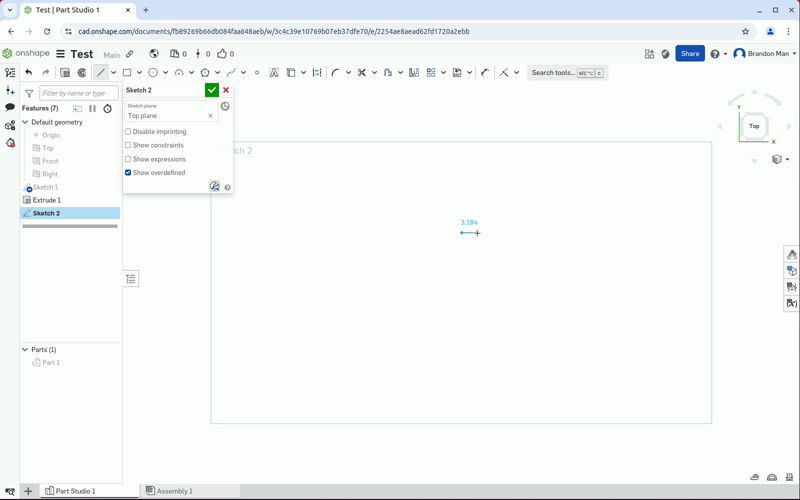
click(477, 232)
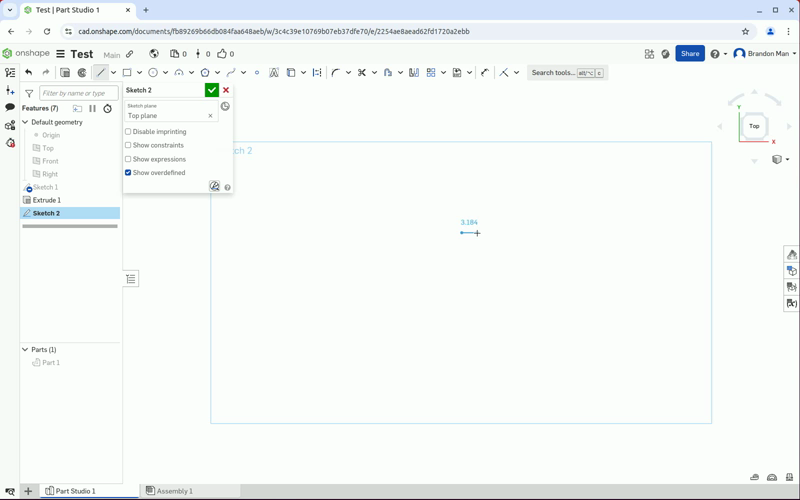
key_up(shift)
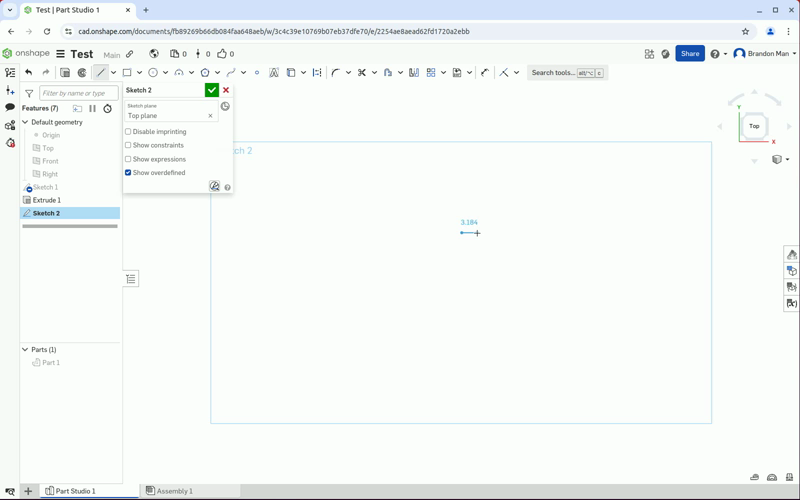
key_down(shift)
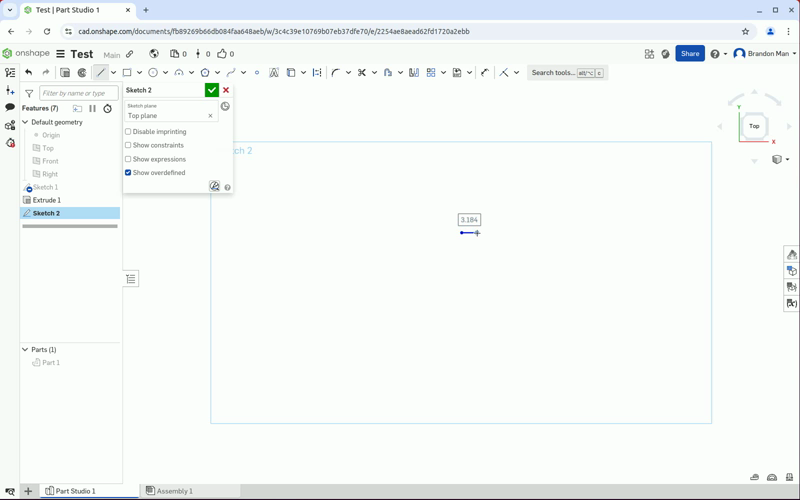
mouse_move(507, 232)
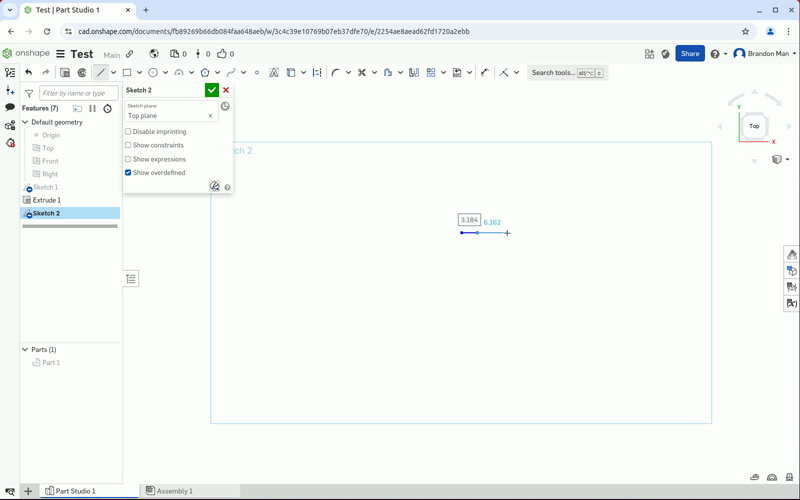
mouse_move(477, 177)
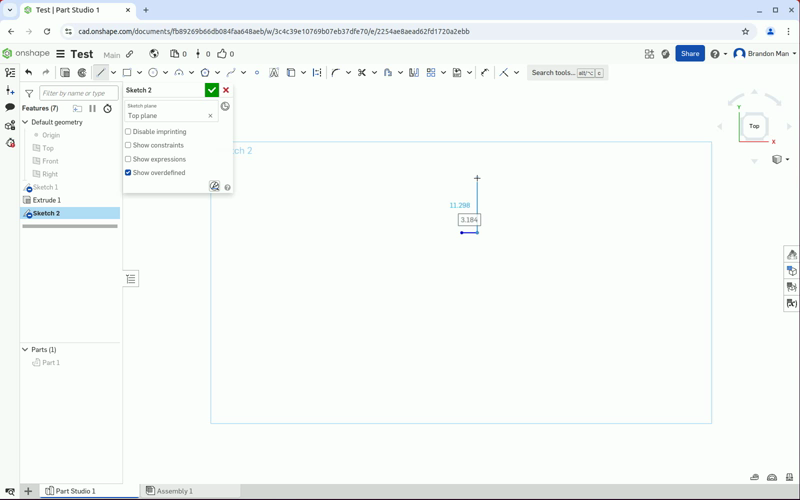
click(477, 177)
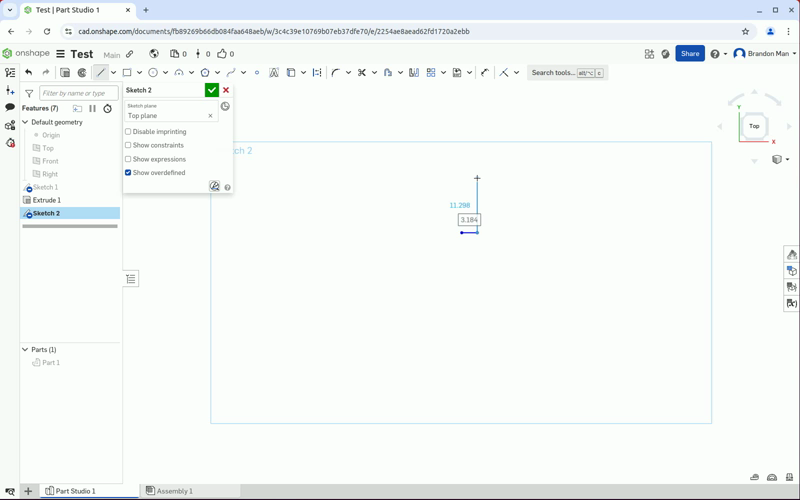
key_up(shift)
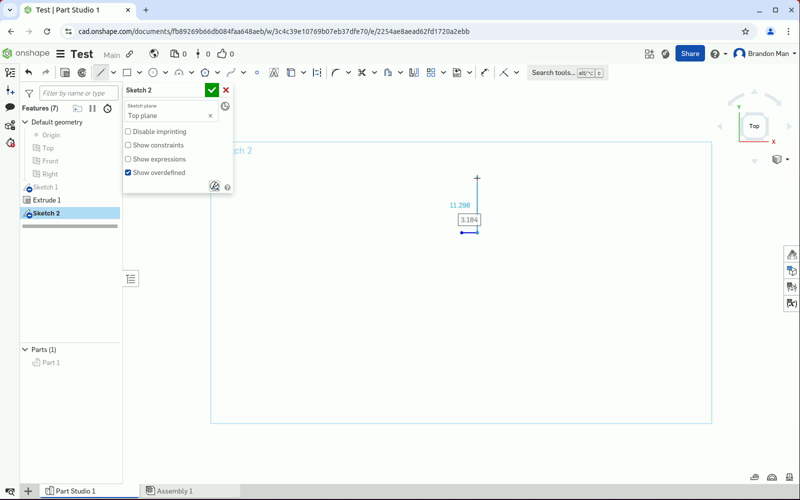
key_down(shift)
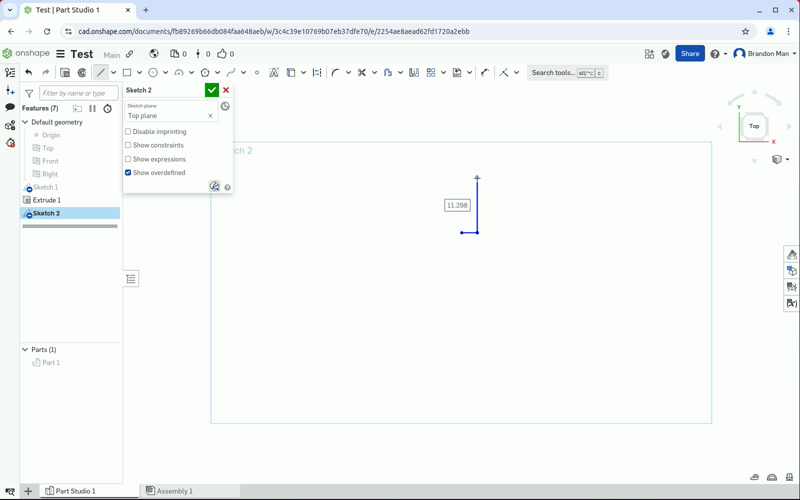
mouse_move(507, 177)
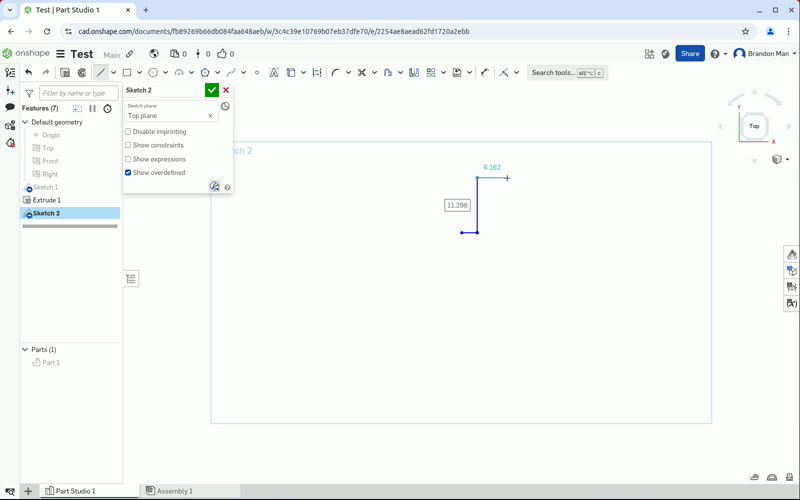
mouse_move(461, 177)
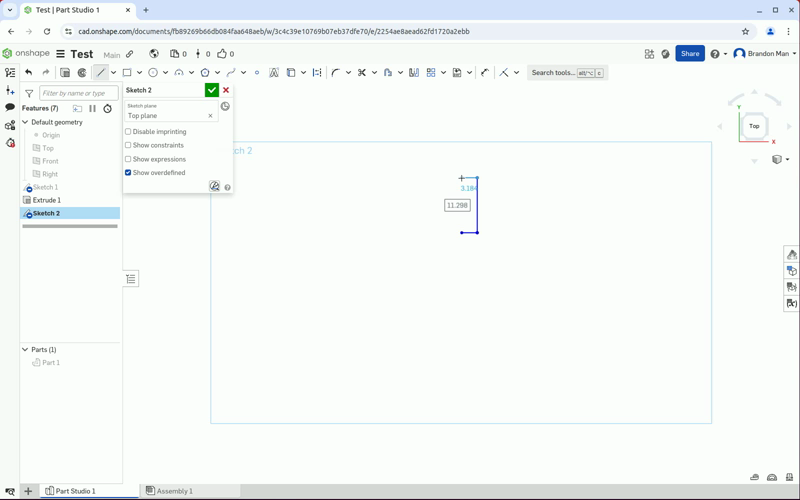
click(461, 177)
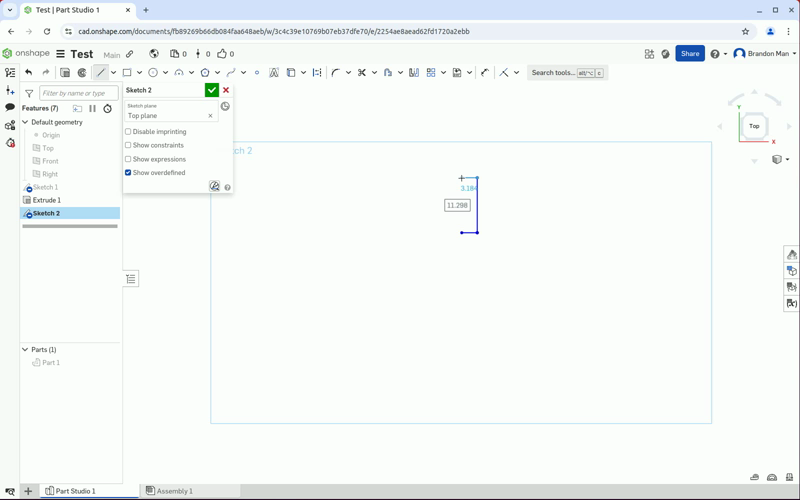
key_up(shift)
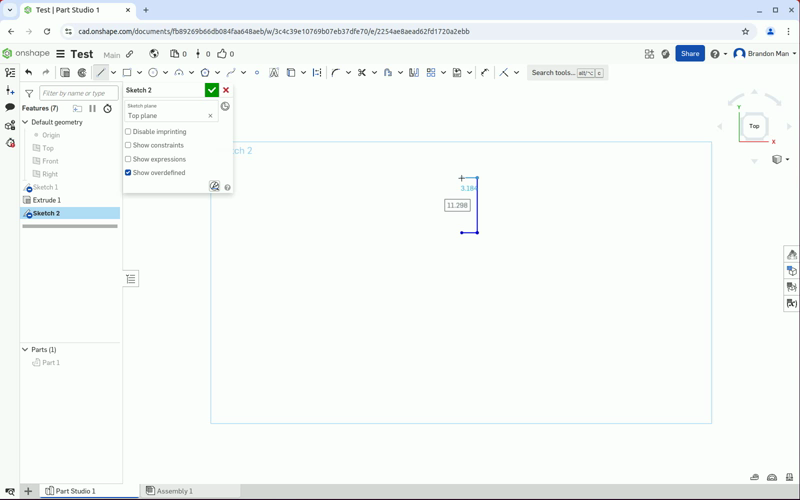
mouse_move(492, 177)
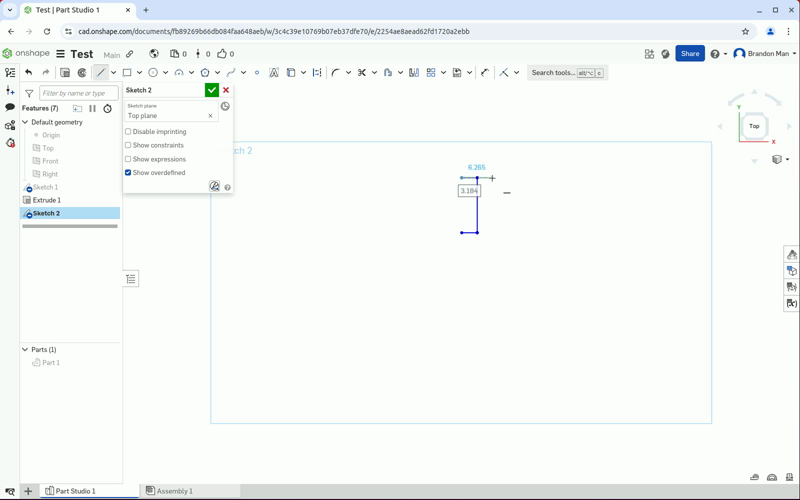
key_down(shift)
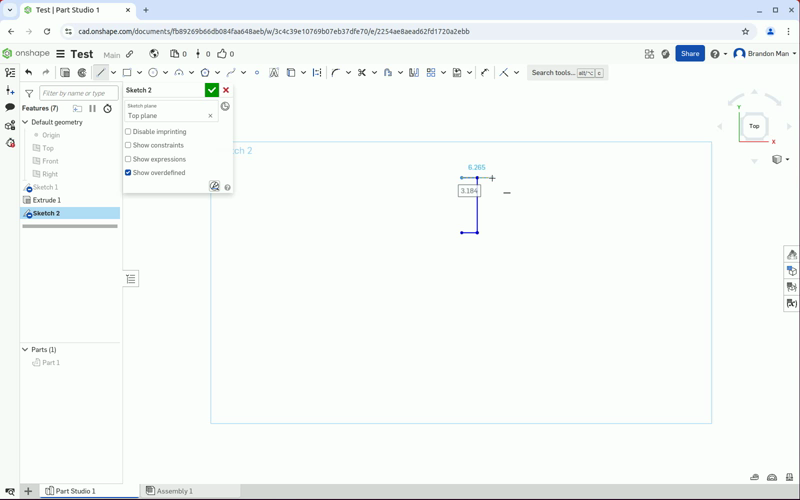
mouse_move(461, 232)
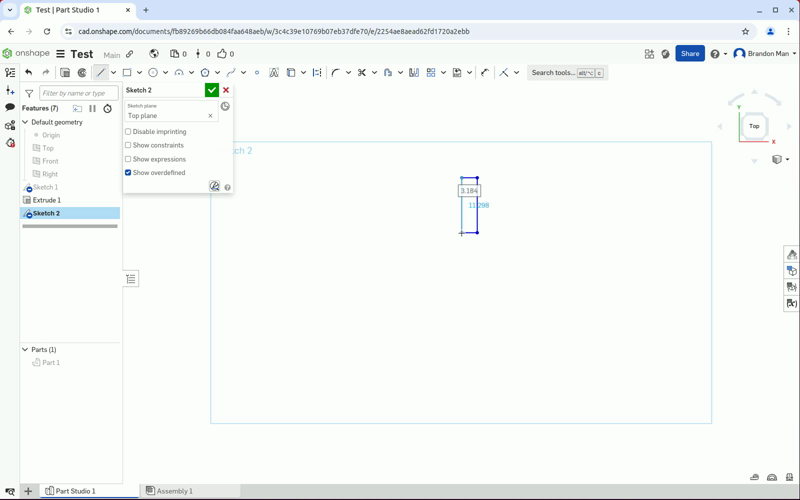
key_up(shift)
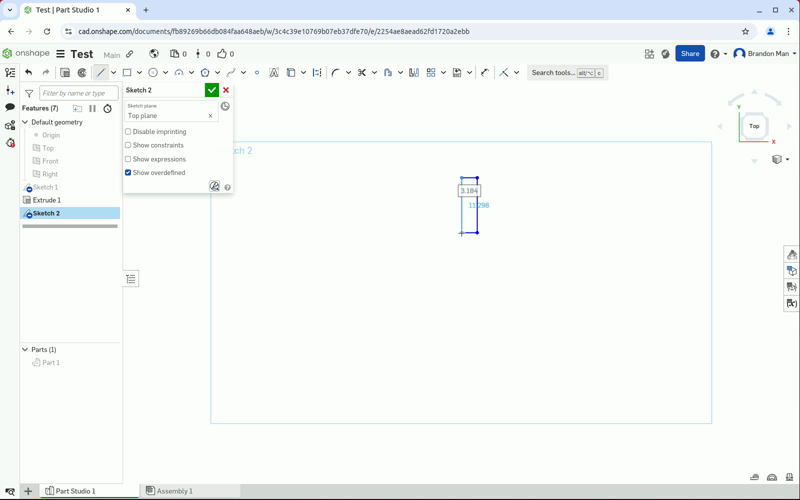
click(461, 232)
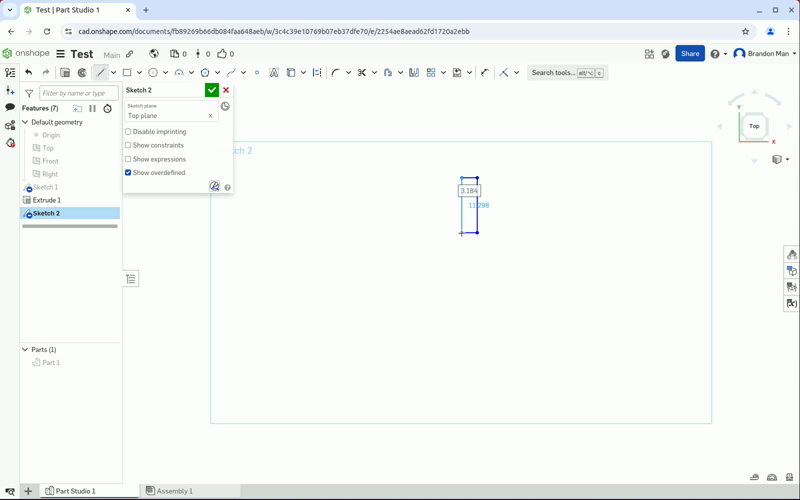
key(esc)
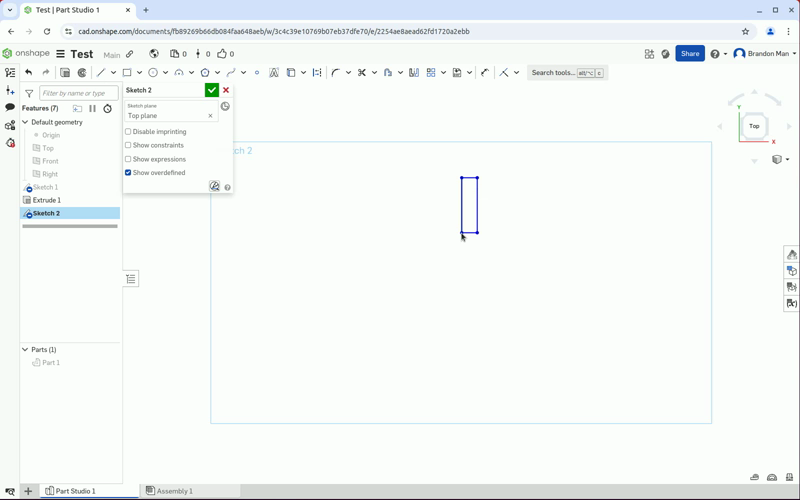
mouse_move(472, 228)
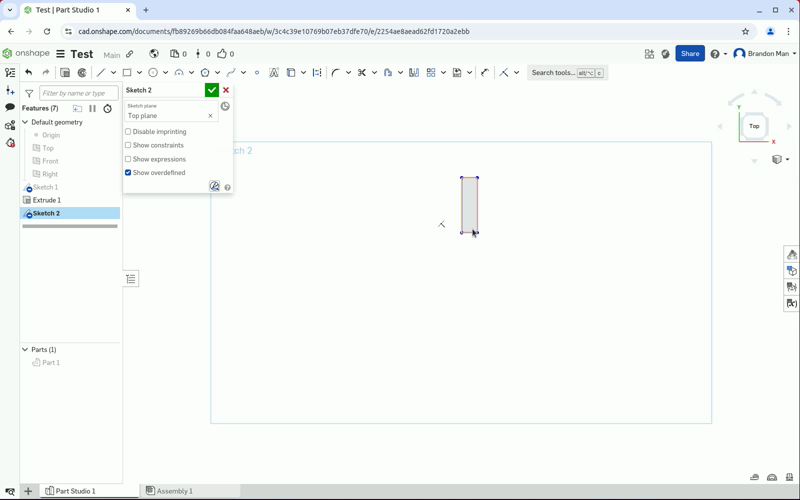
scroll(6)
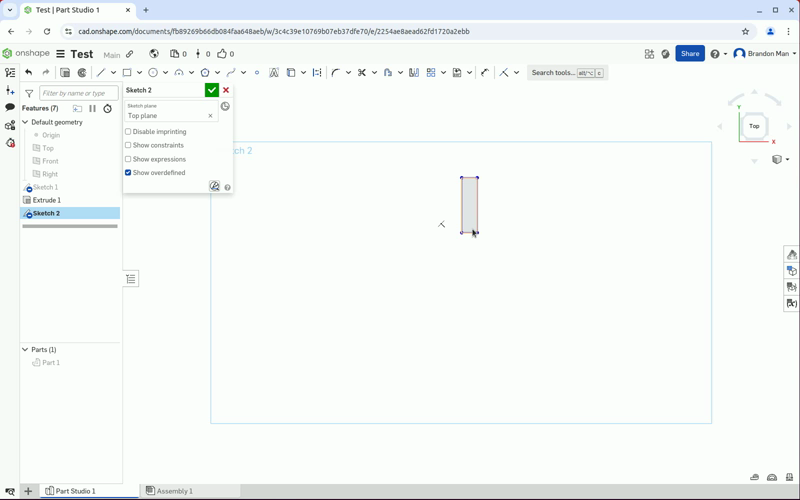
scroll(6)
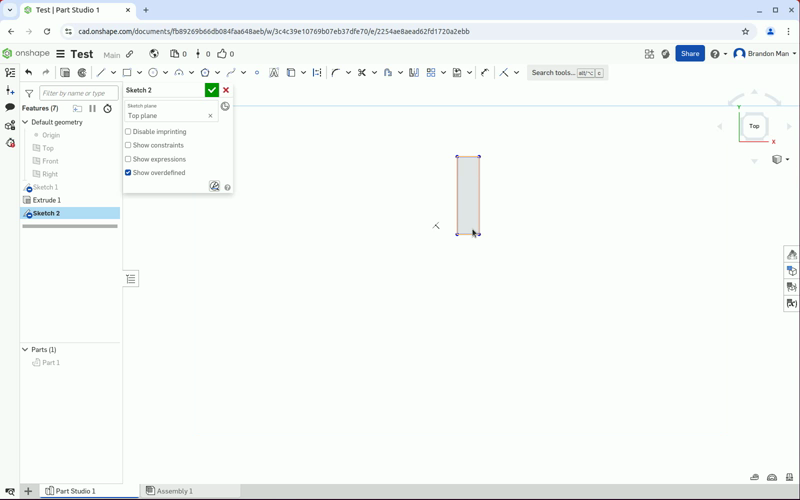
scroll(6)
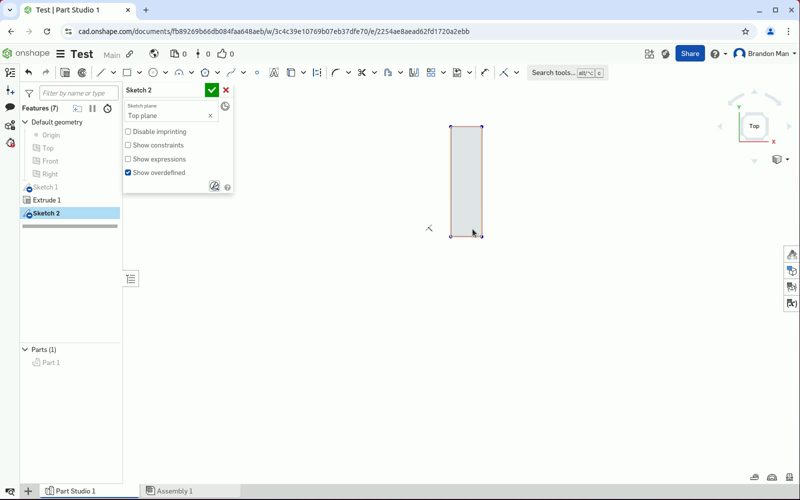
scroll(6)
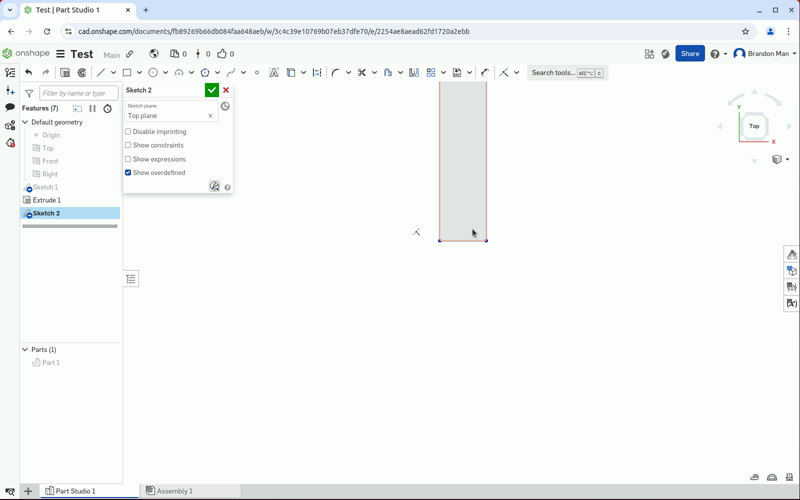
scroll(6)
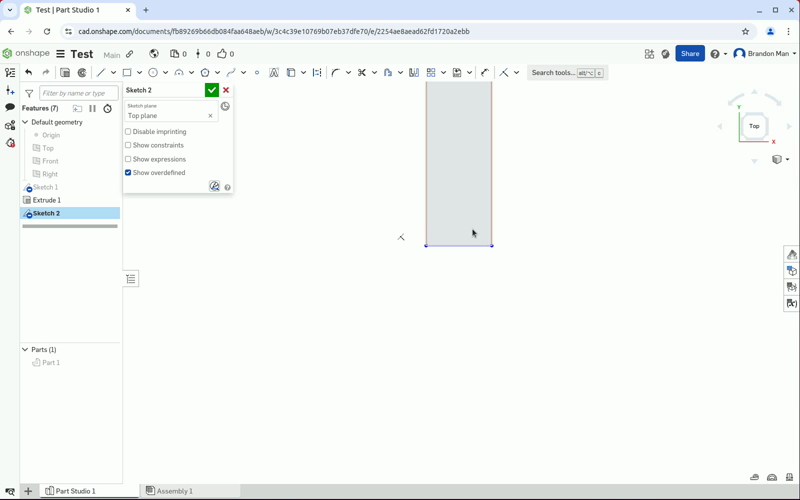
scroll(6)
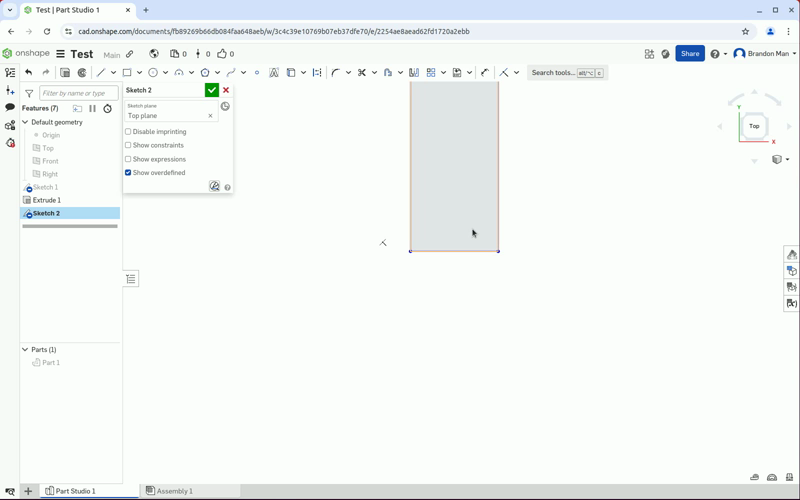
scroll(6)
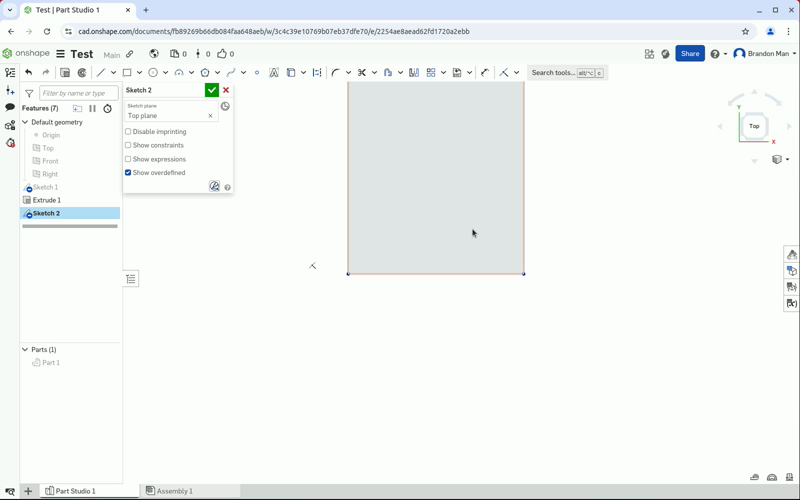
click(472, 228)
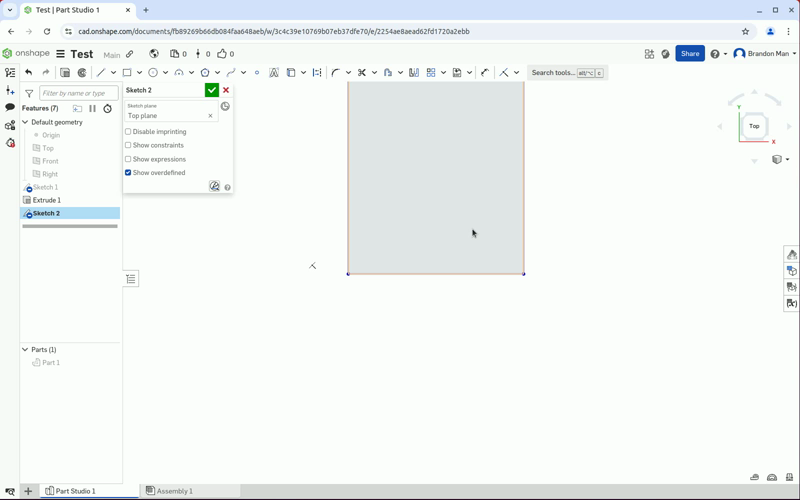
scroll(-6)
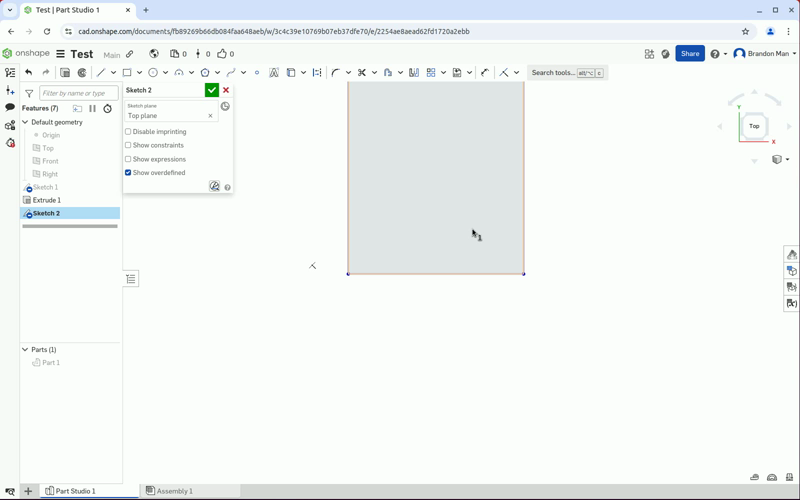
scroll(-6)
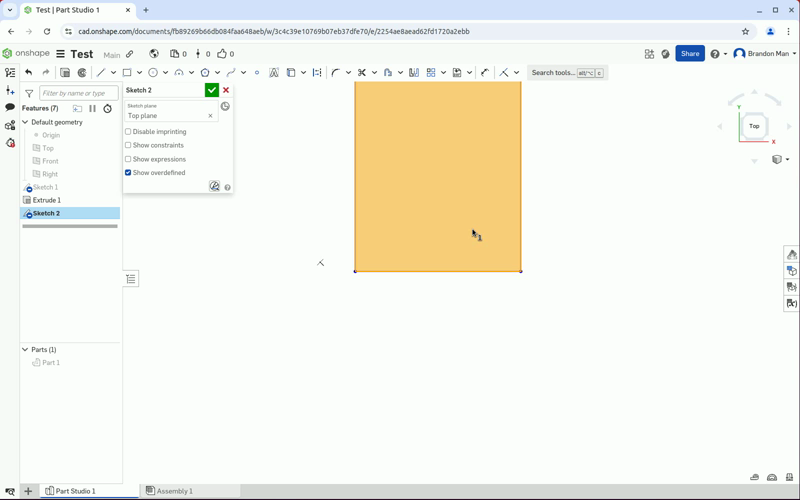
scroll(-6)
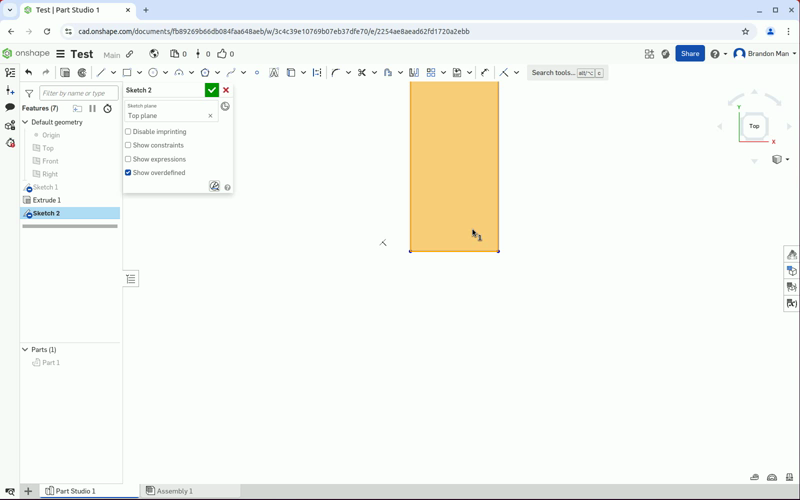
scroll(-6)
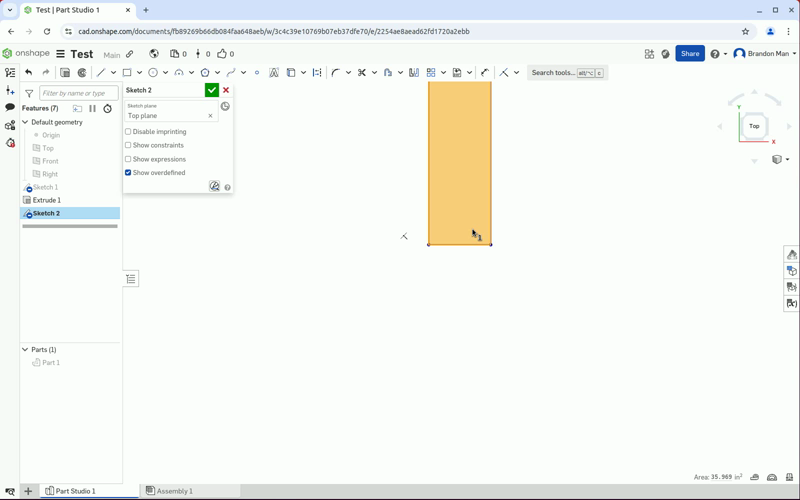
scroll(-6)
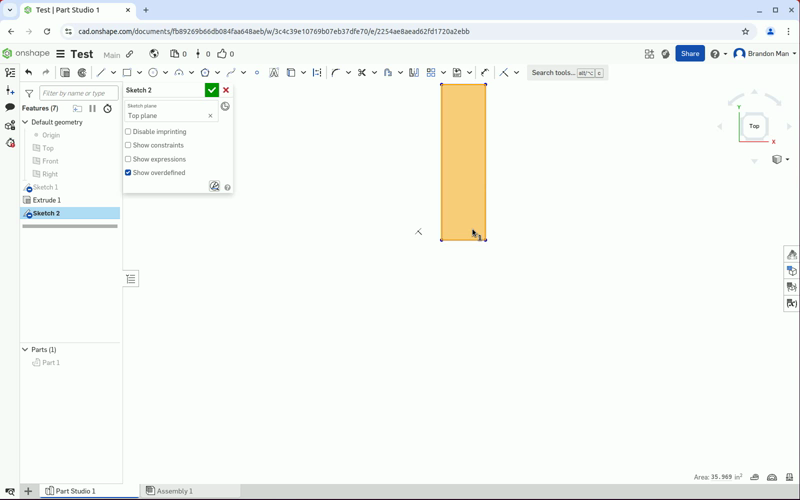
scroll(-6)
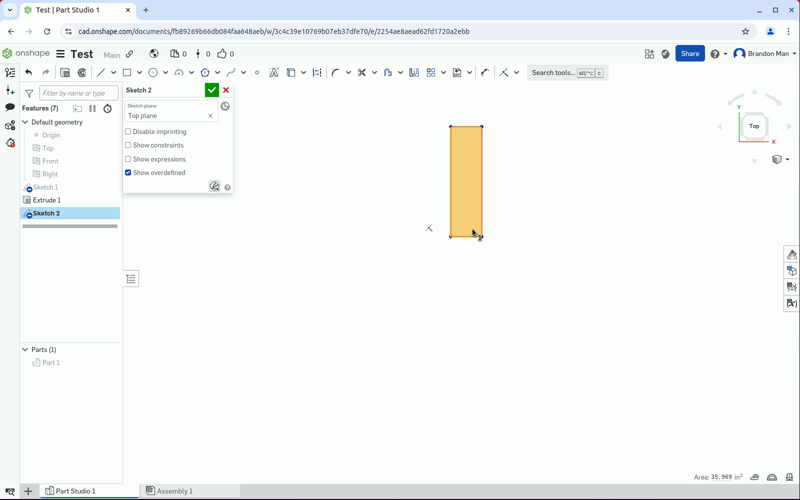
scroll(-6)
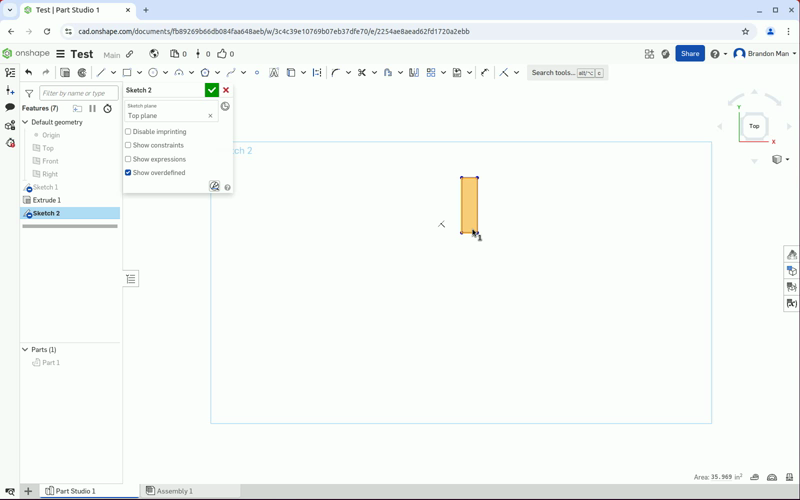
mouse_move(73, 352)
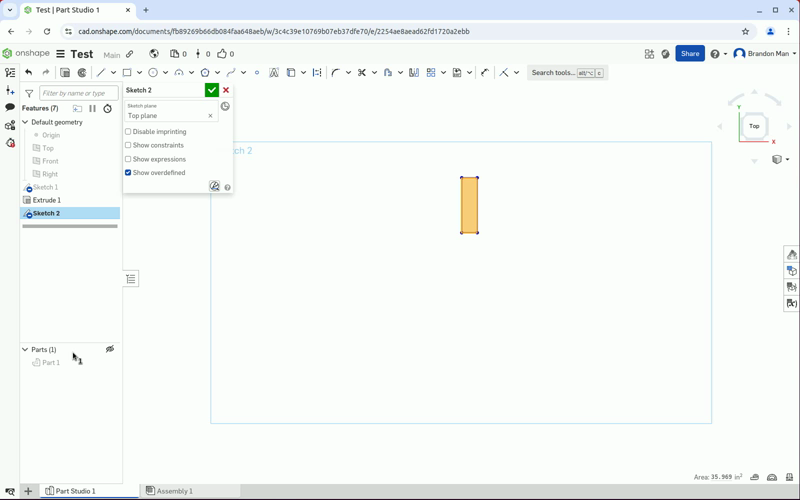
key(shift+y)
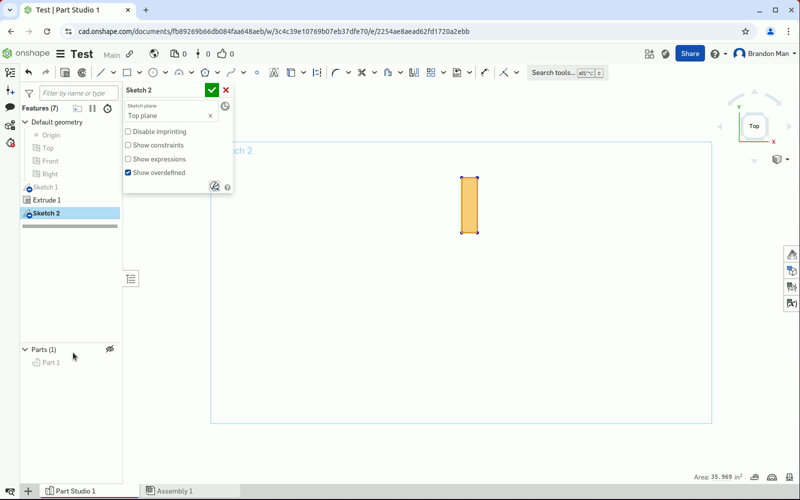
key(shift+e)
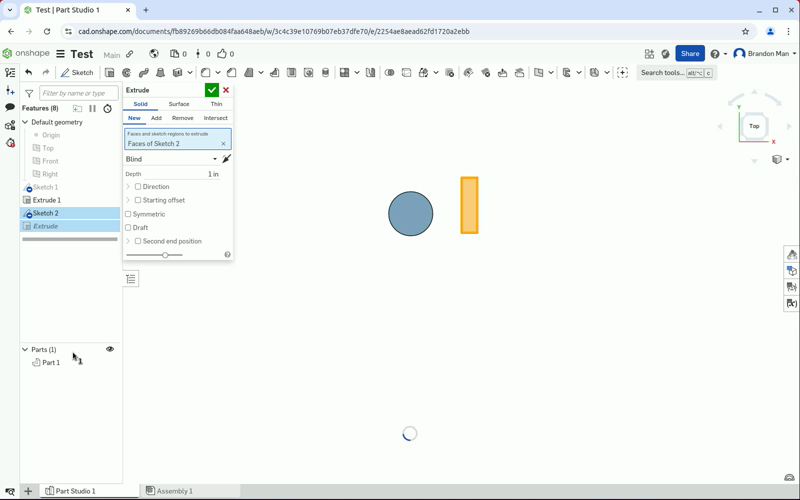
mouse_move(143, 106)
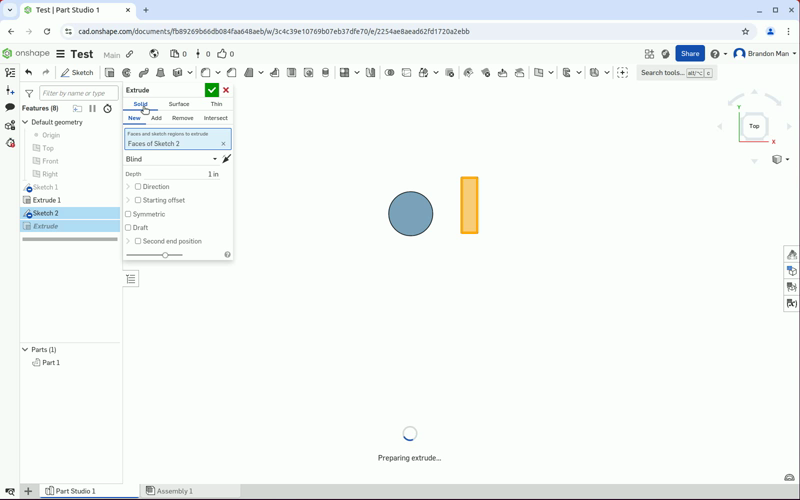
click(143, 106)
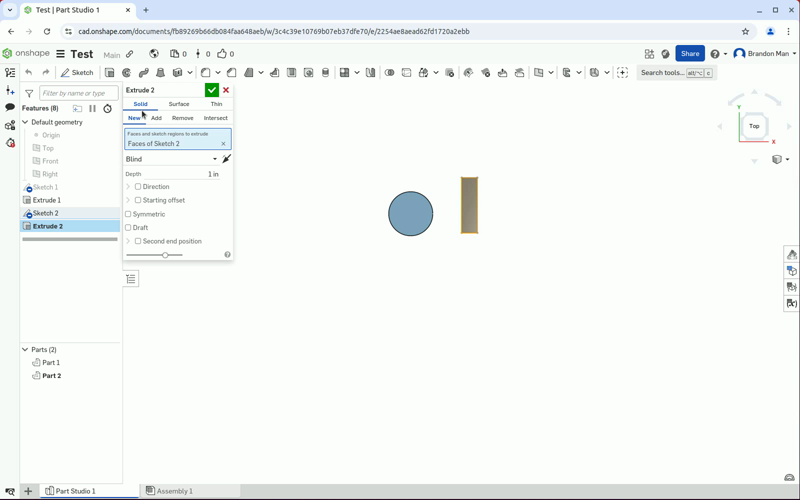
mouse_move(137, 120)
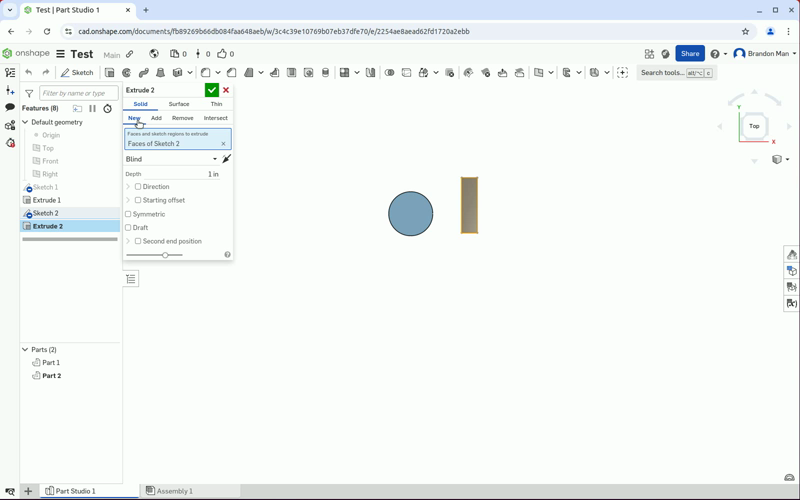
click(137, 120)
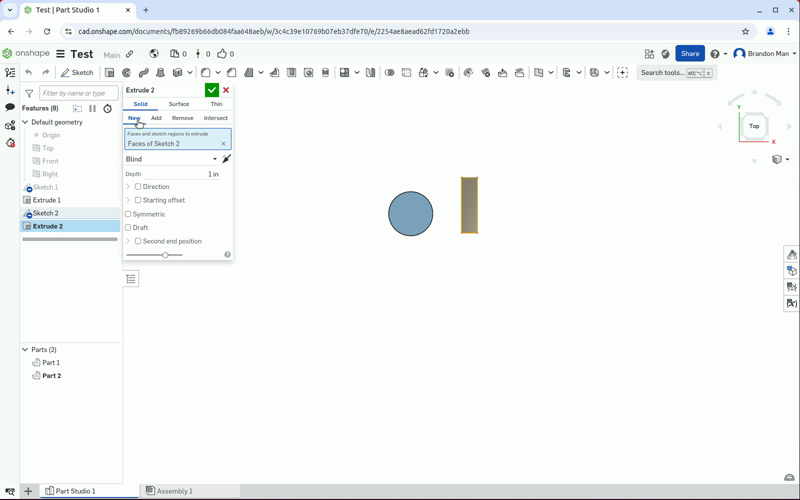
key(tab, 4)
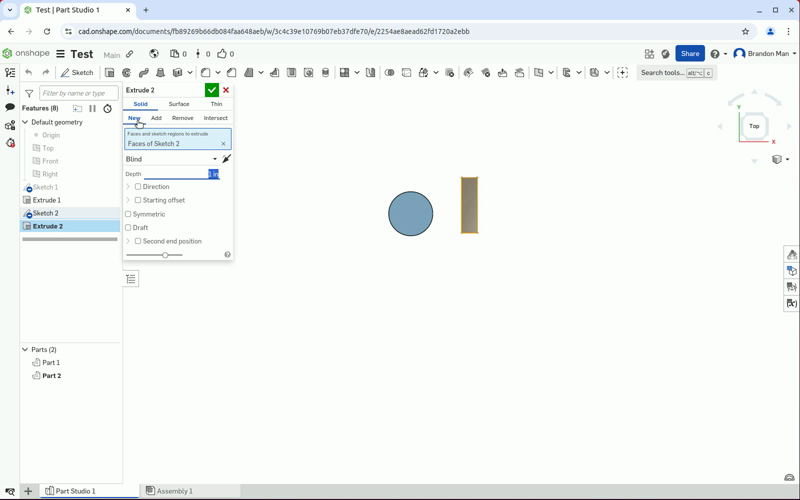
text(3.37)
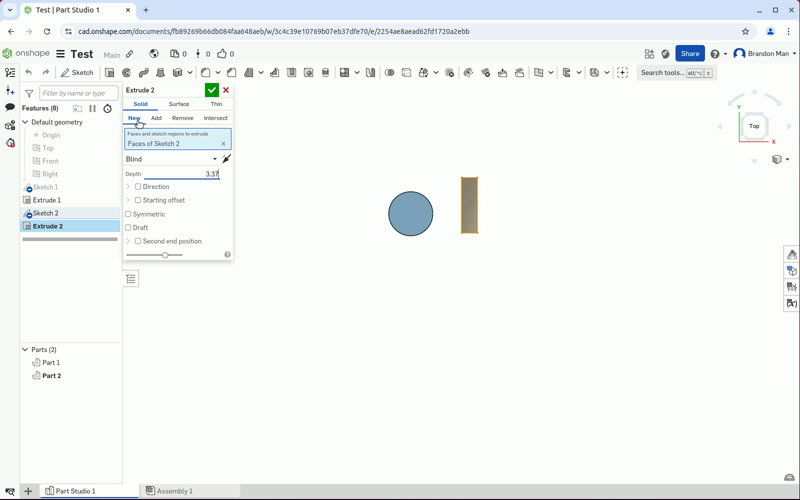
key(enter)
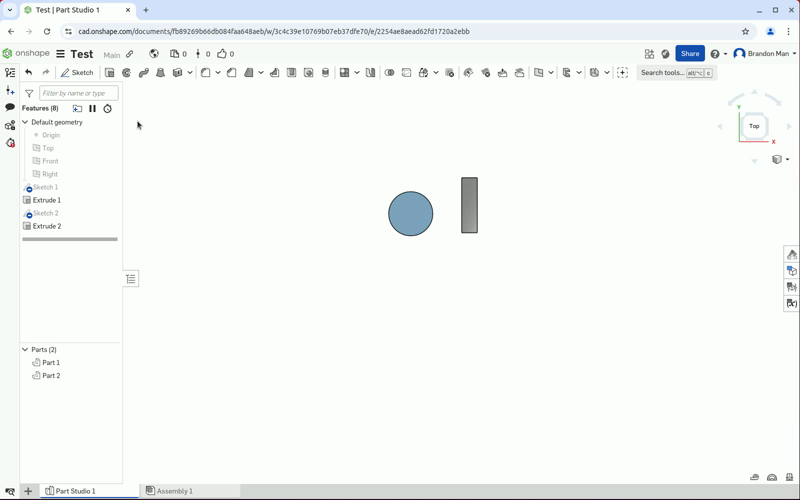
key(shift+h)
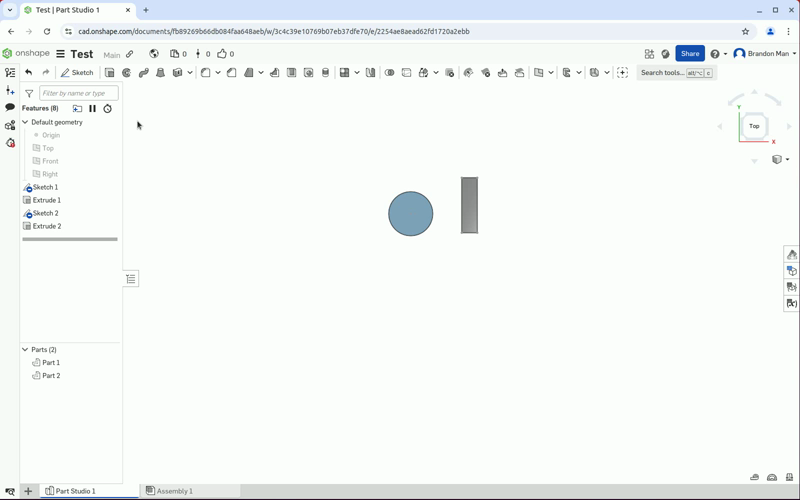
key(shift+h)
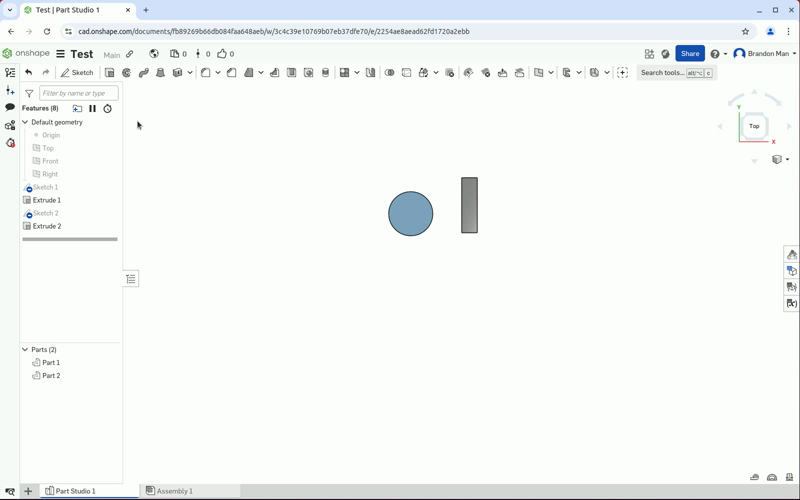
mouse_move(73, 189)
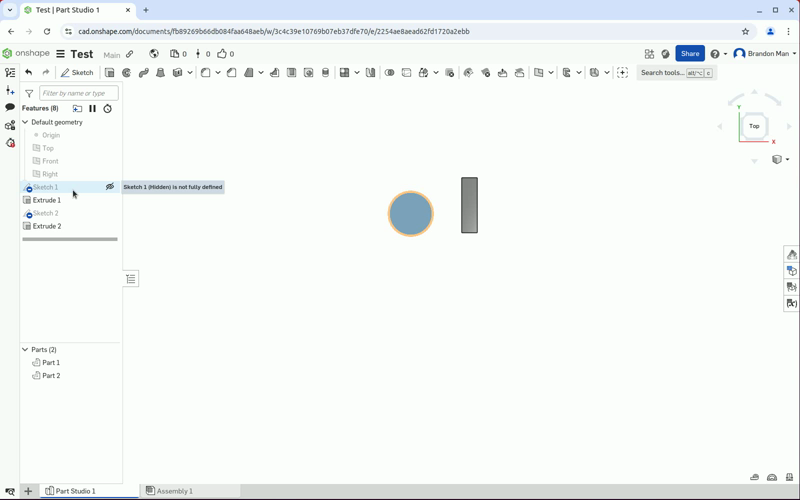
click(73, 189)
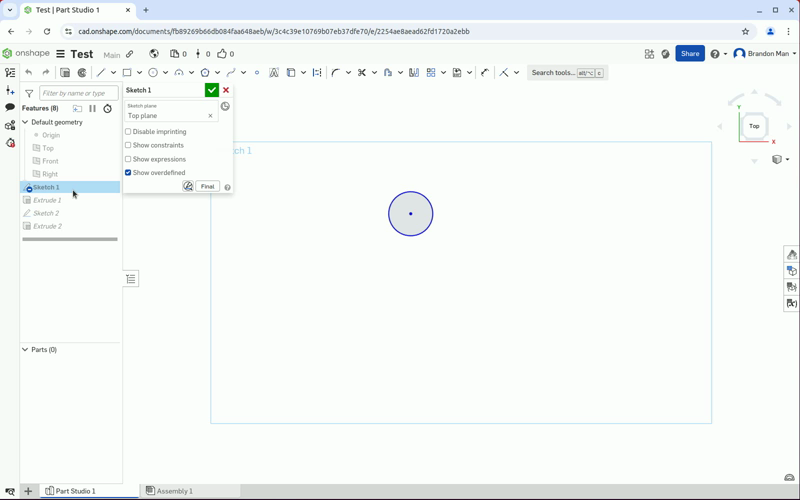
mouse_move(229, 92)
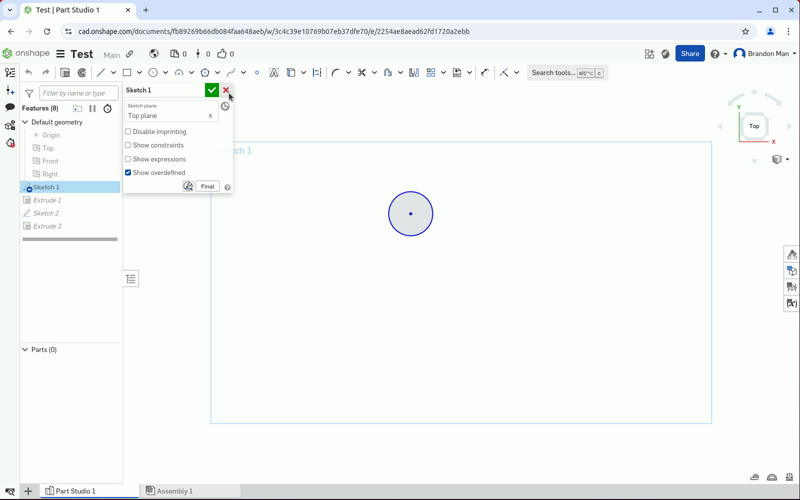
click(229, 92)
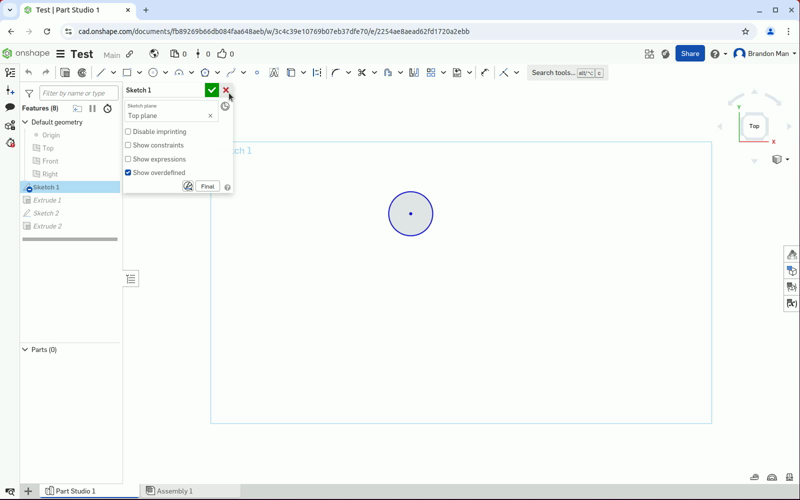
key(shift+s)
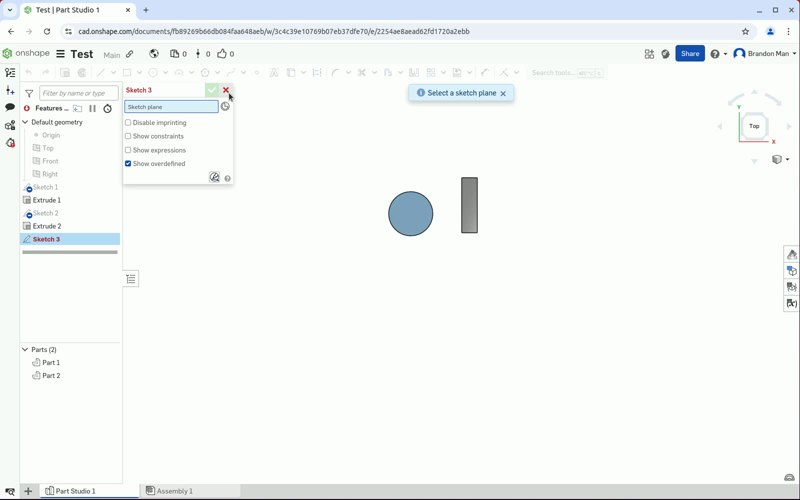
mouse_move(73, 150)
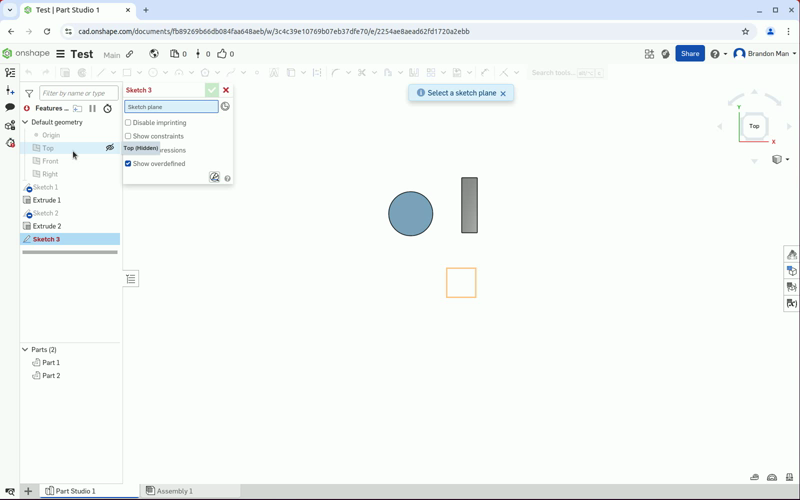
click(73, 150)
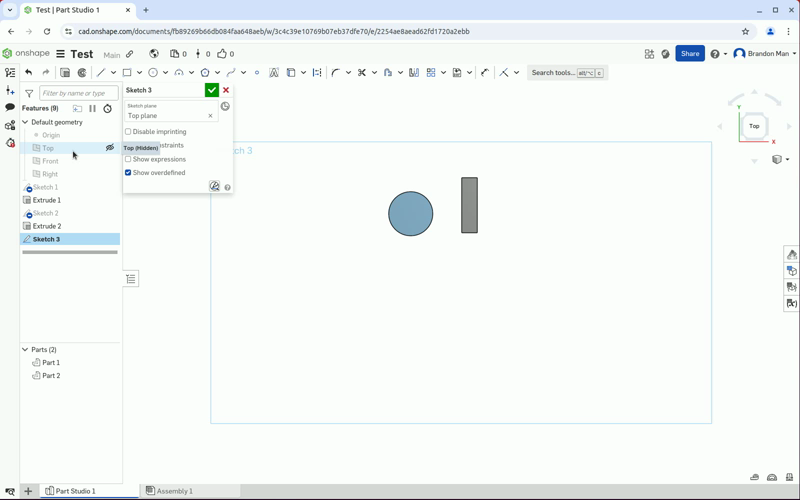
mouse_move(73, 352)
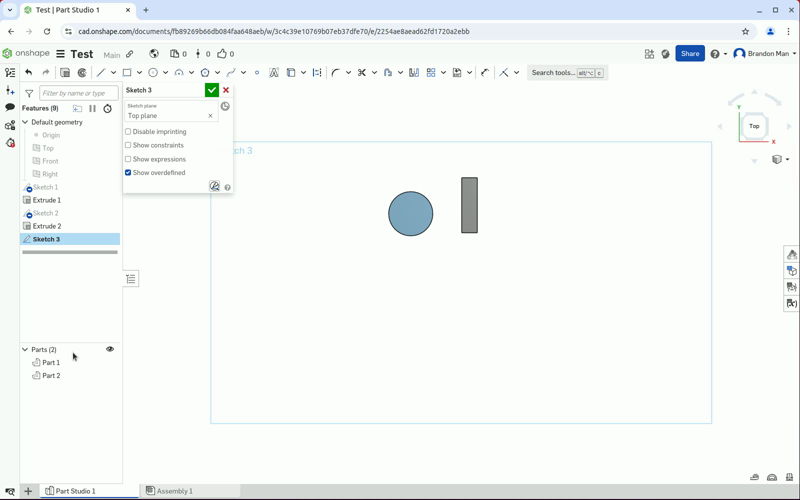
key(y)
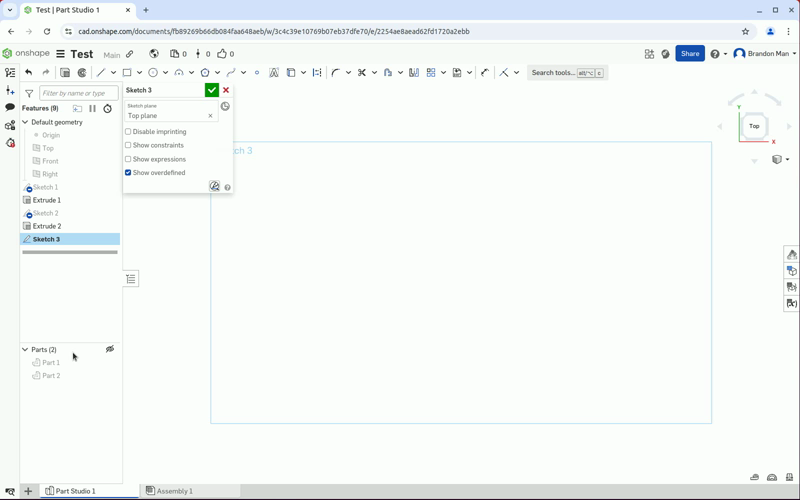
key(l)
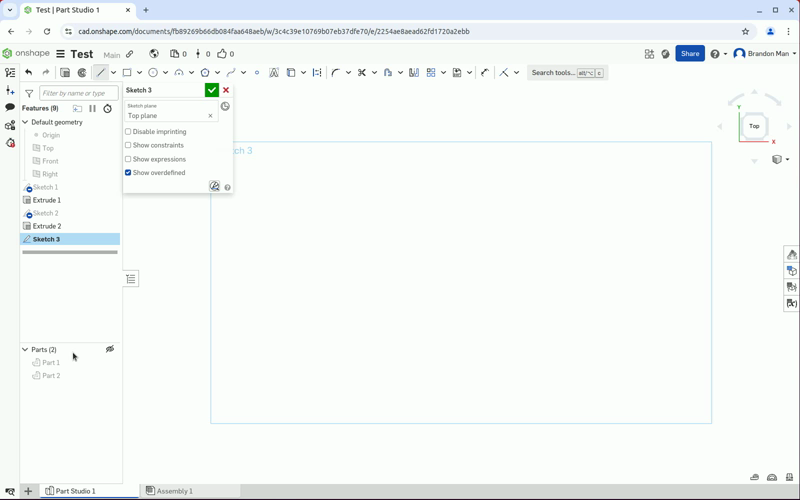
key_down(shift)
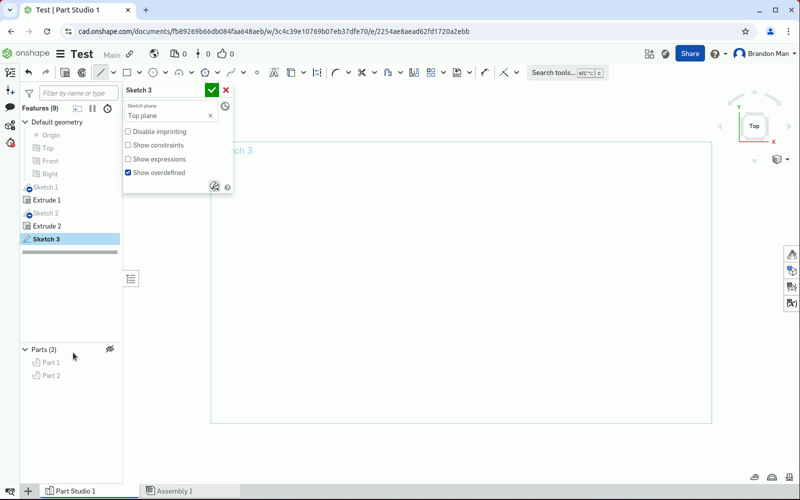
mouse_move(383, 320)
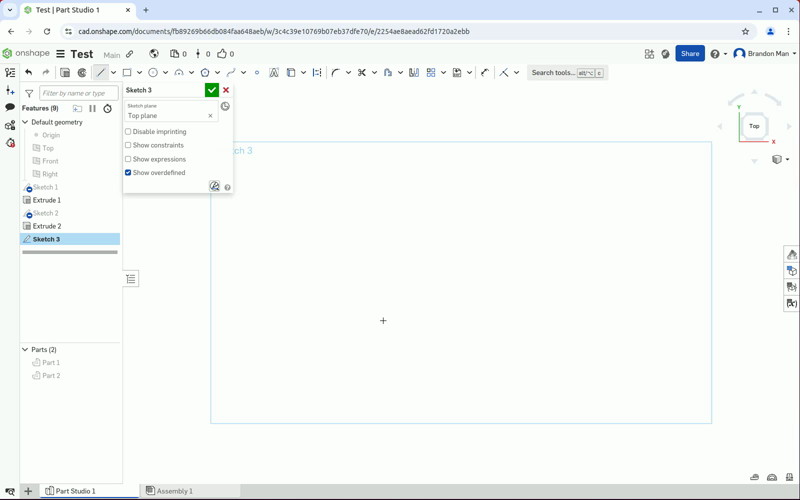
click(383, 320)
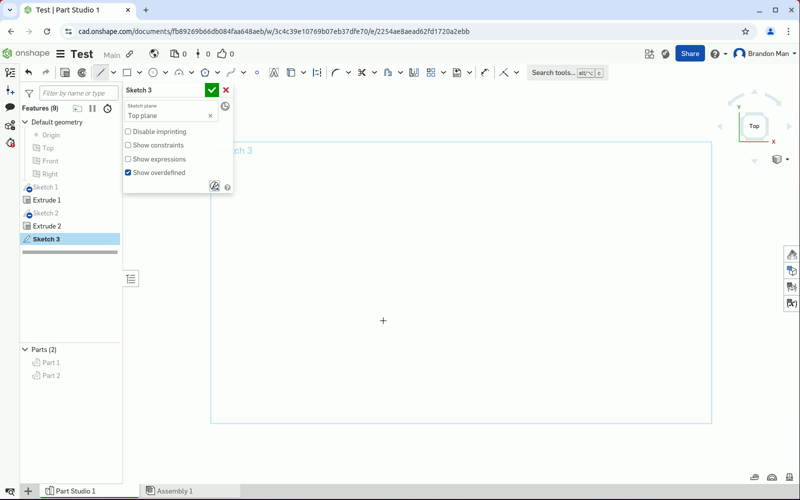
key_up(shift)
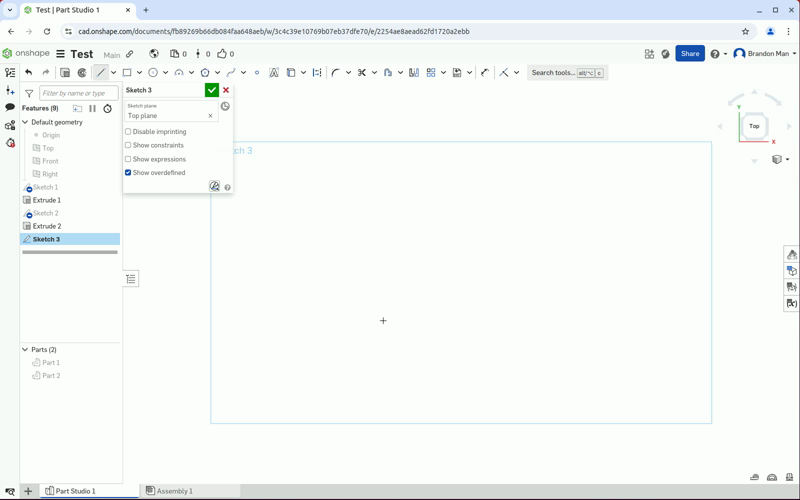
key_down(shift)
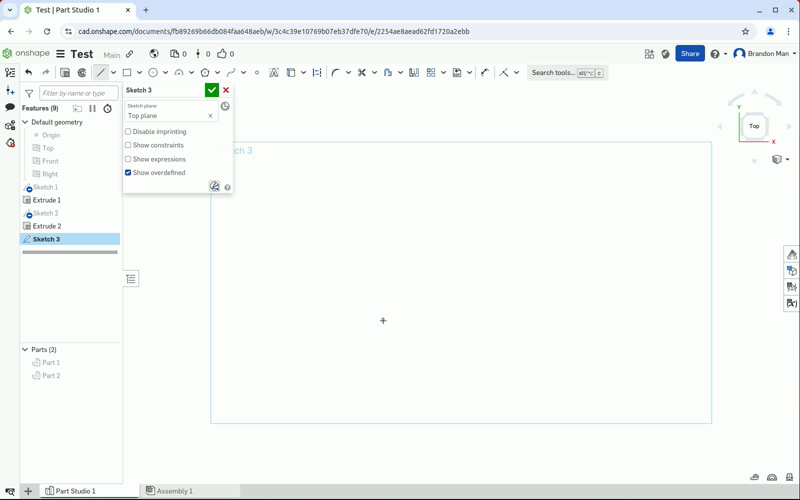
mouse_move(476, 320)
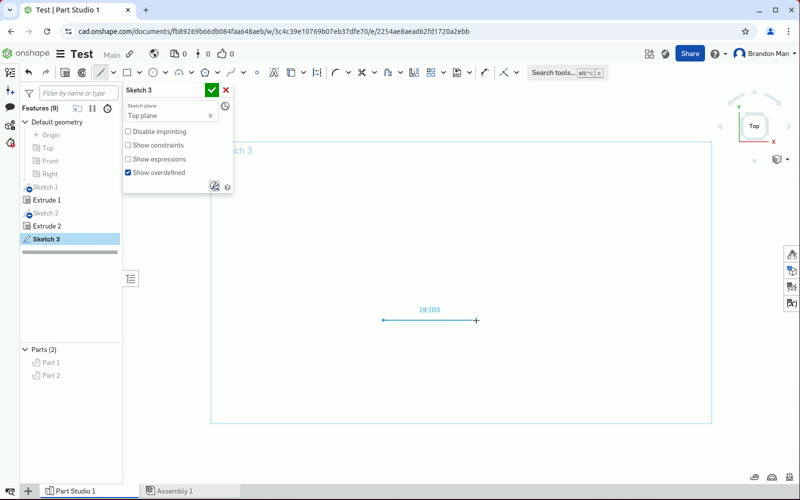
click(476, 320)
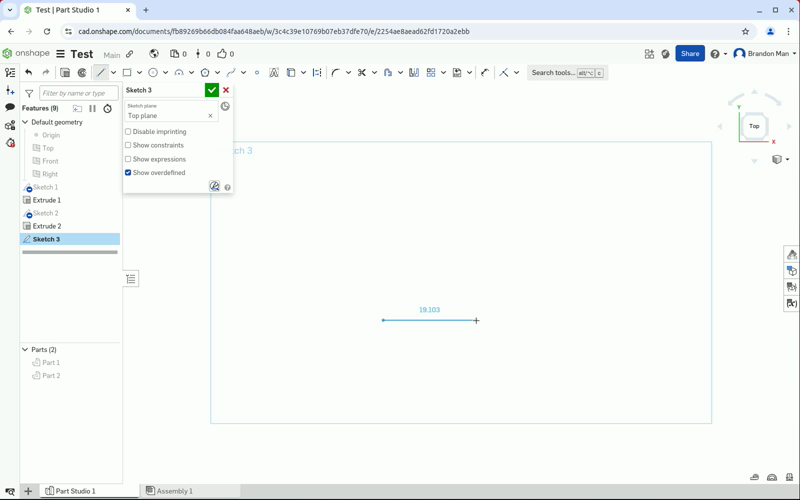
key_up(shift)
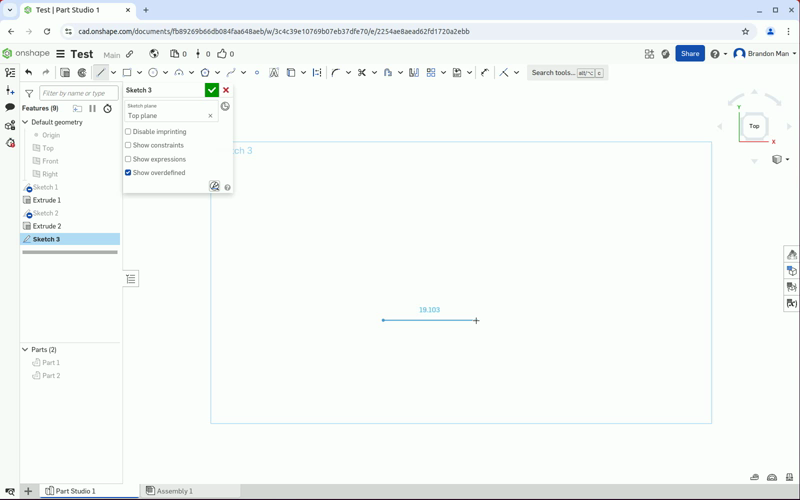
key_down(shift)
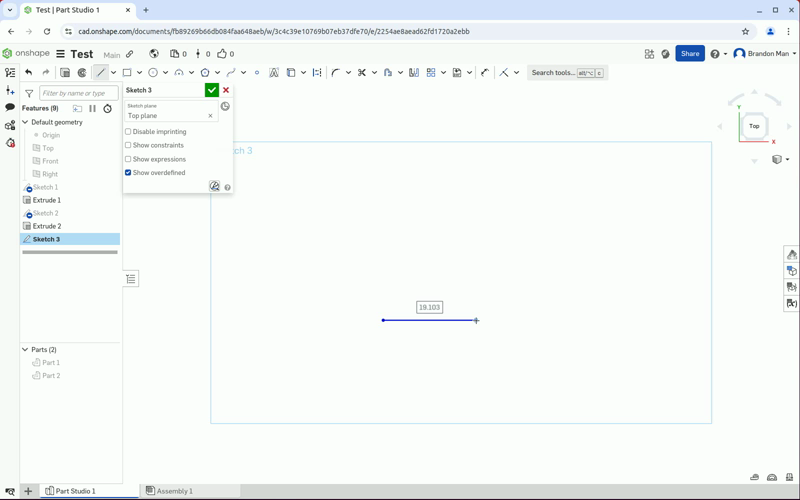
mouse_move(476, 251)
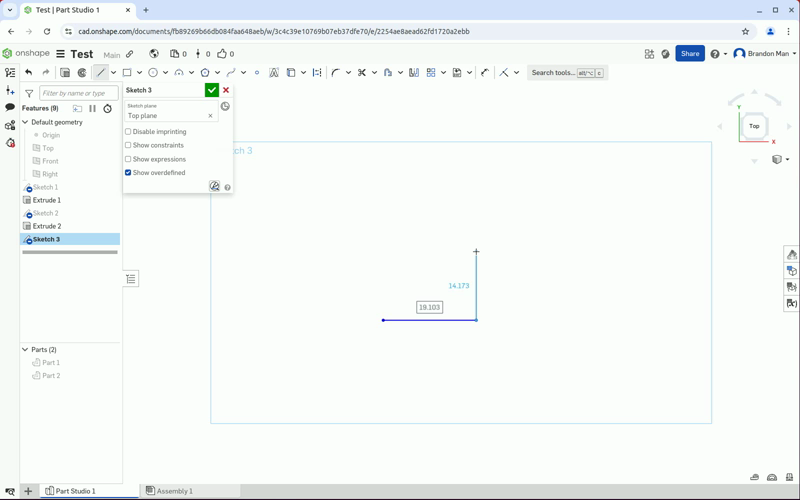
click(476, 251)
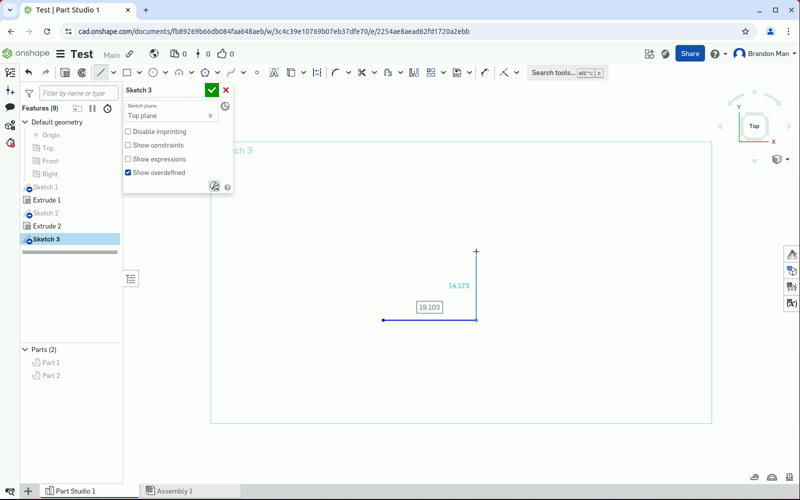
key_up(shift)
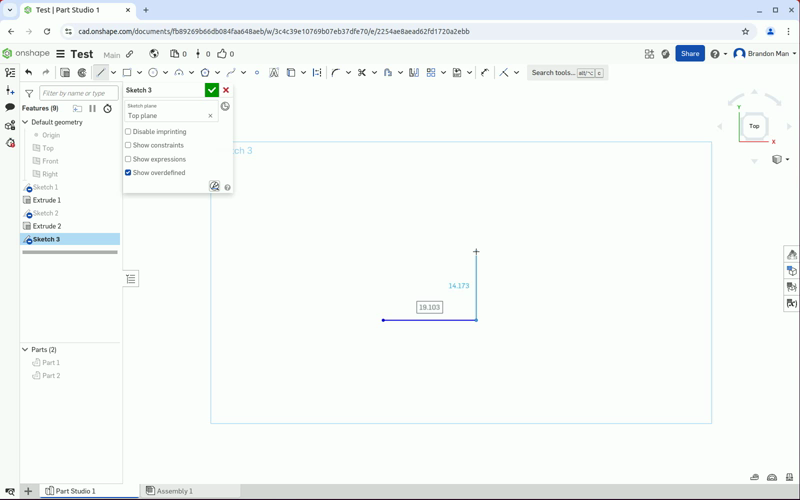
key_down(shift)
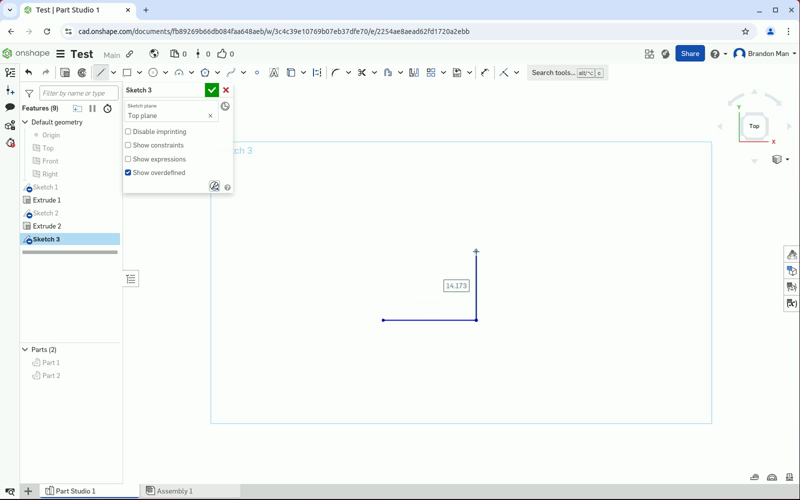
mouse_move(383, 251)
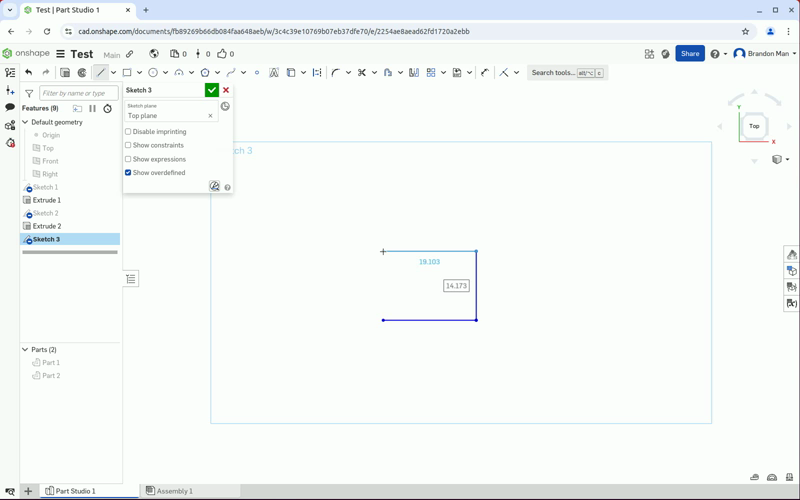
click(383, 251)
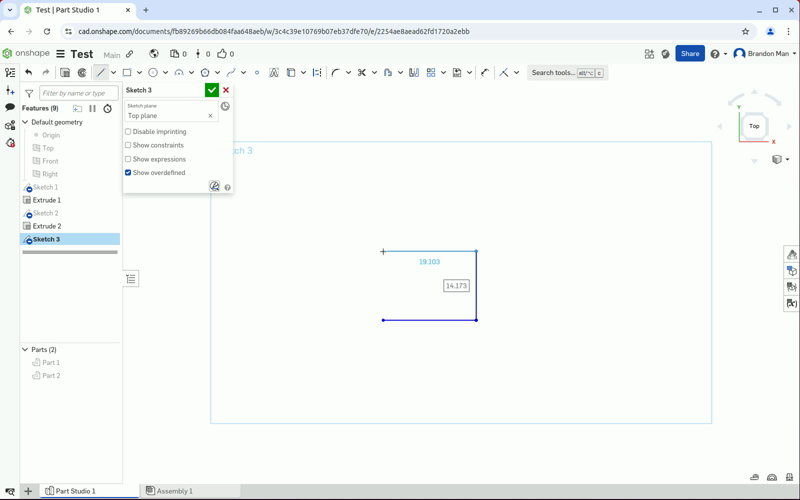
key_up(shift)
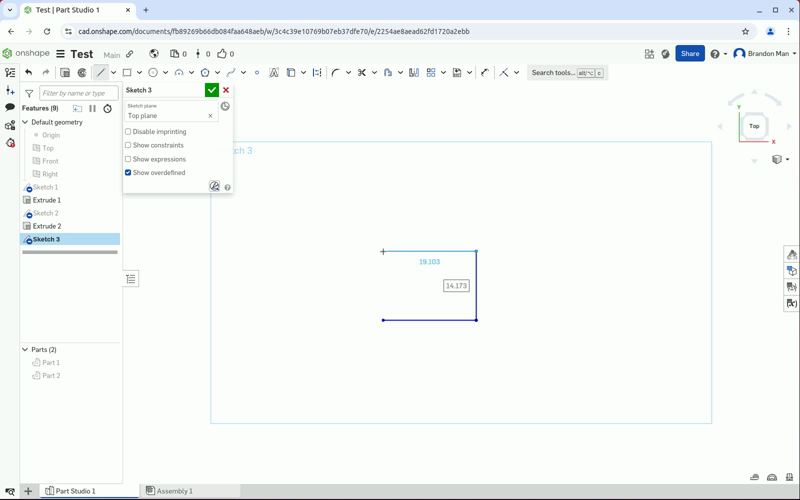
key_down(shift)
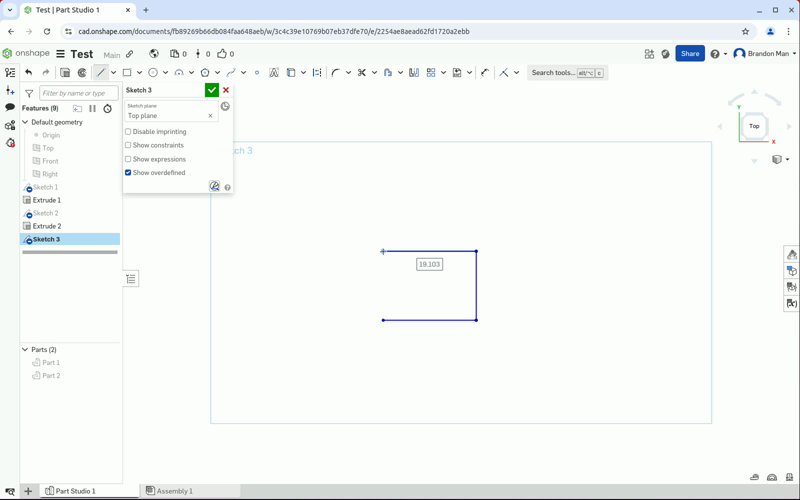
mouse_move(383, 320)
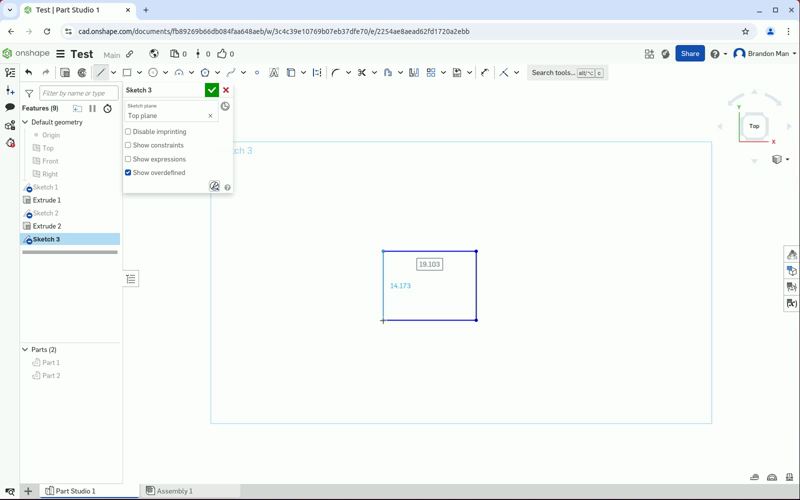
key_up(shift)
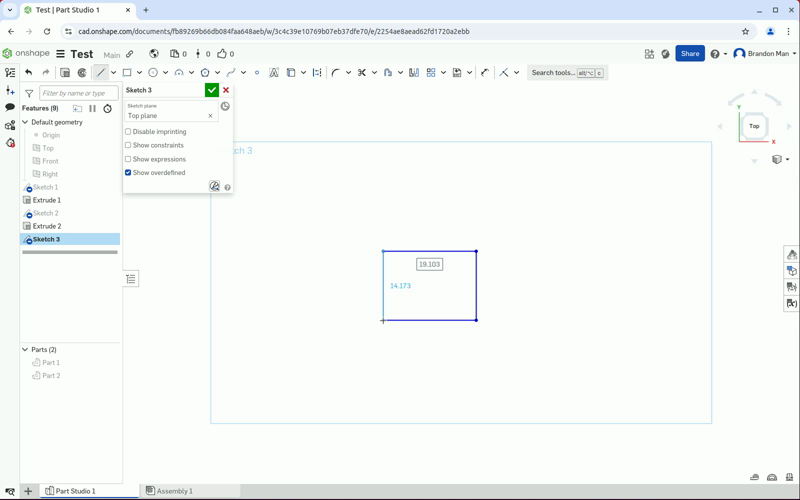
click(383, 320)
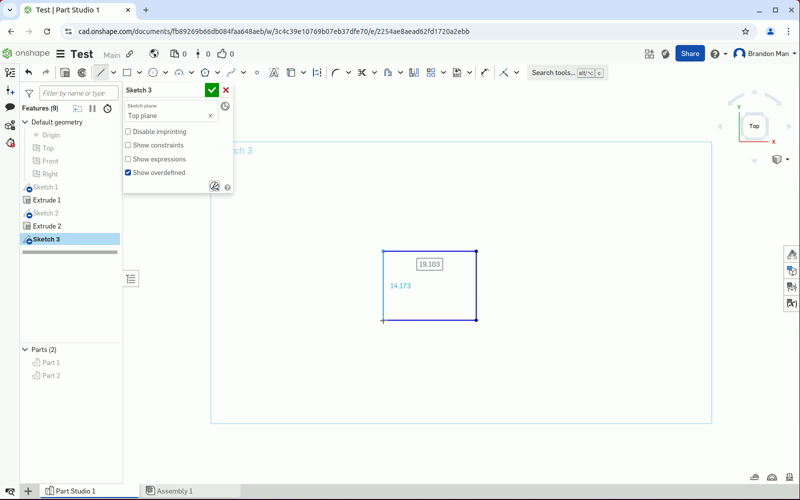
key(esc)
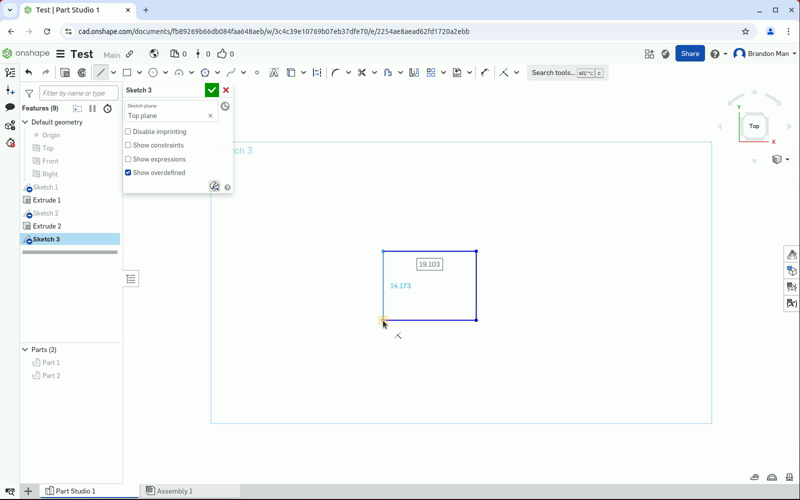
mouse_move(424, 307)
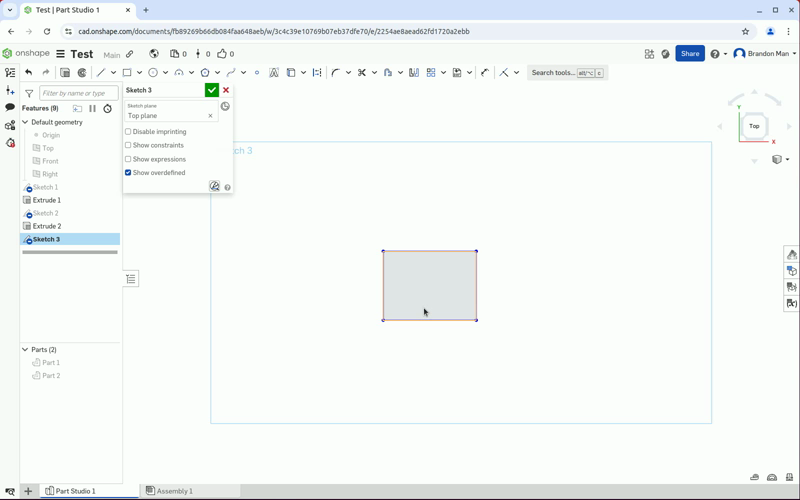
click(424, 307)
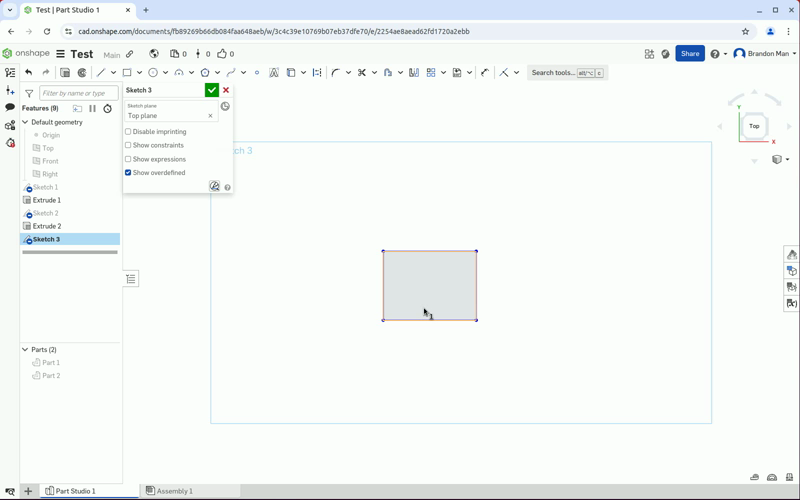
mouse_move(73, 352)
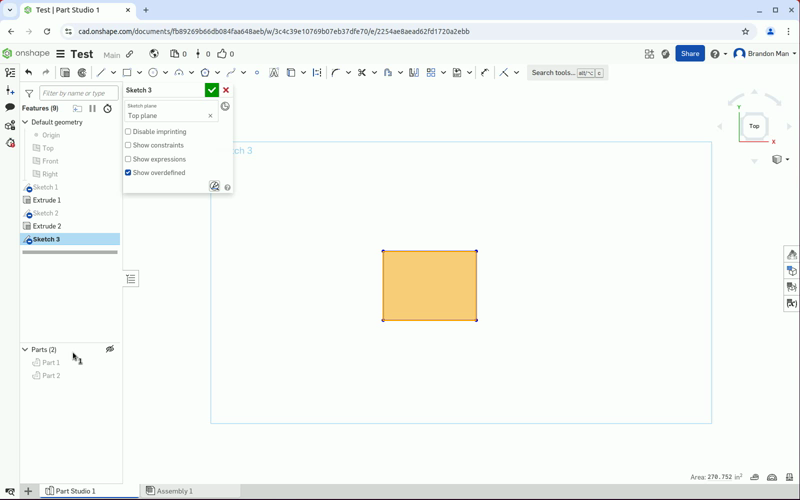
key(shift+y)
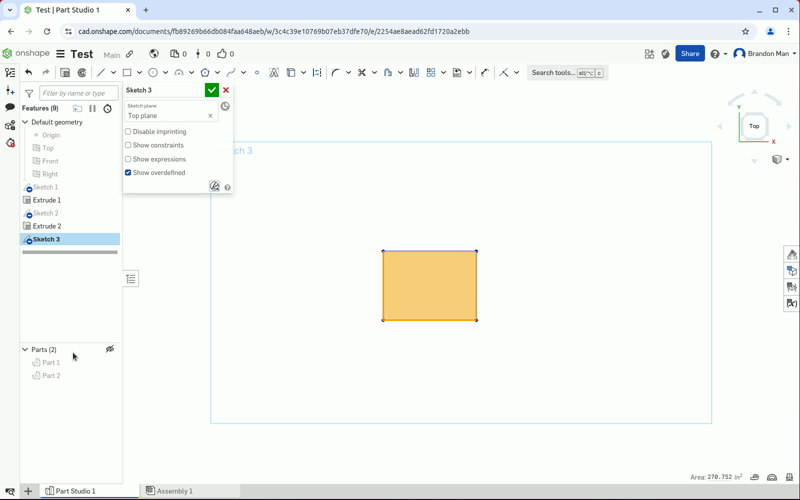
key(shift+e)
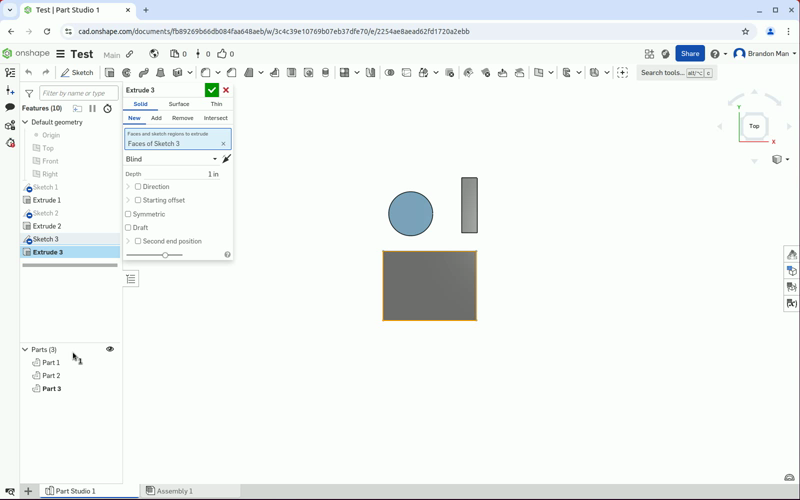
mouse_move(143, 106)
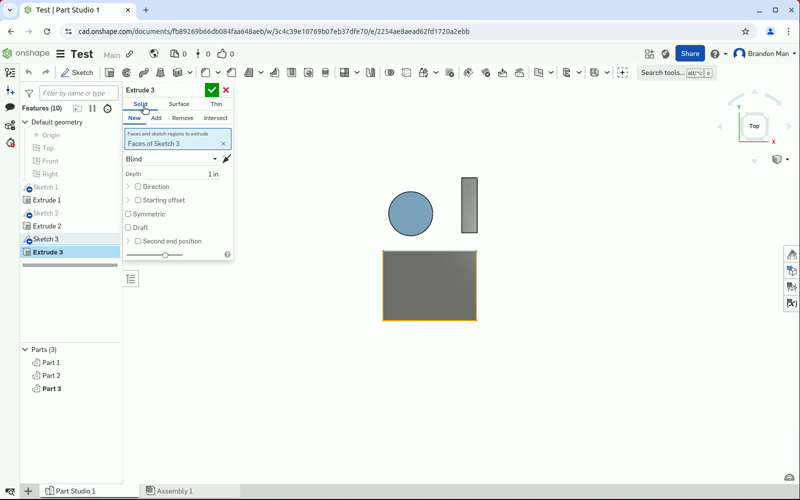
click(143, 106)
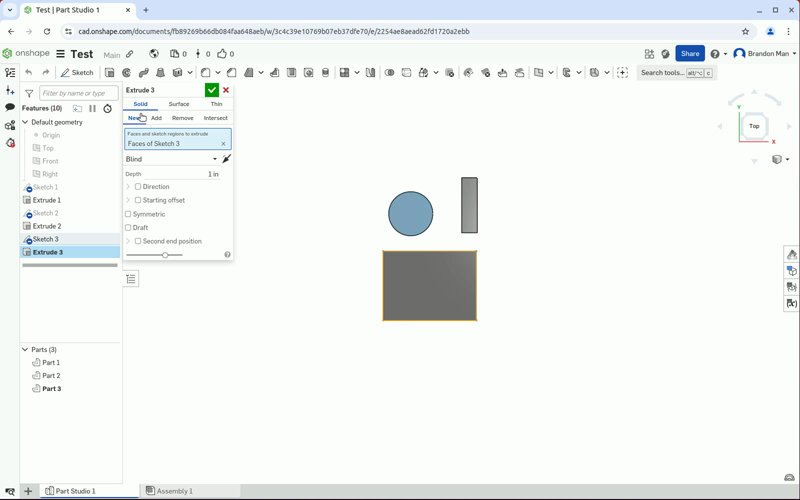
mouse_move(137, 120)
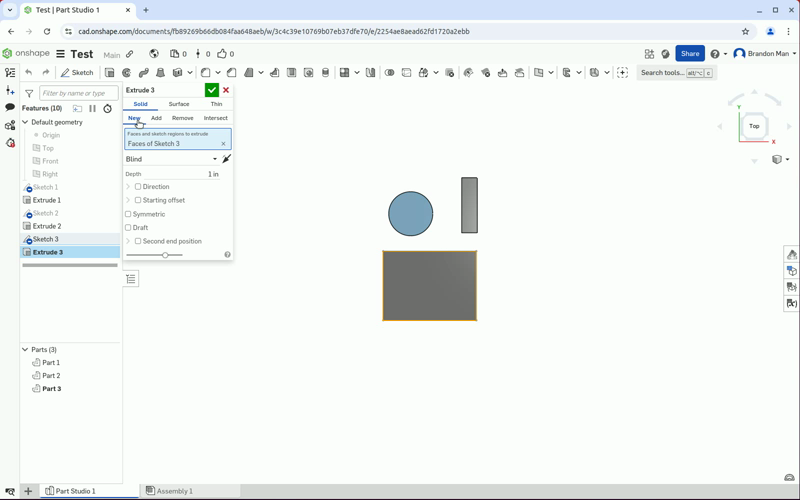
click(137, 120)
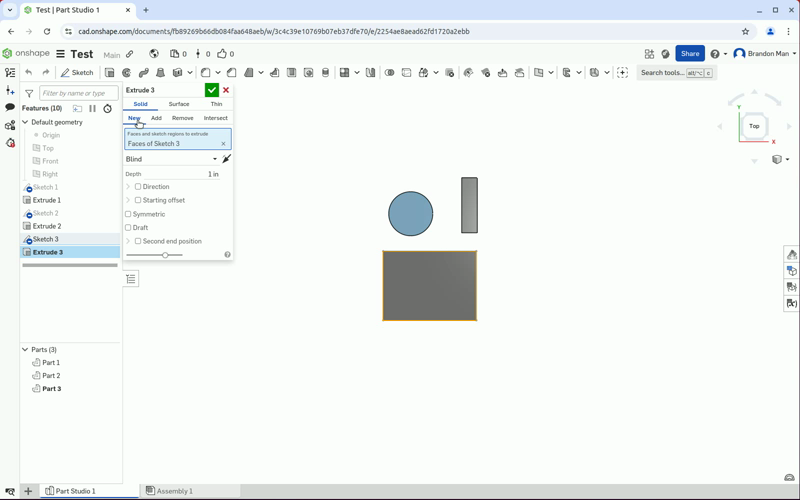
key(tab, 4)
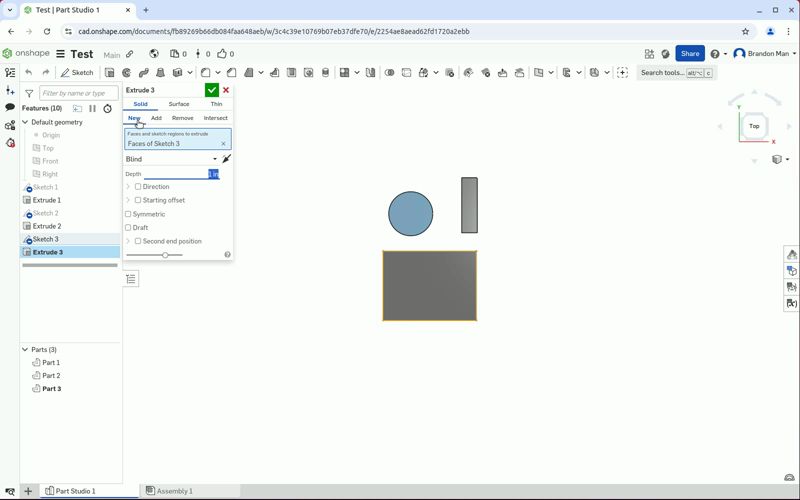
text(4.814)
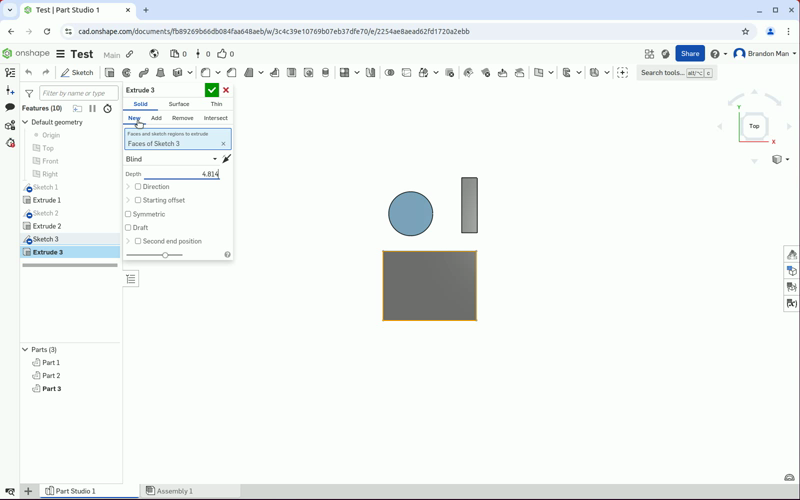
key(enter)
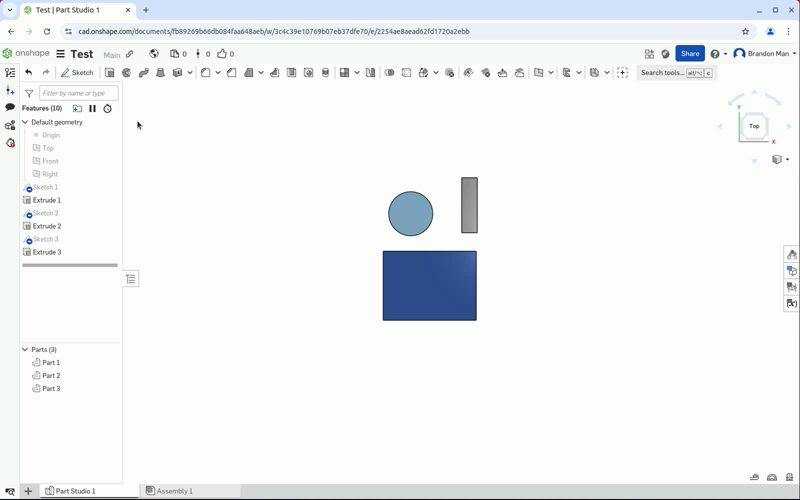
key(shift+h)
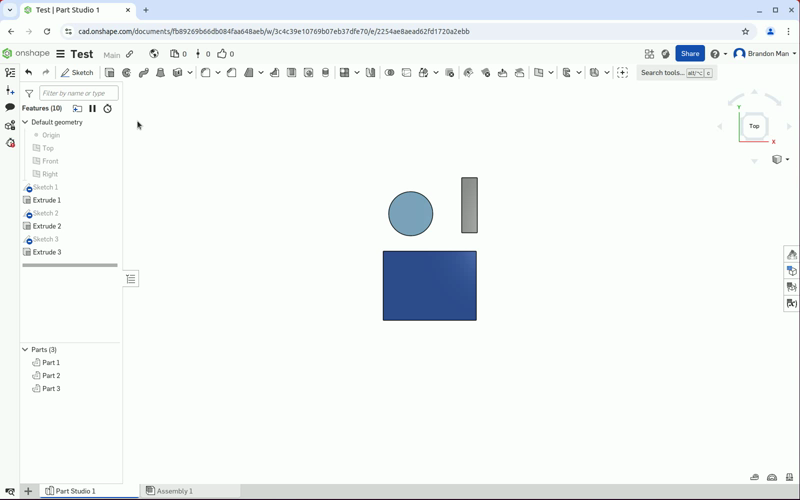
key(shift+h)
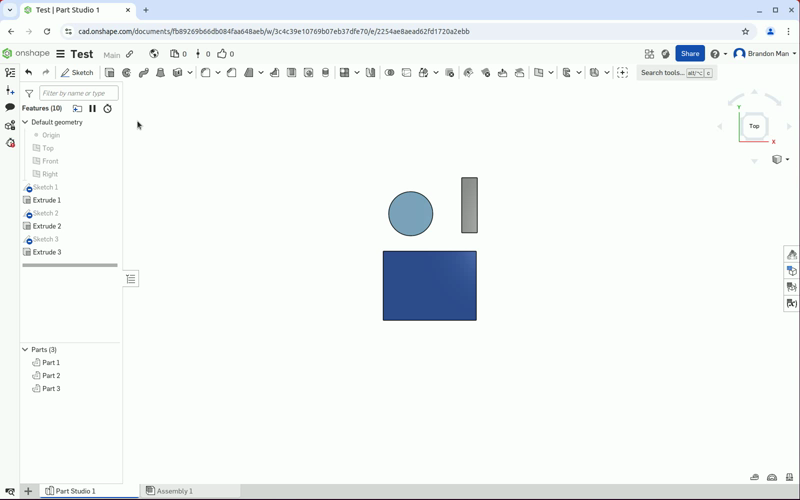
mouse_move(73, 189)
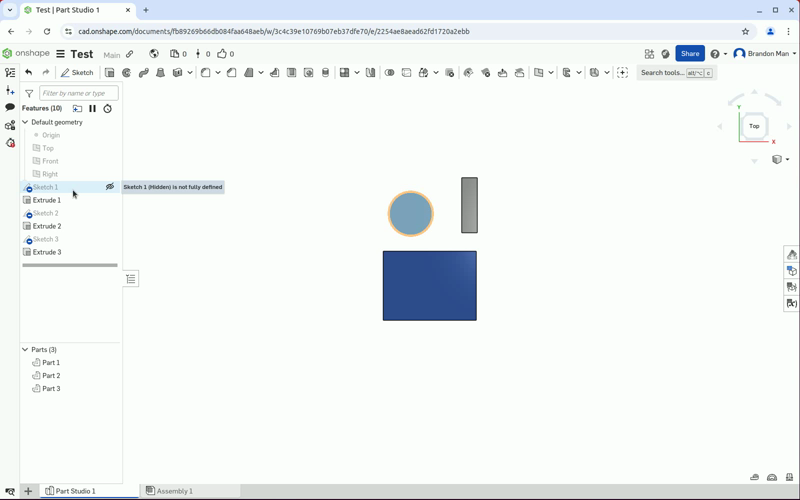
click(73, 189)
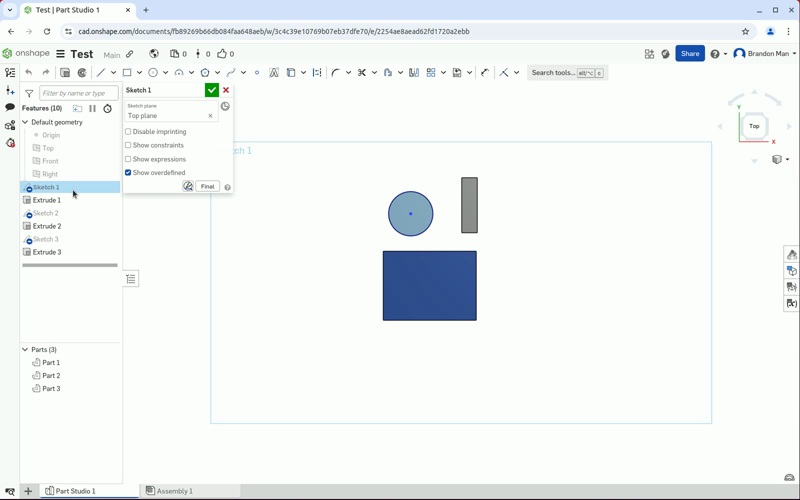
mouse_move(229, 92)
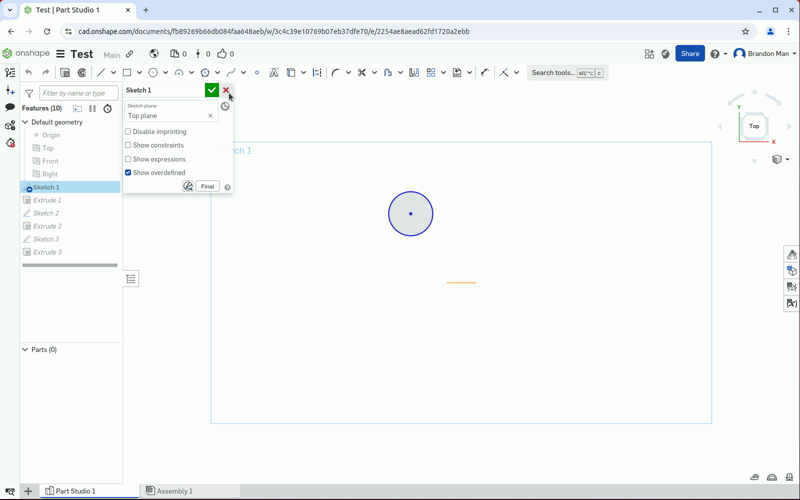
click(229, 92)
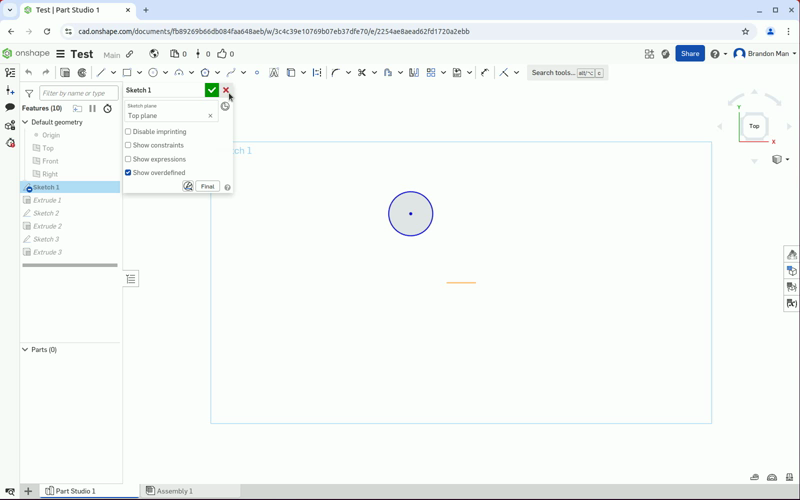
key(shift+s)
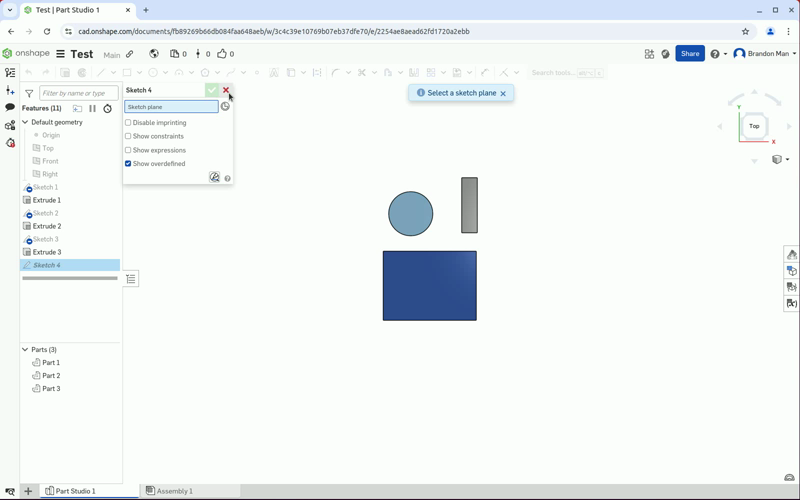
mouse_move(73, 150)
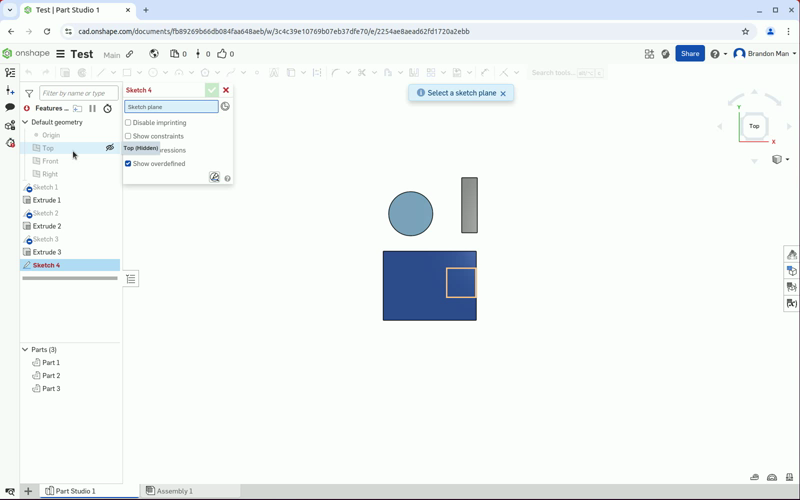
click(73, 150)
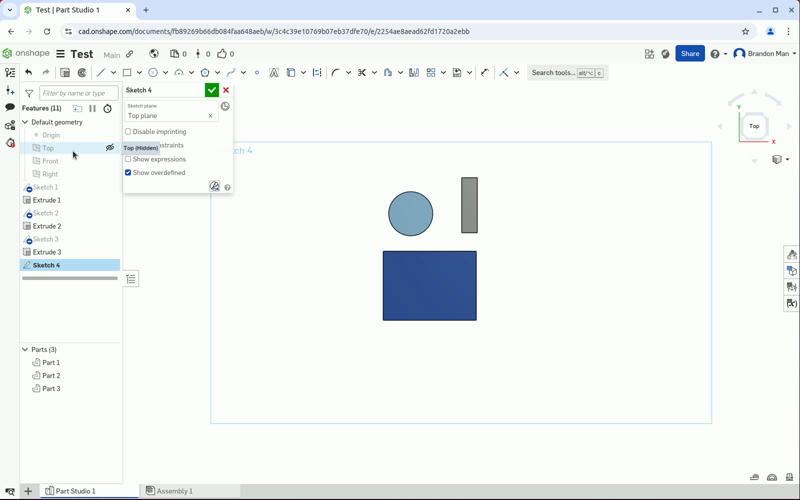
mouse_move(73, 352)
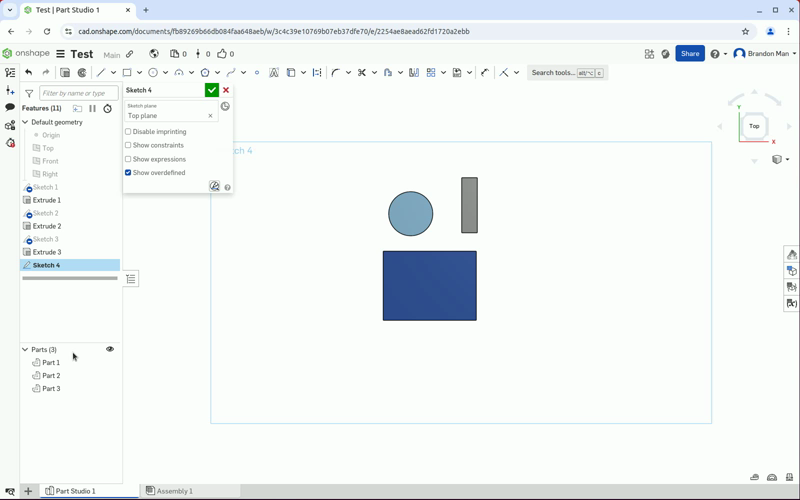
key(y)
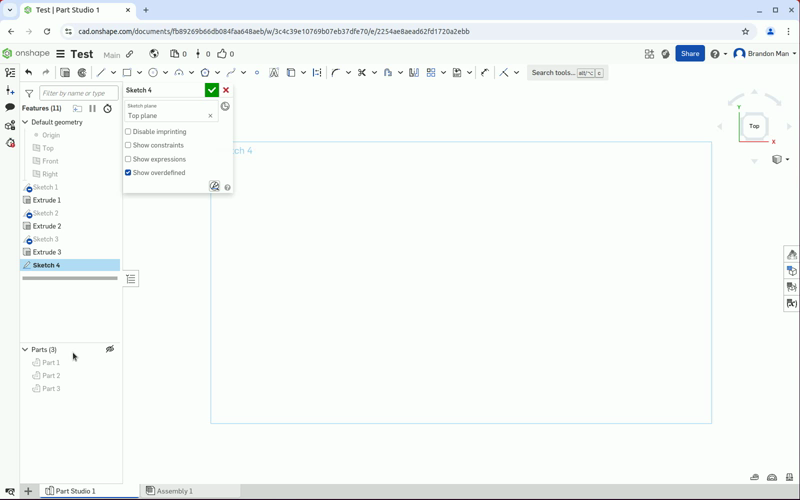
key(l)
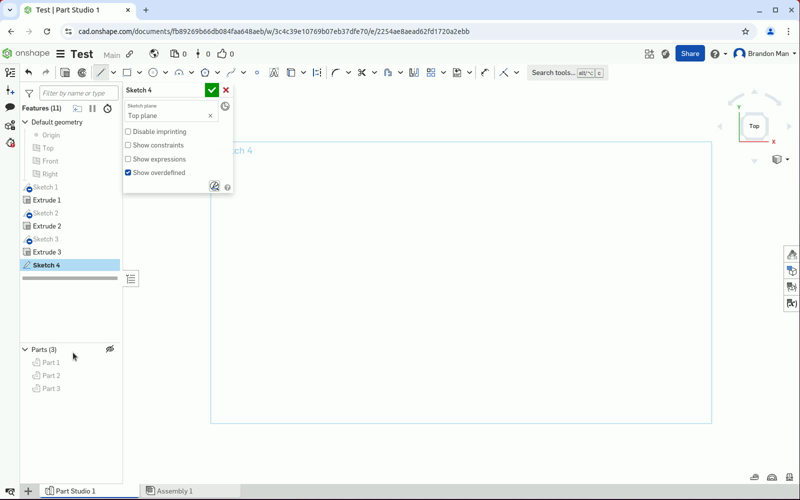
key_down(shift)
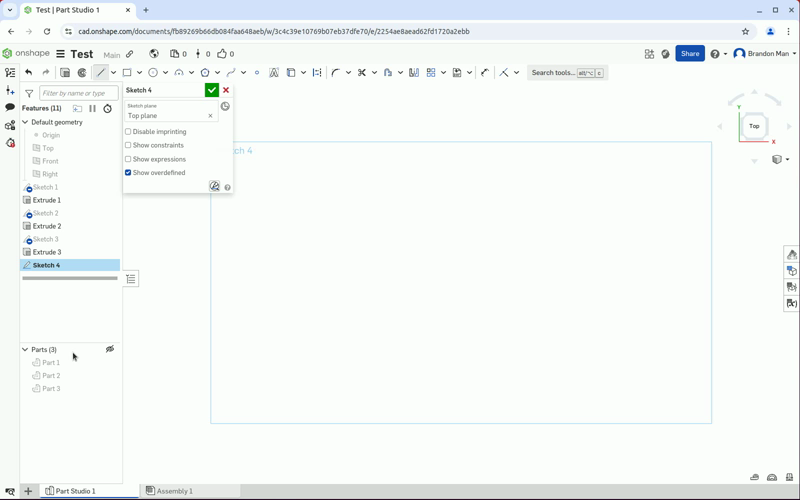
mouse_move(362, 327)
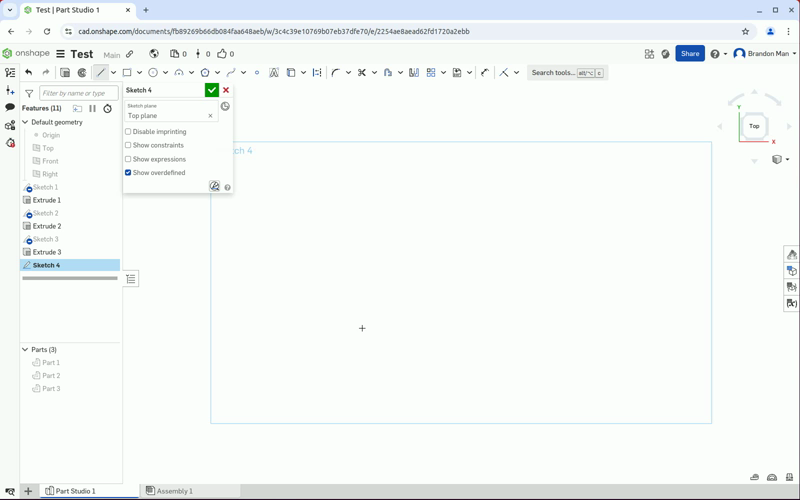
click(362, 327)
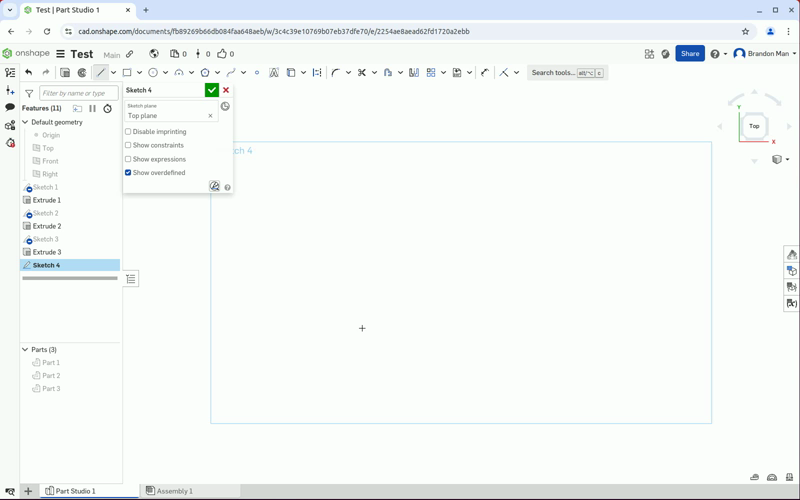
key_up(shift)
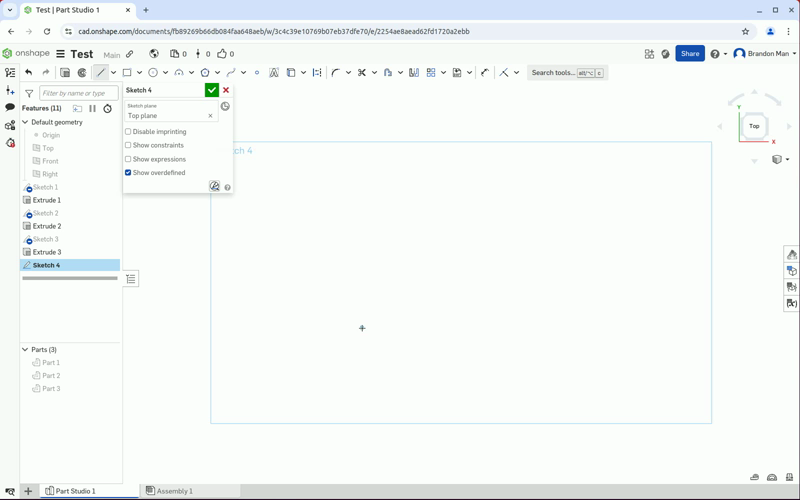
key_down(shift)
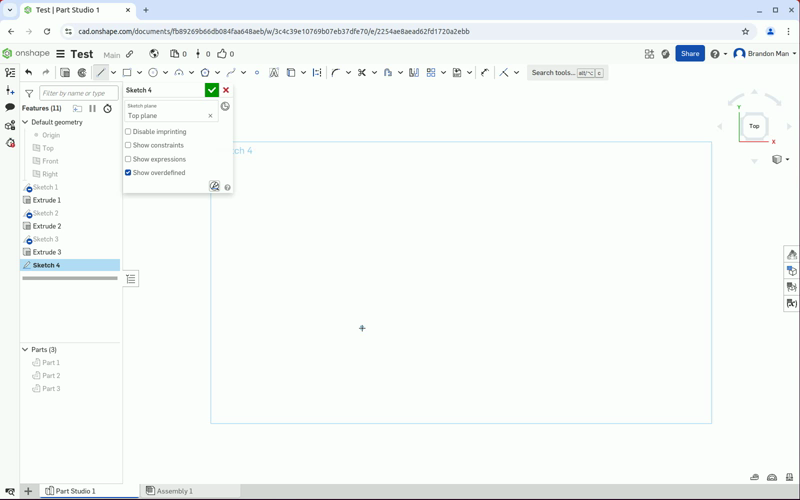
mouse_move(490, 327)
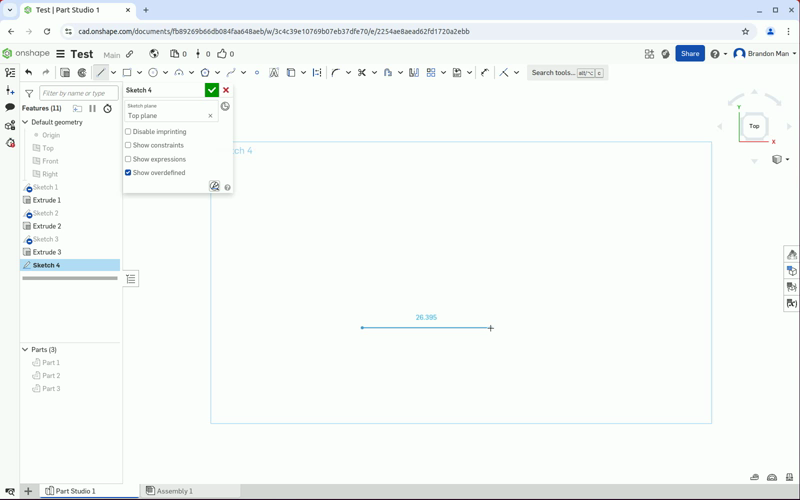
click(490, 327)
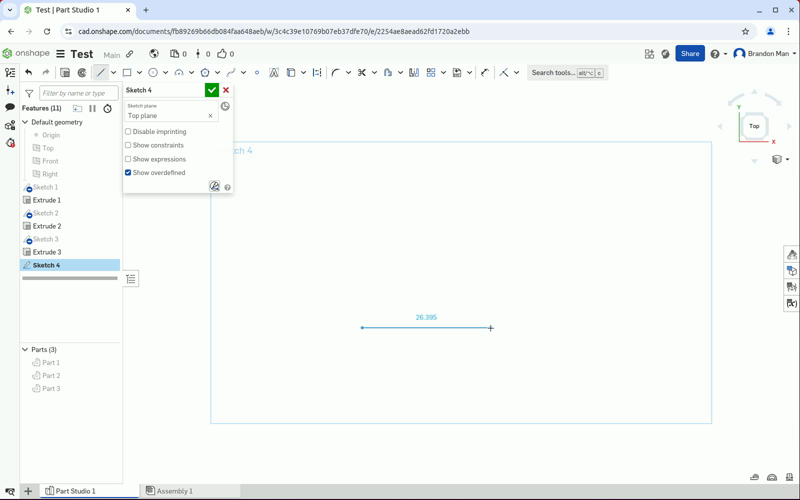
key_up(shift)
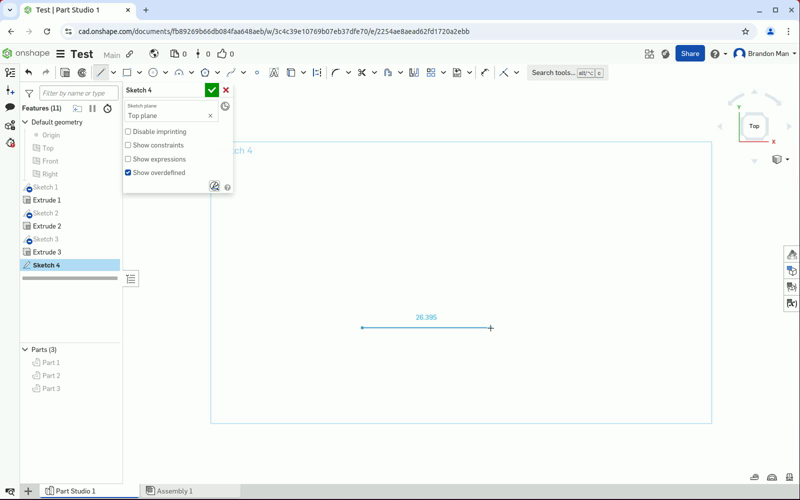
key_down(shift)
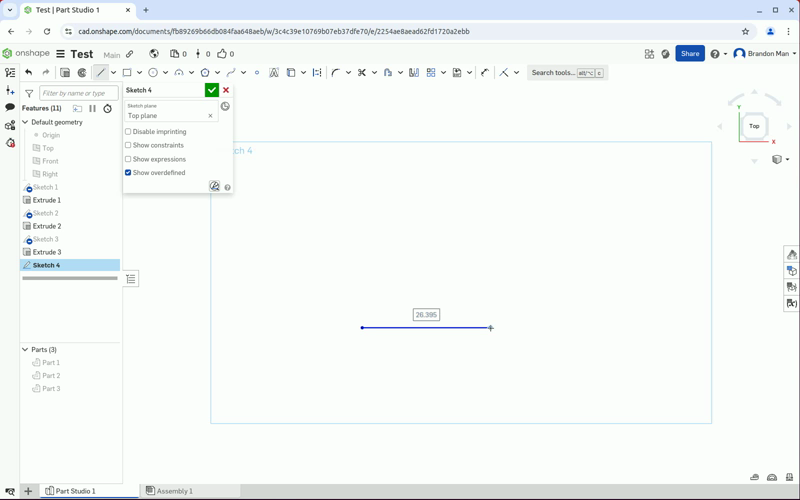
mouse_move(490, 170)
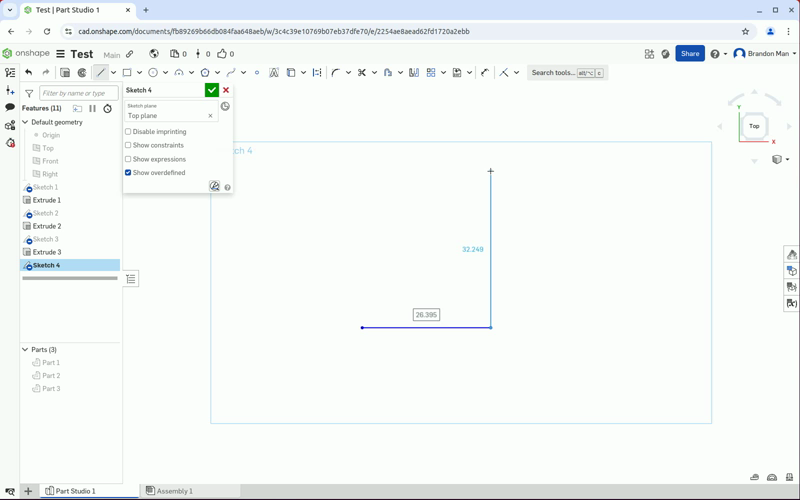
click(490, 170)
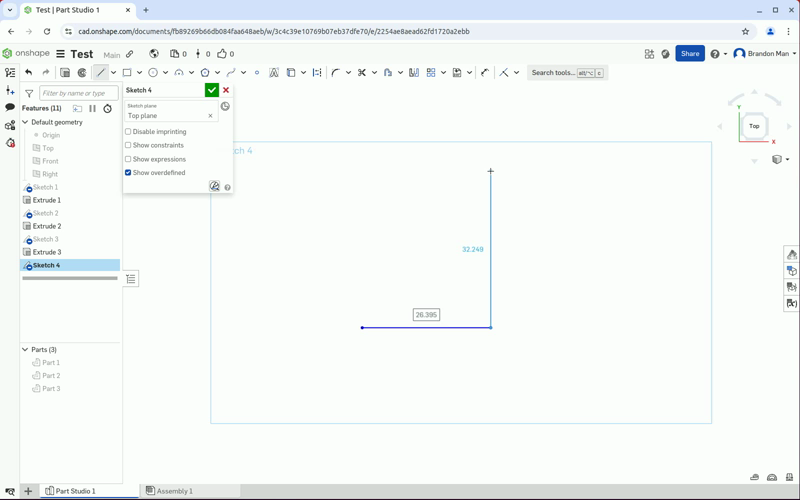
key_up(shift)
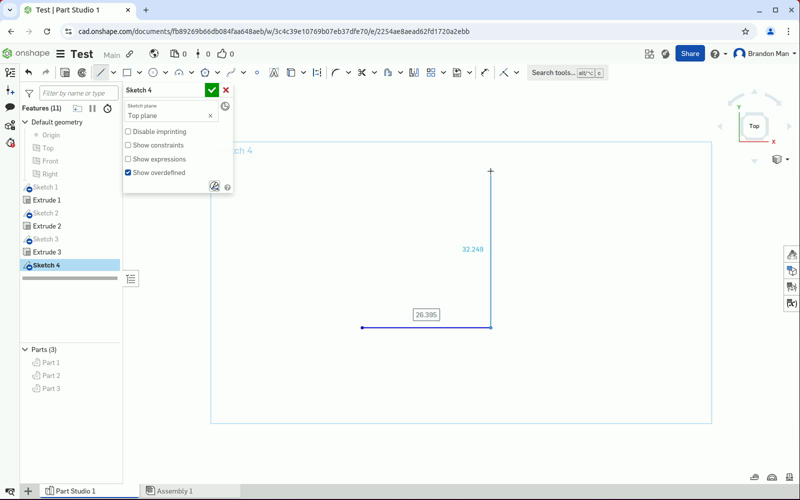
key_down(shift)
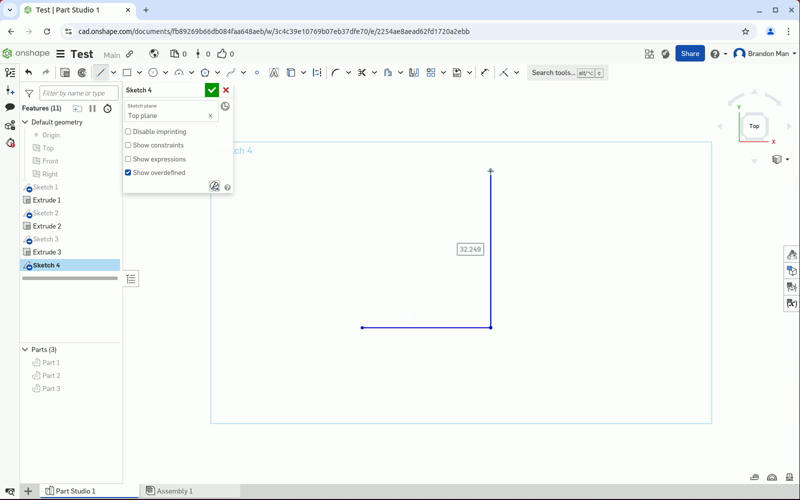
mouse_move(410, 170)
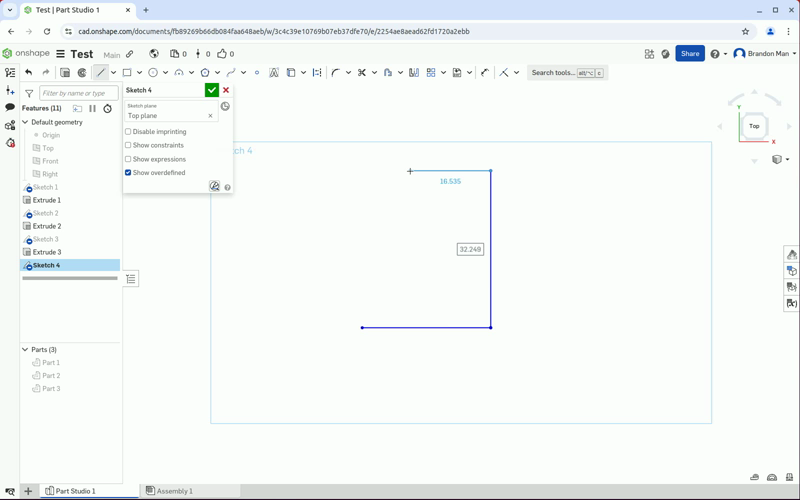
click(410, 170)
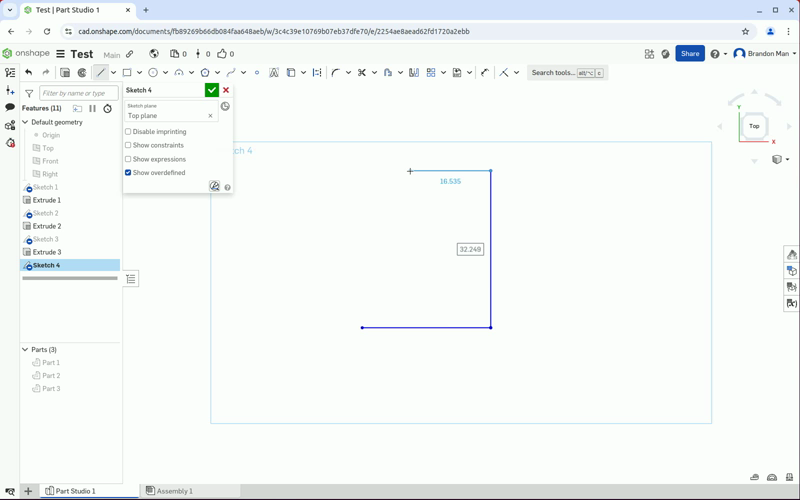
key_up(shift)
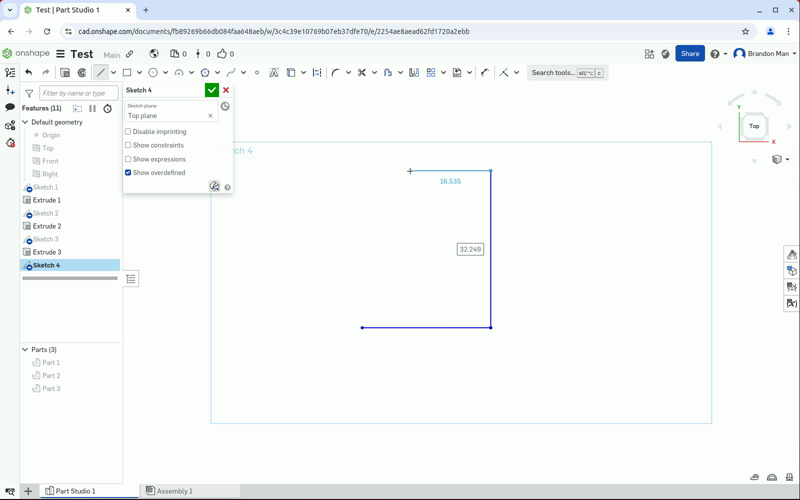
key(esc)
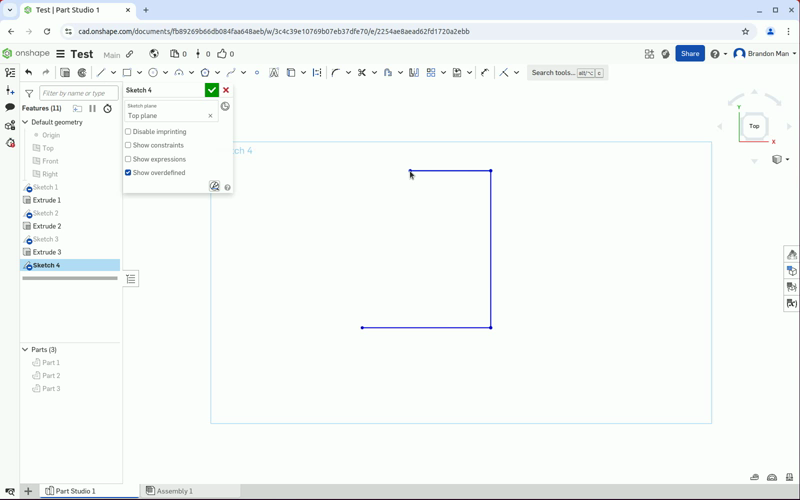
key(a)
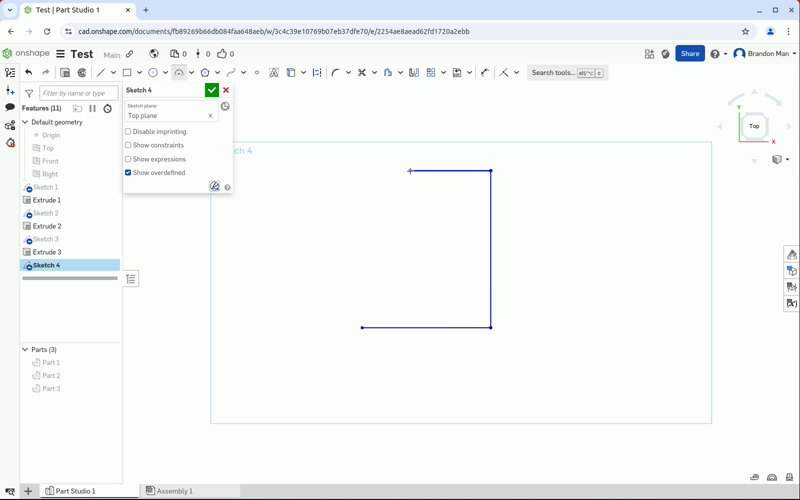
mouse_move(410, 170)
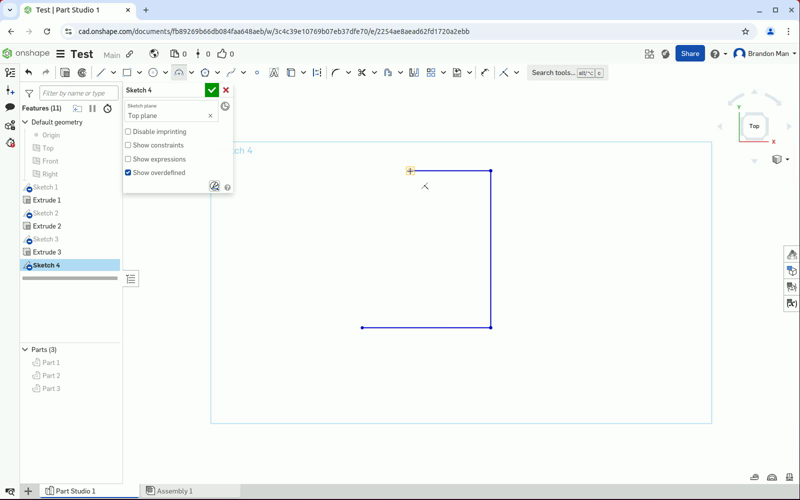
click(410, 170)
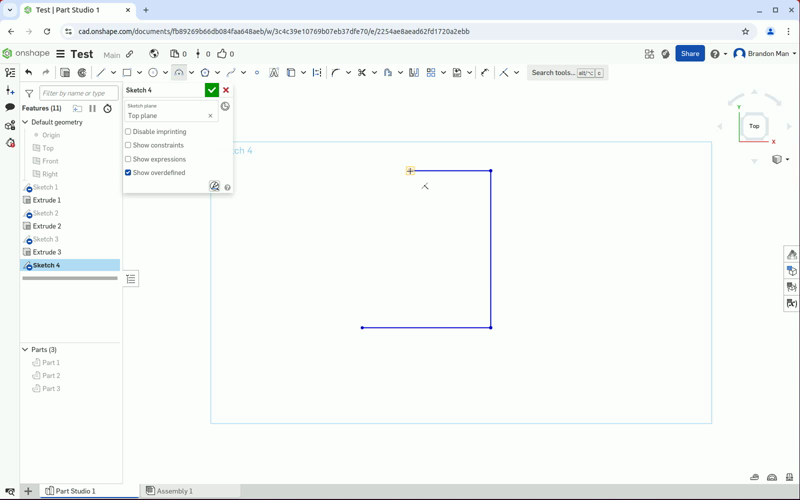
key_down(shift)
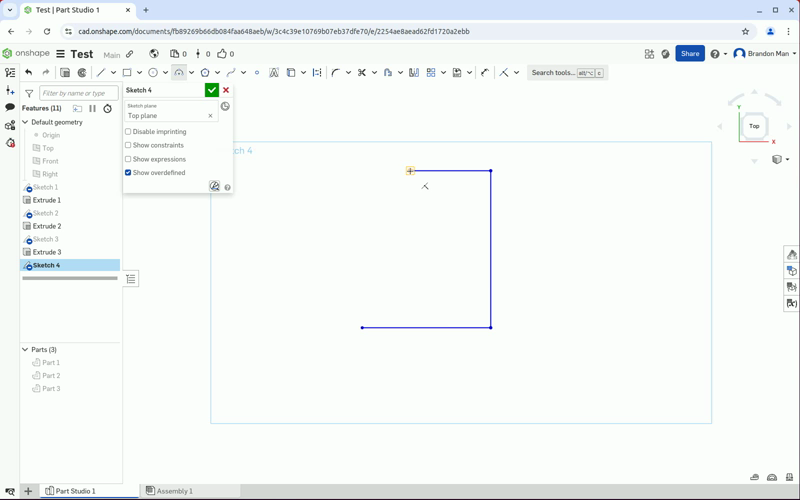
mouse_move(362, 218)
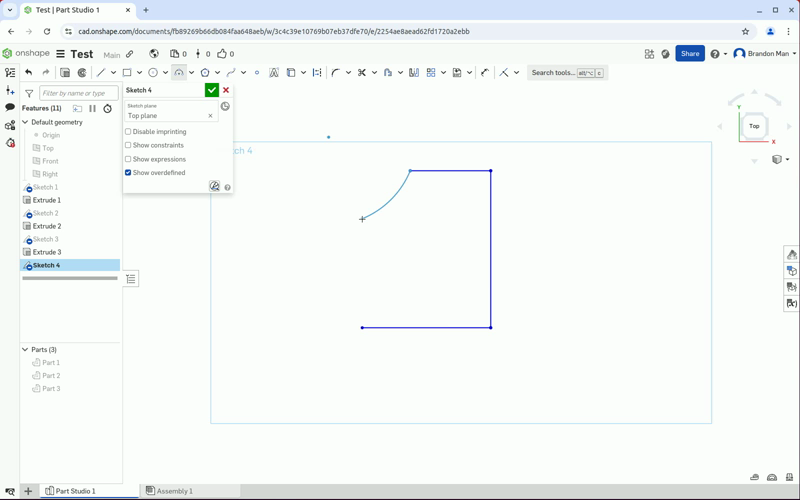
click(362, 218)
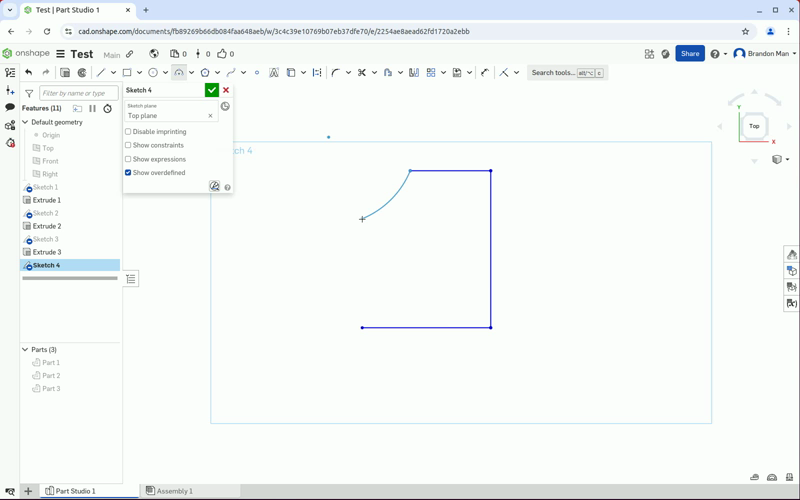
mouse_move(376, 184)
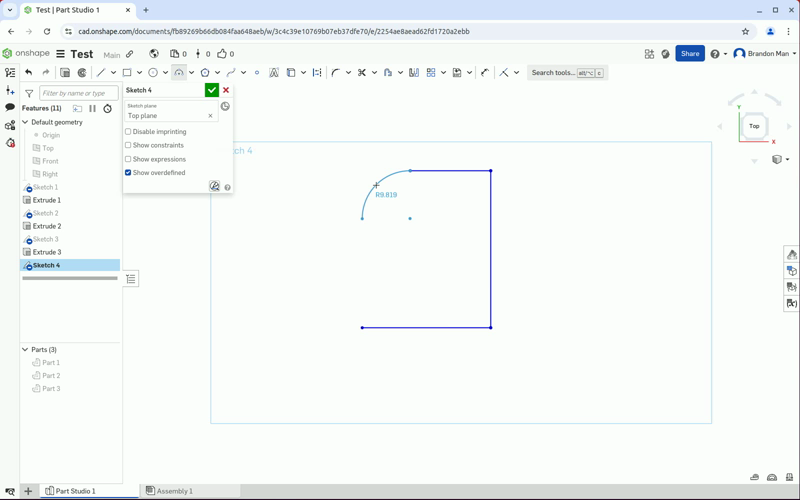
click(376, 184)
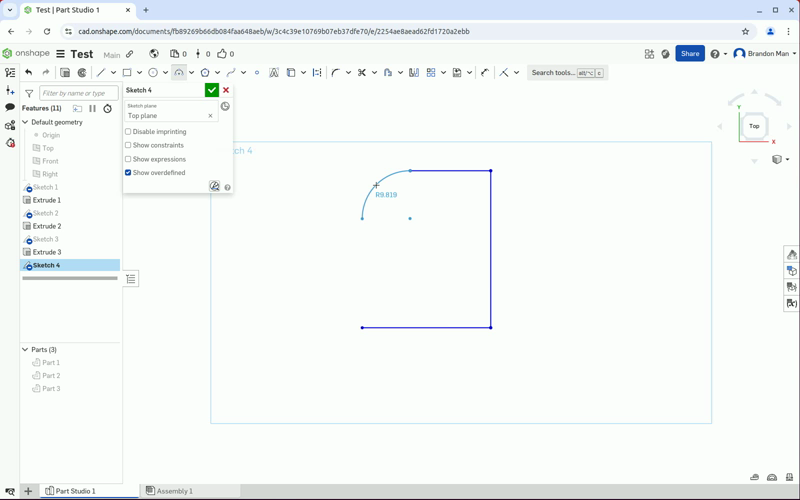
key_up(shift)
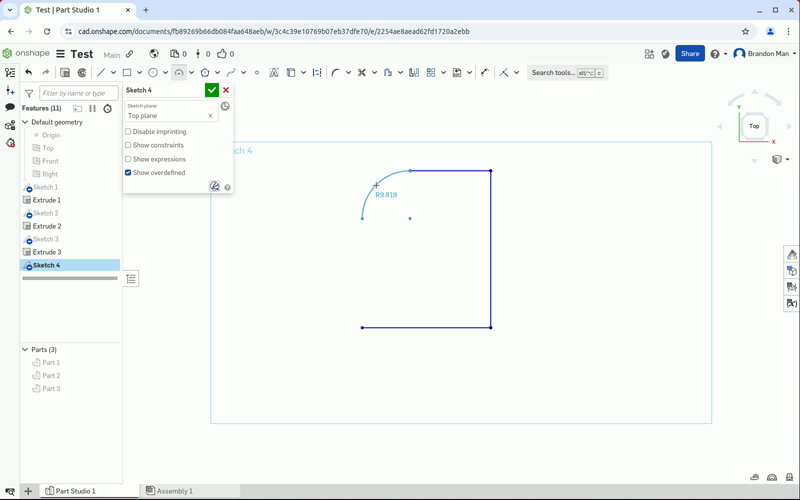
key(esc)
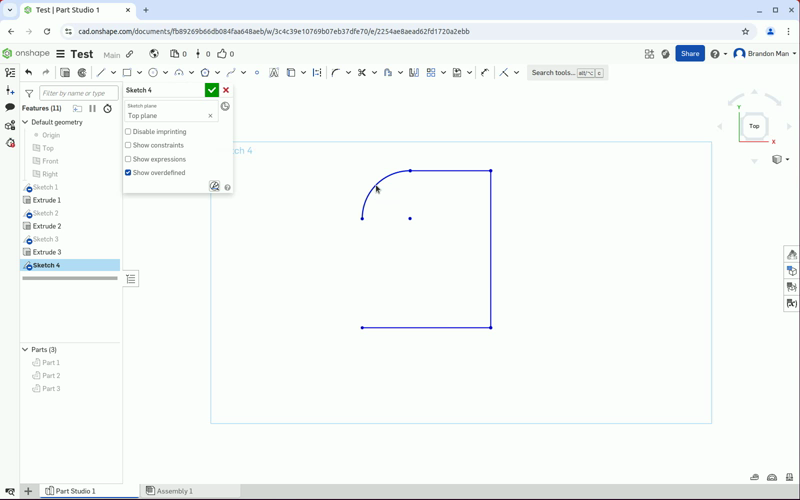
key(l)
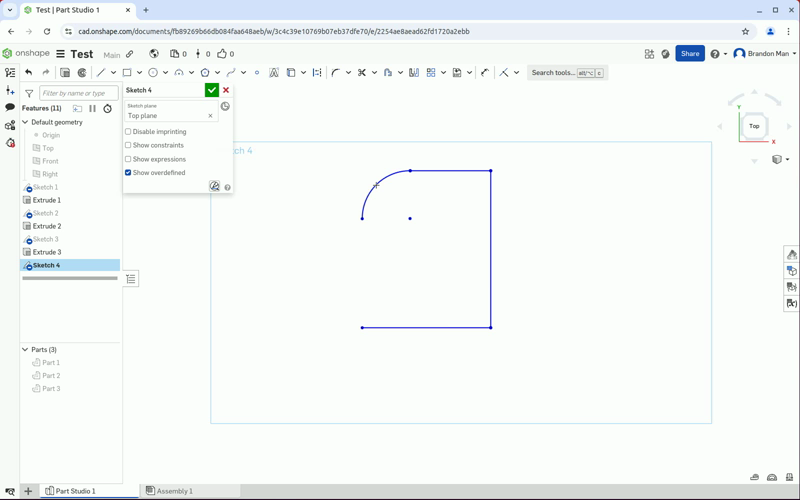
mouse_move(362, 218)
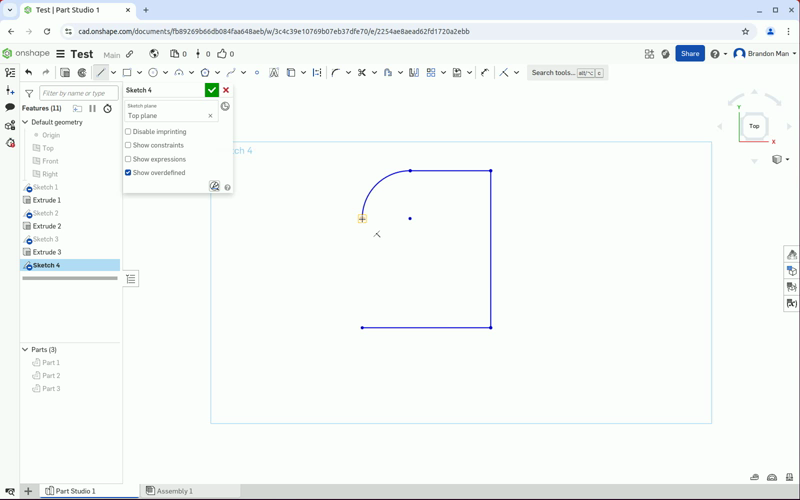
click(362, 218)
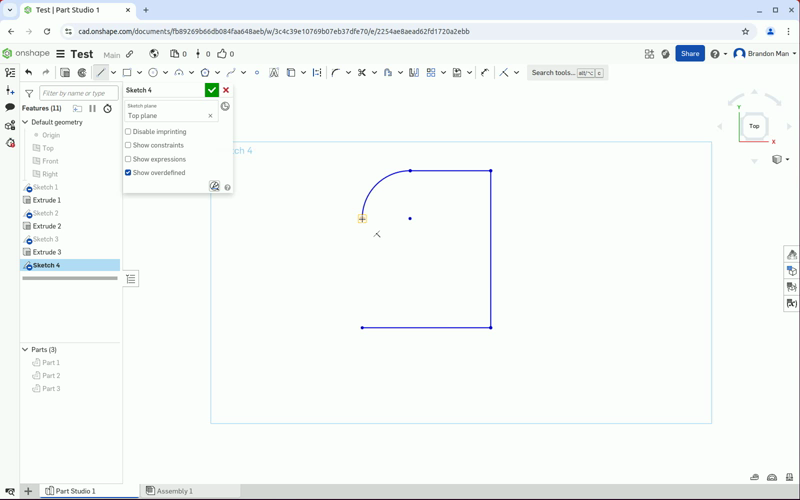
key_down(shift)
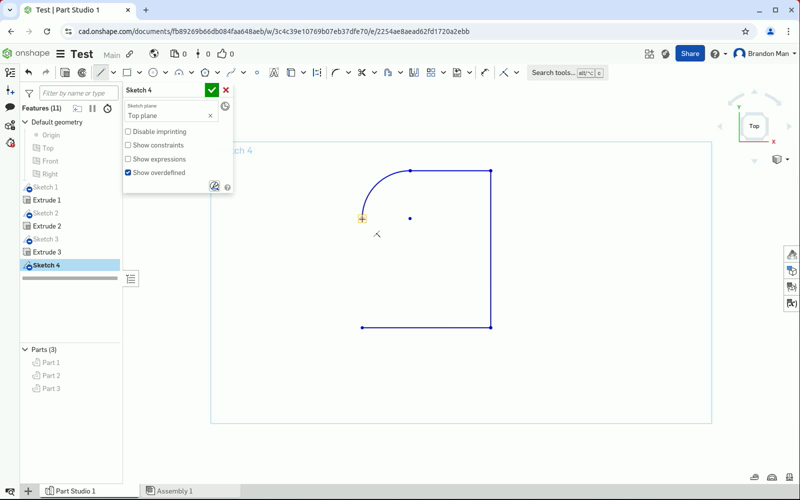
mouse_move(362, 327)
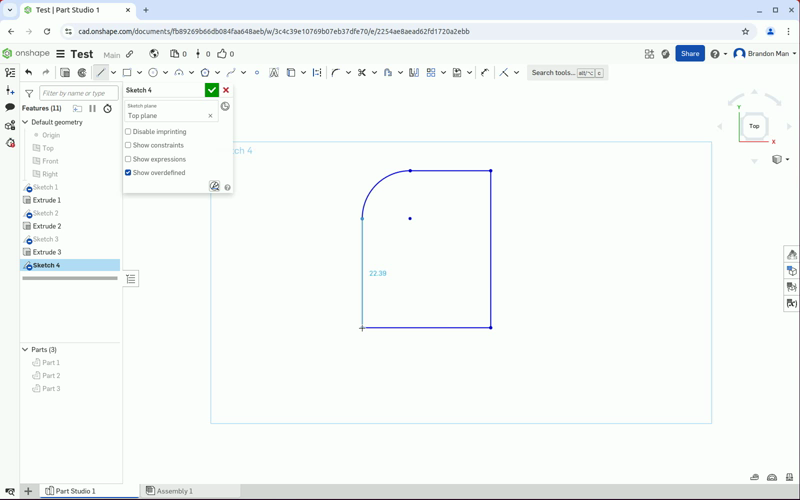
key_up(shift)
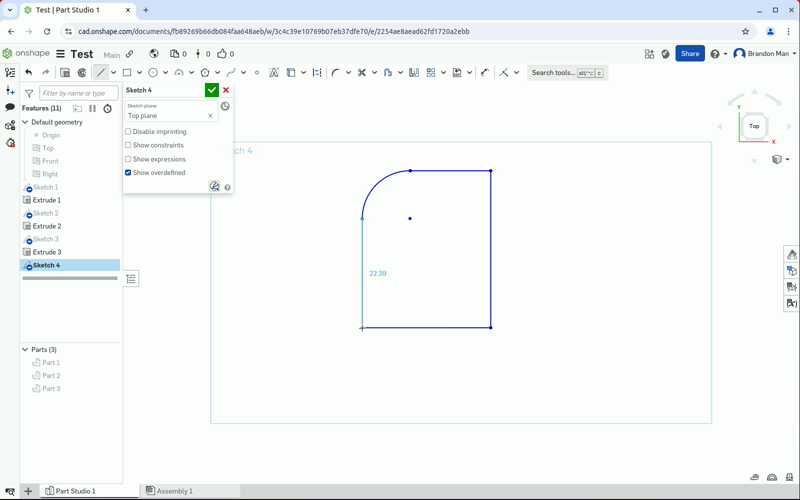
click(362, 327)
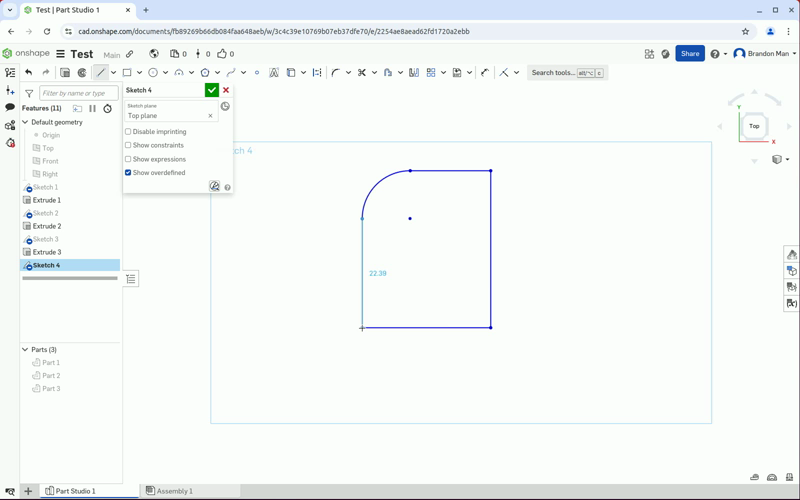
key(esc)
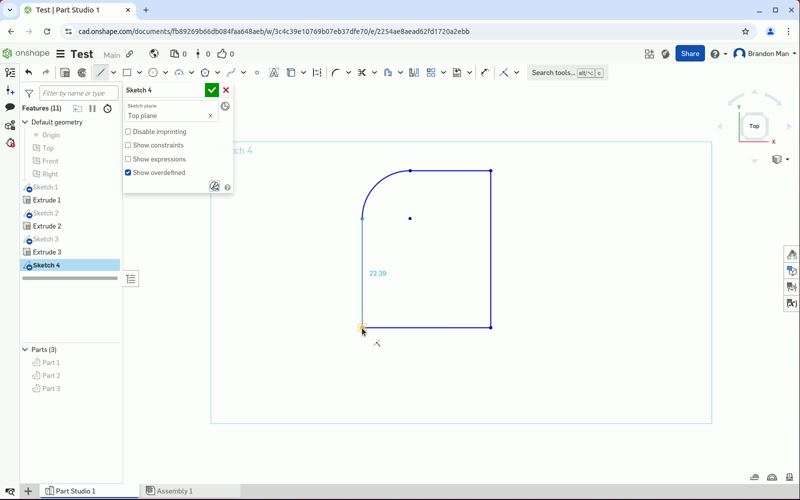
key(l)
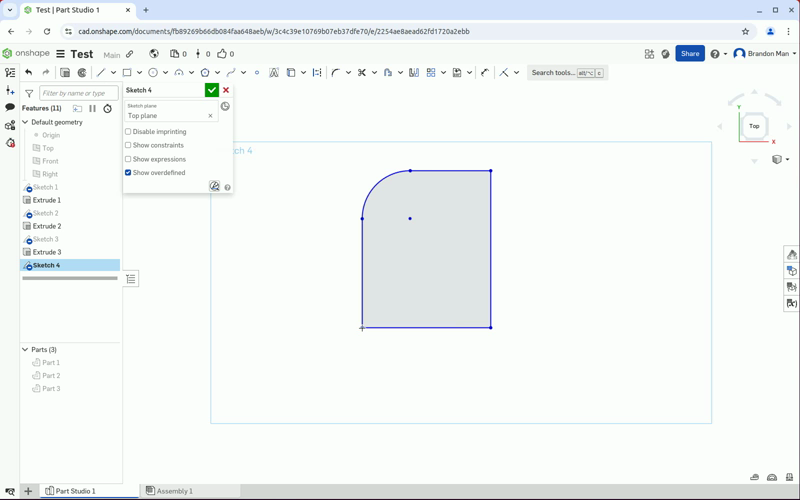
key_down(shift)
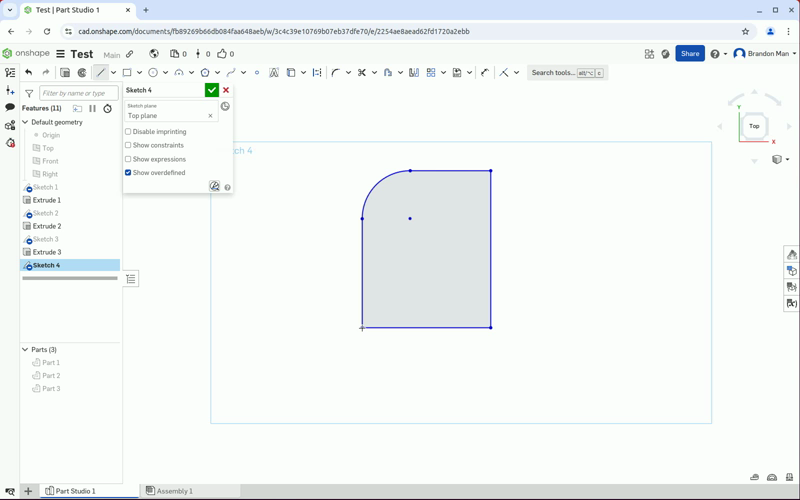
mouse_move(383, 321)
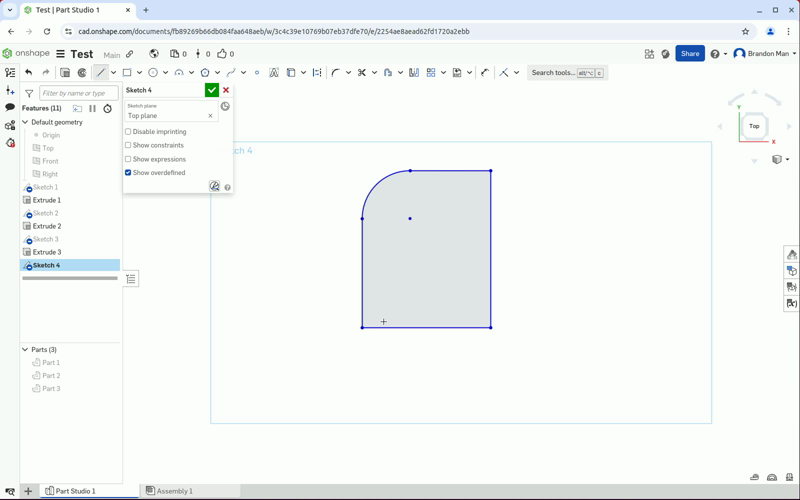
click(383, 321)
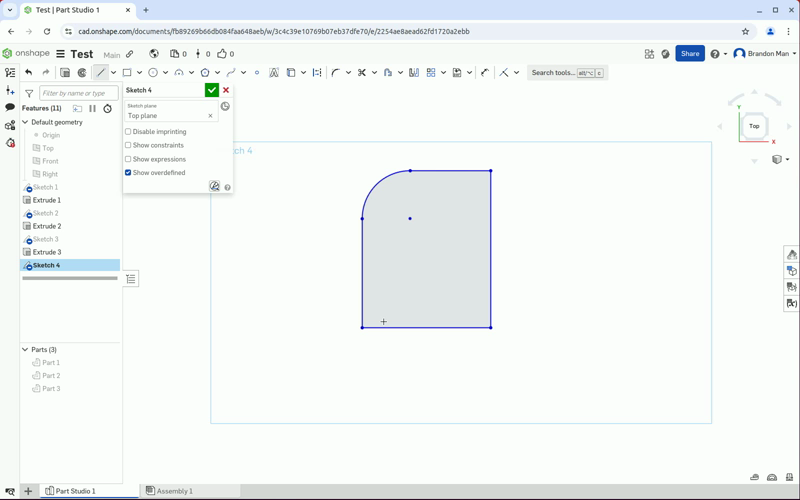
key_up(shift)
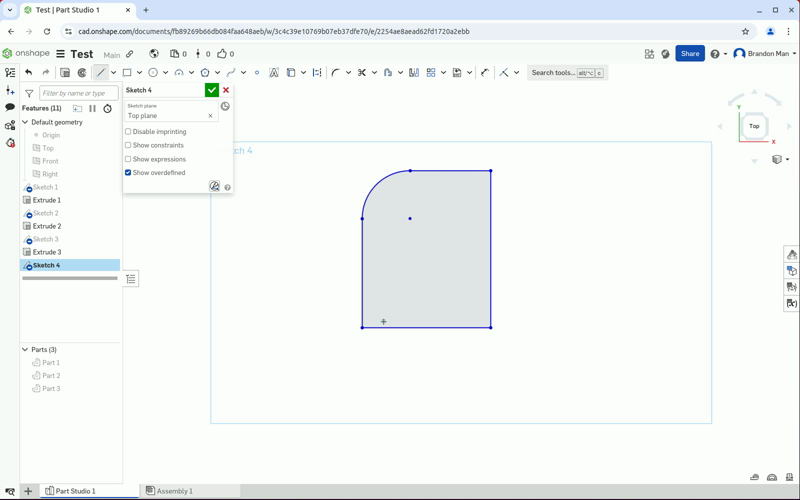
key_down(shift)
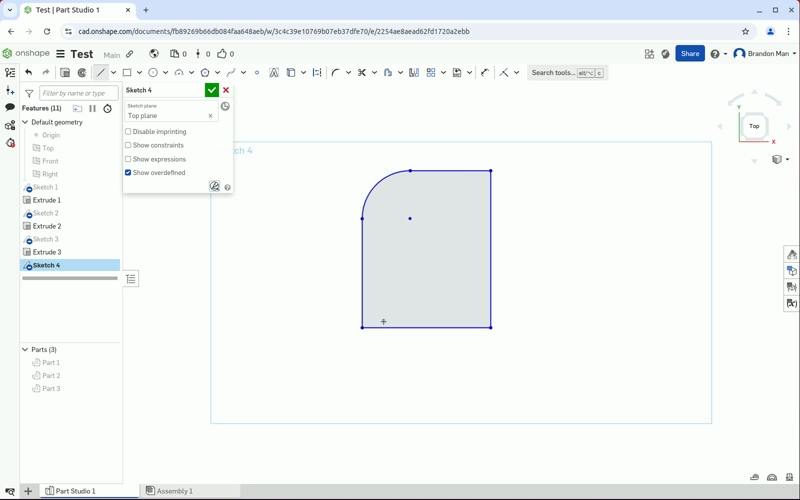
mouse_move(476, 321)
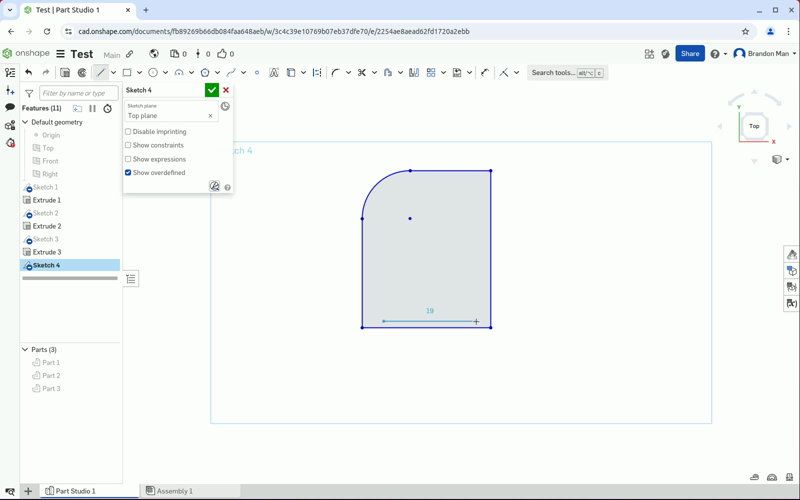
click(476, 321)
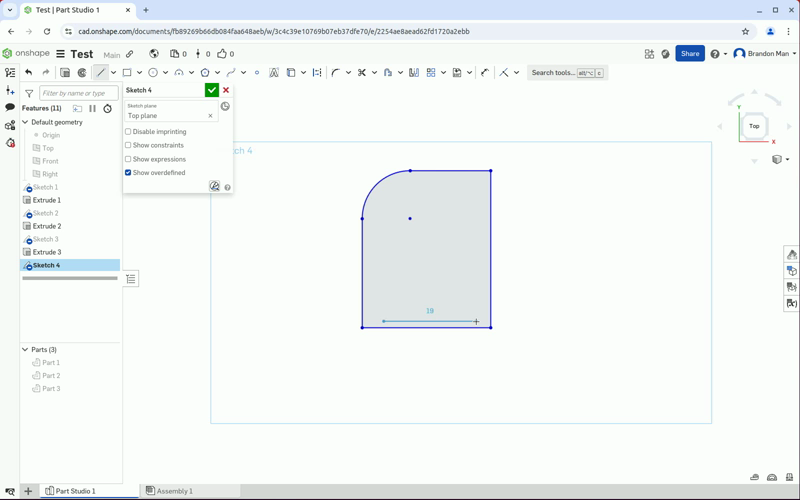
key_up(shift)
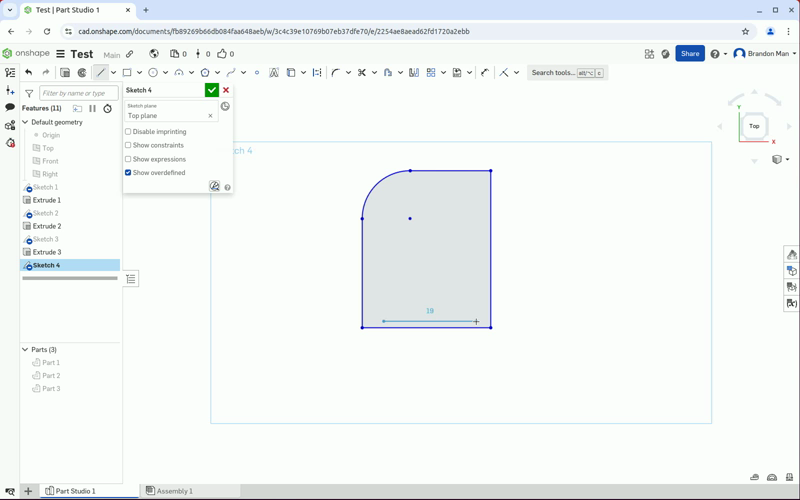
key_down(shift)
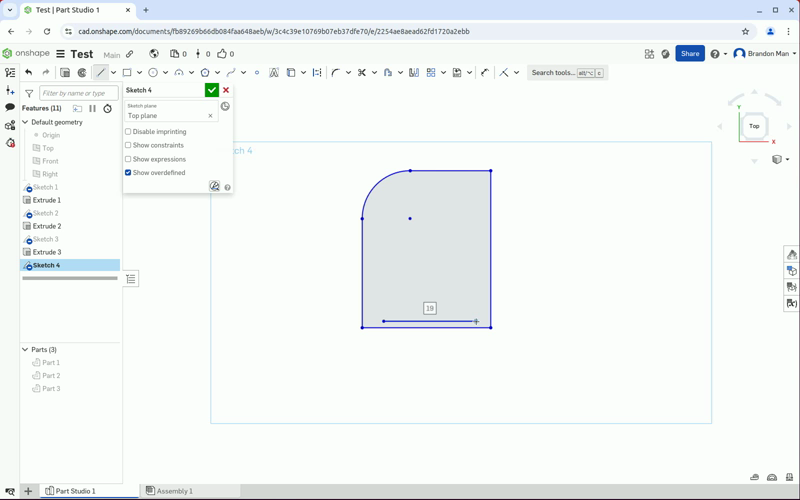
mouse_move(476, 251)
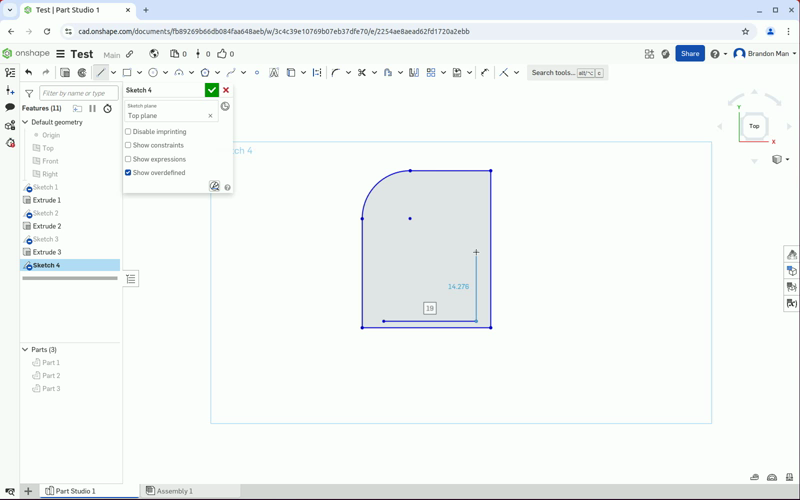
click(476, 251)
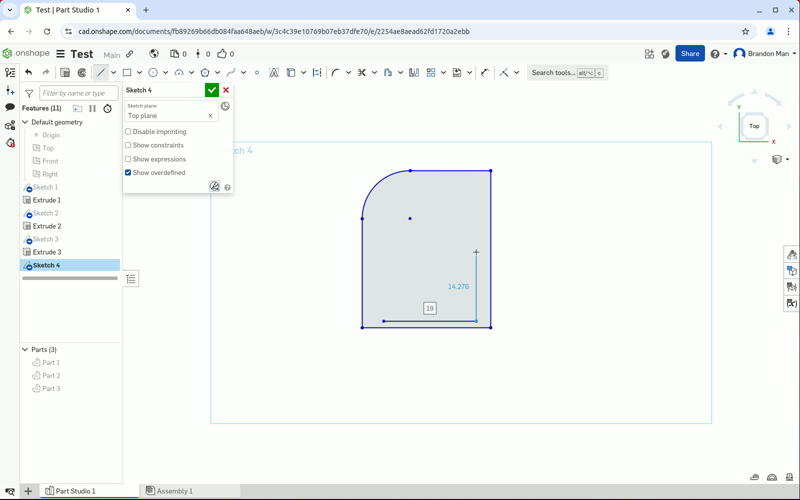
key_up(shift)
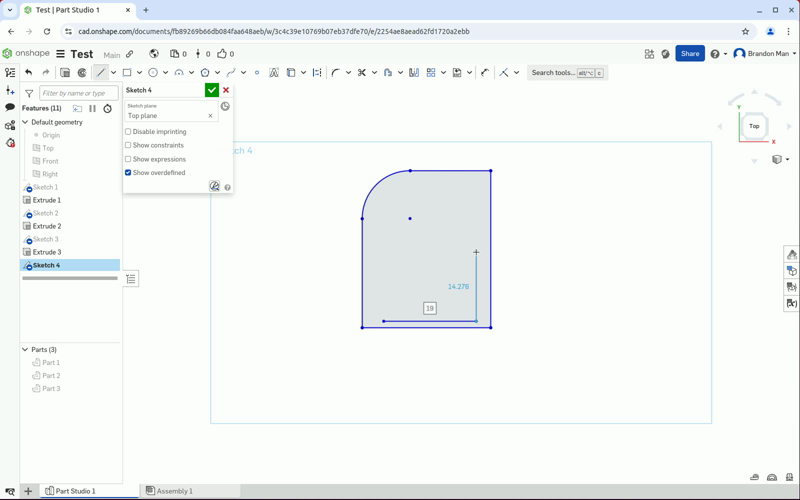
key_down(shift)
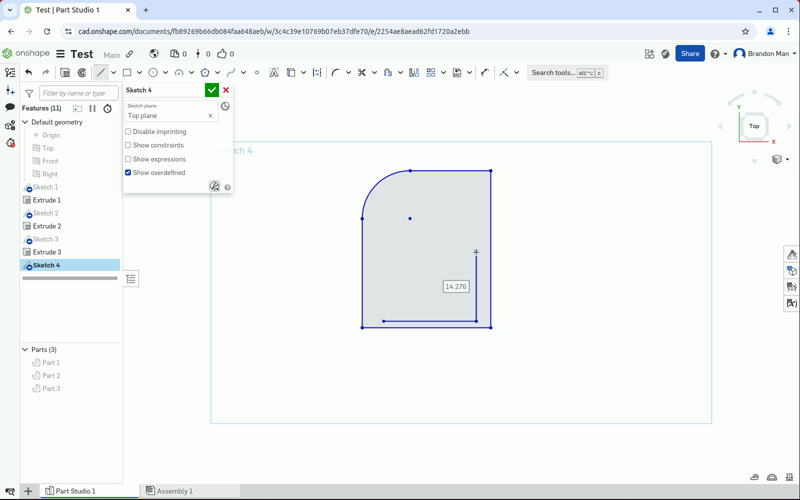
mouse_move(383, 251)
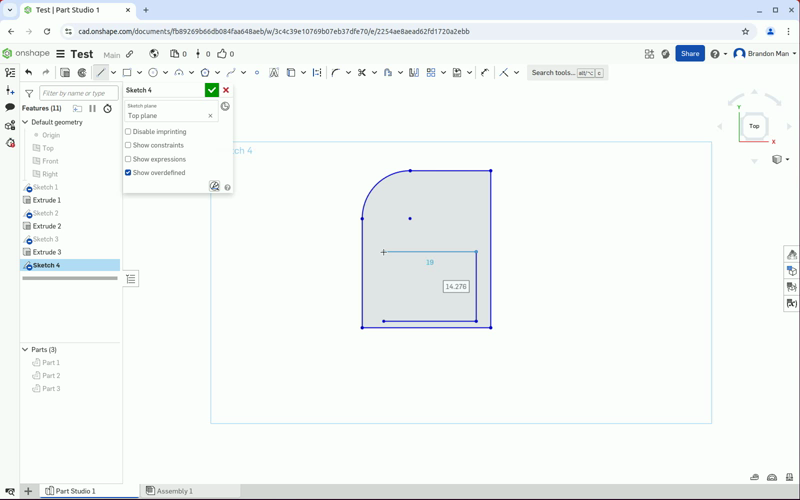
click(383, 251)
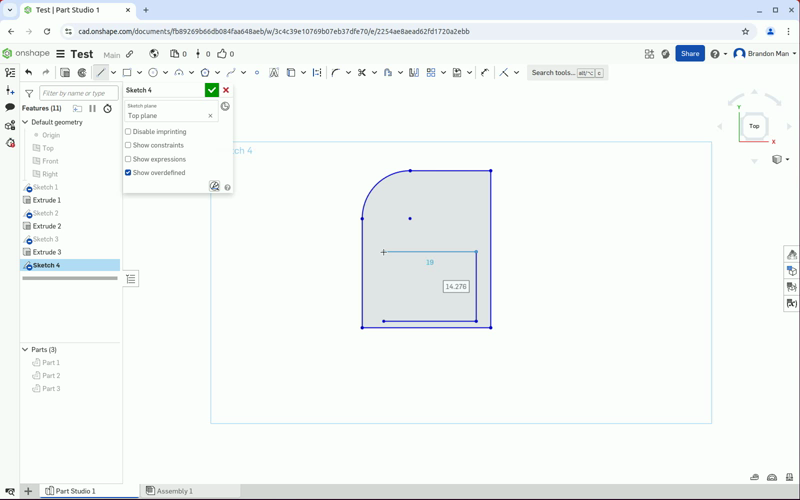
key_up(shift)
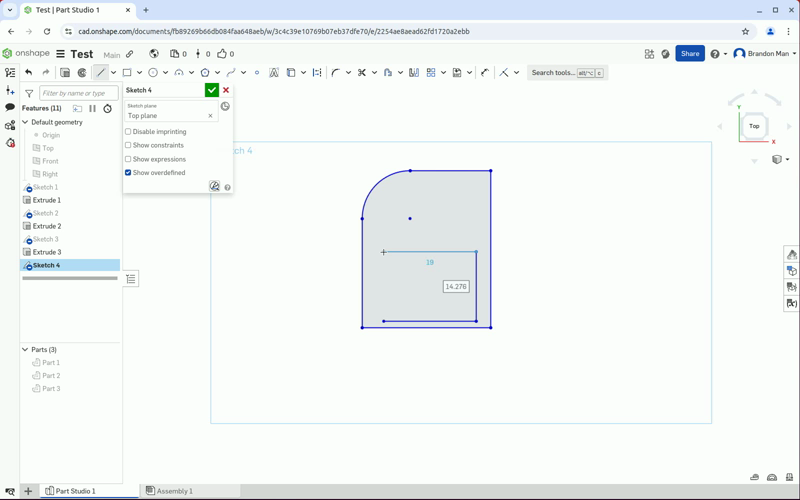
key_down(shift)
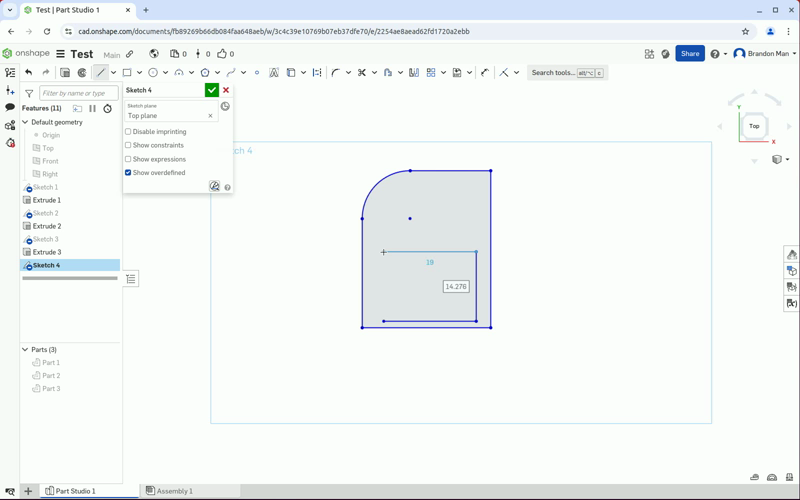
mouse_move(383, 321)
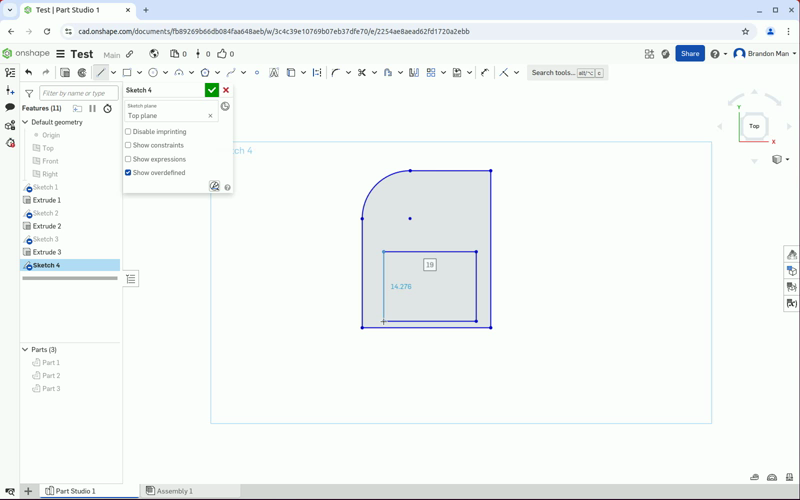
key_up(shift)
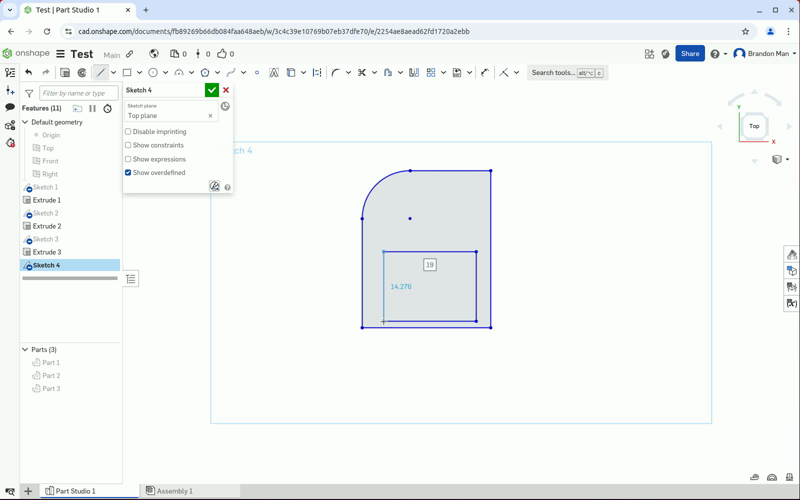
click(383, 321)
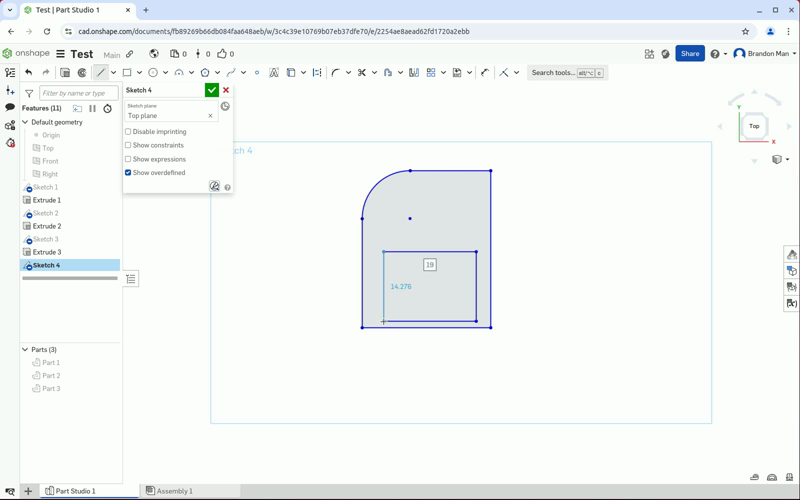
key(esc)
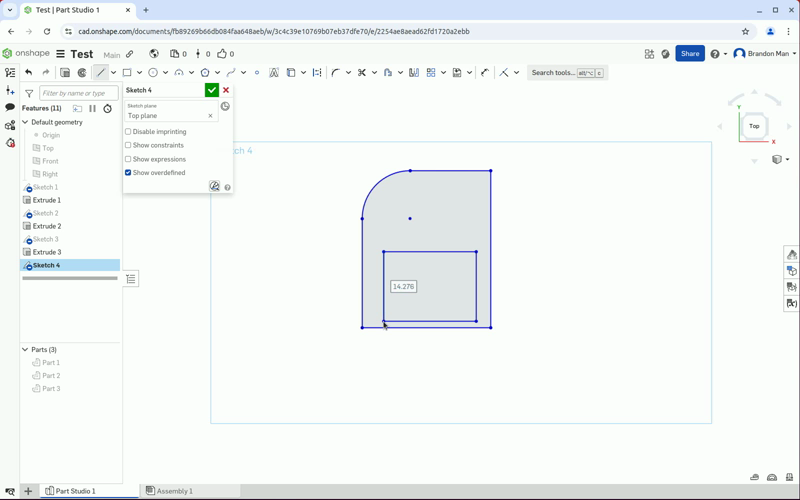
key(c)
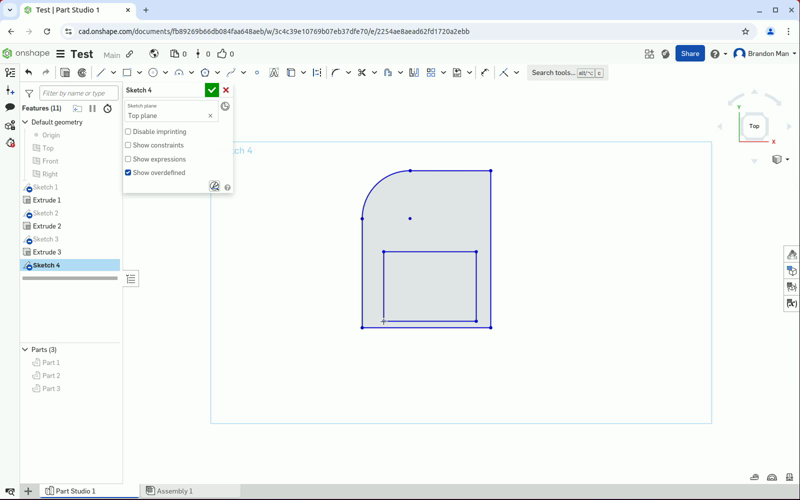
key_down(shift)
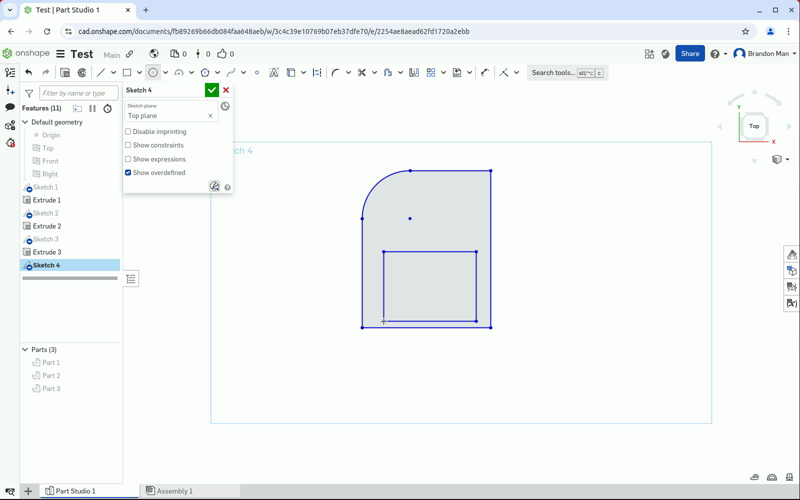
mouse_move(410, 215)
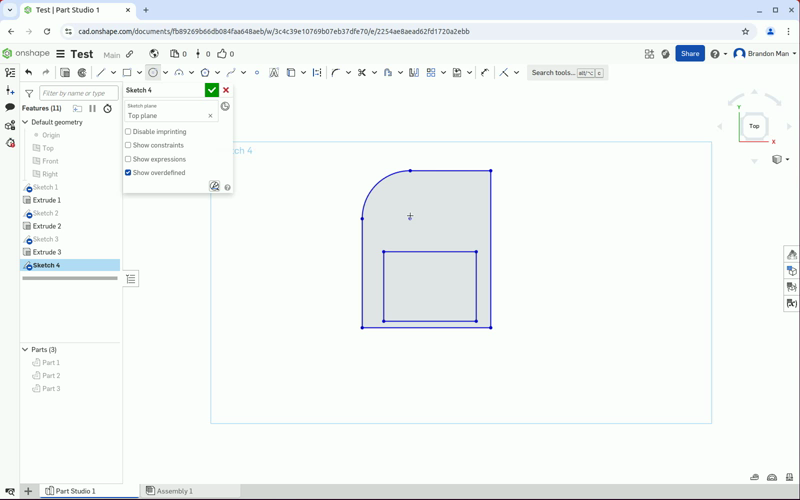
scroll(6)
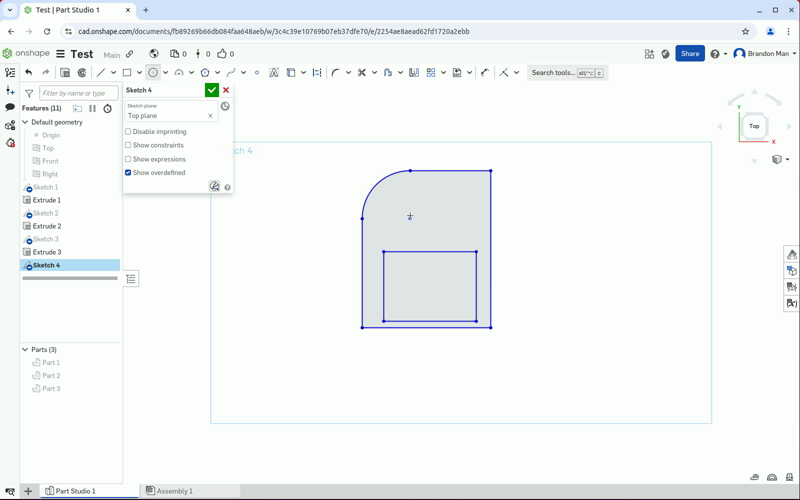
scroll(6)
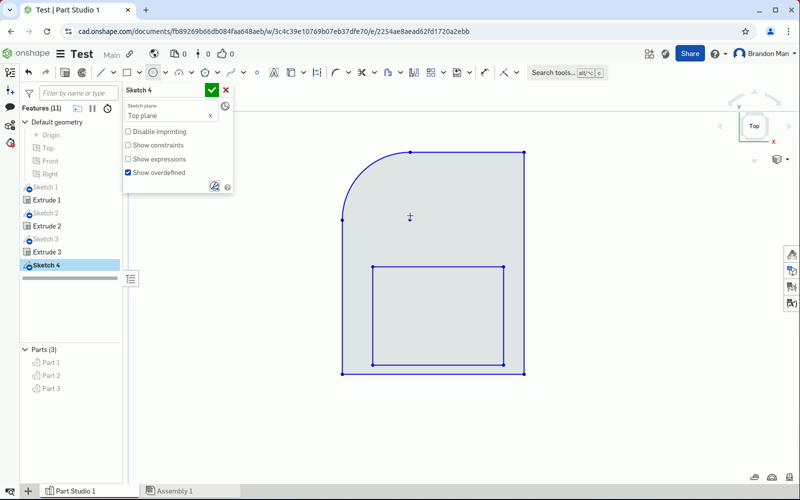
scroll(6)
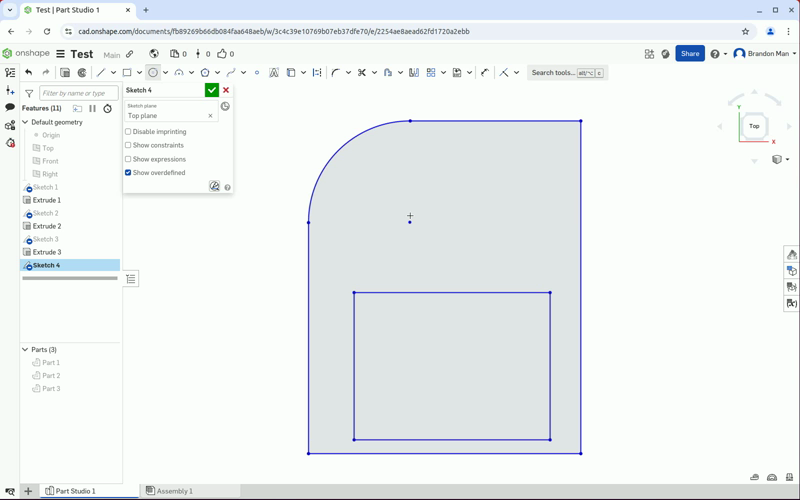
scroll(6)
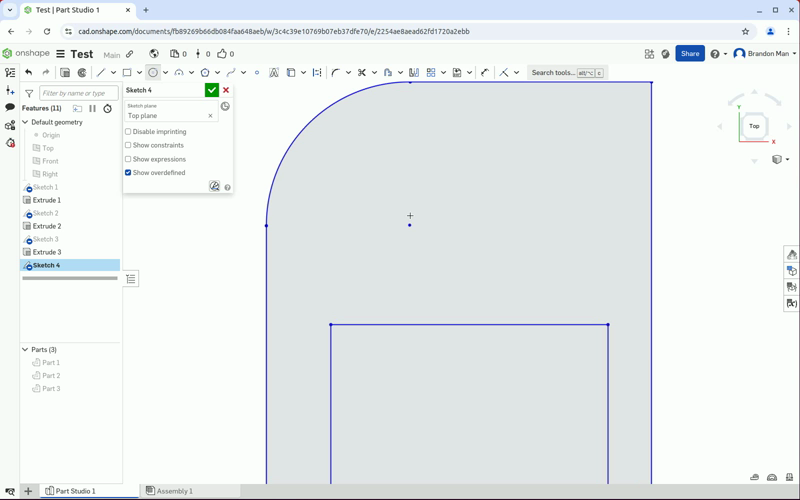
scroll(6)
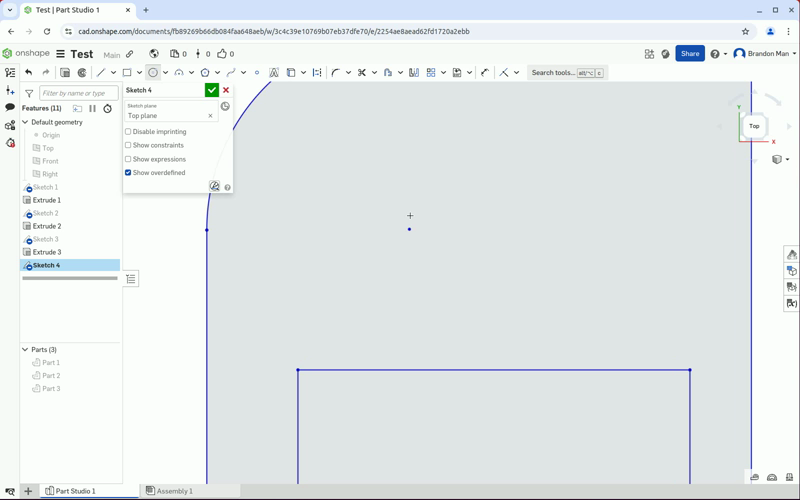
scroll(6)
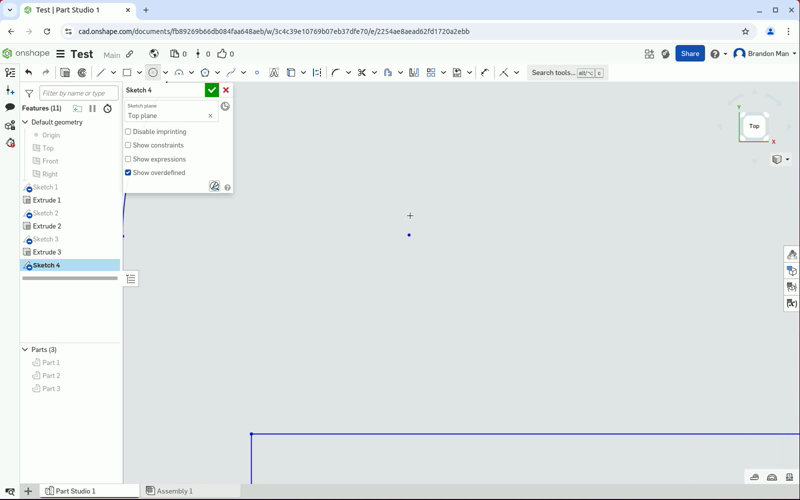
scroll(6)
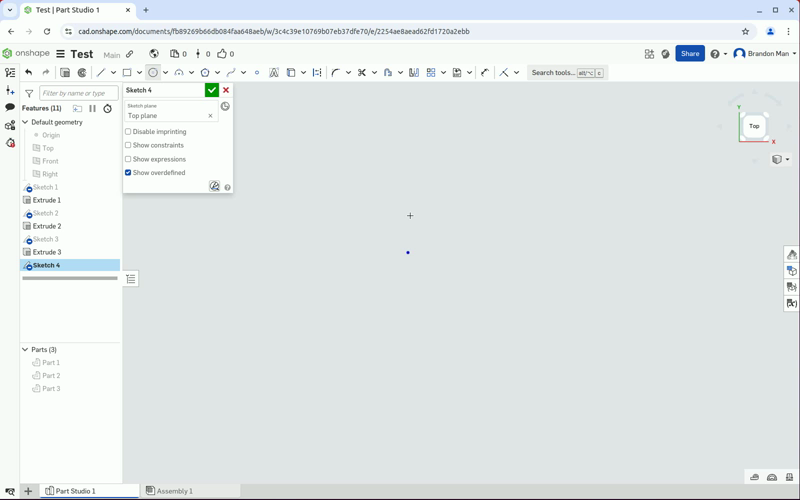
click(410, 215)
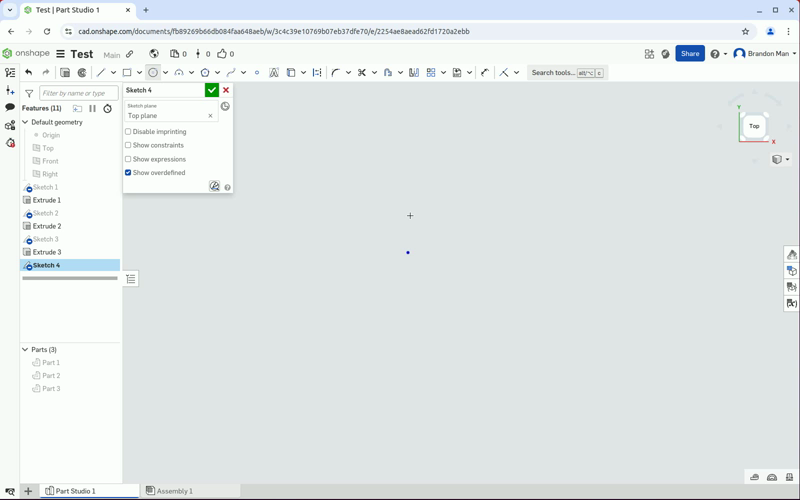
scroll(-6)
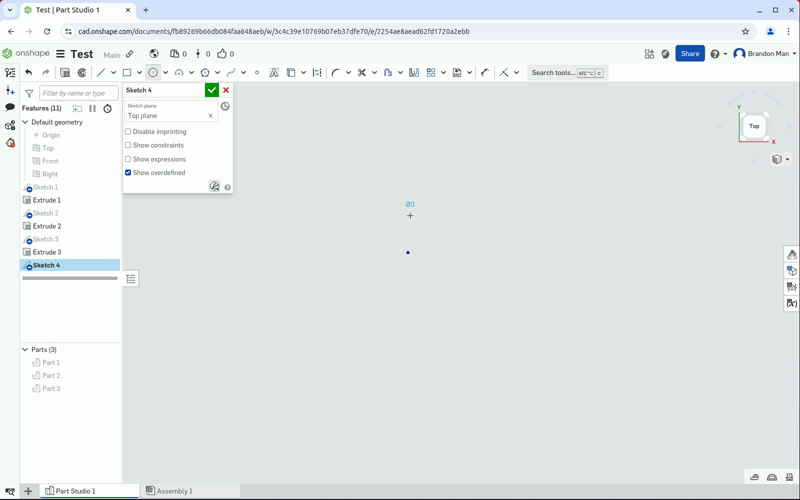
scroll(-6)
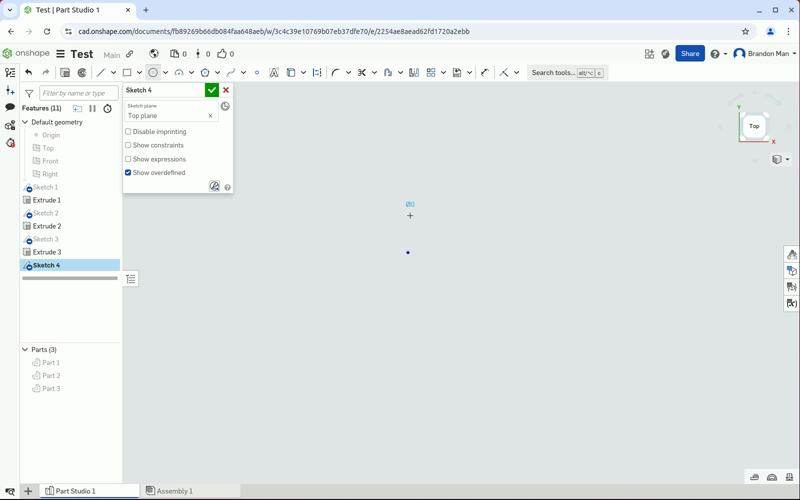
scroll(-6)
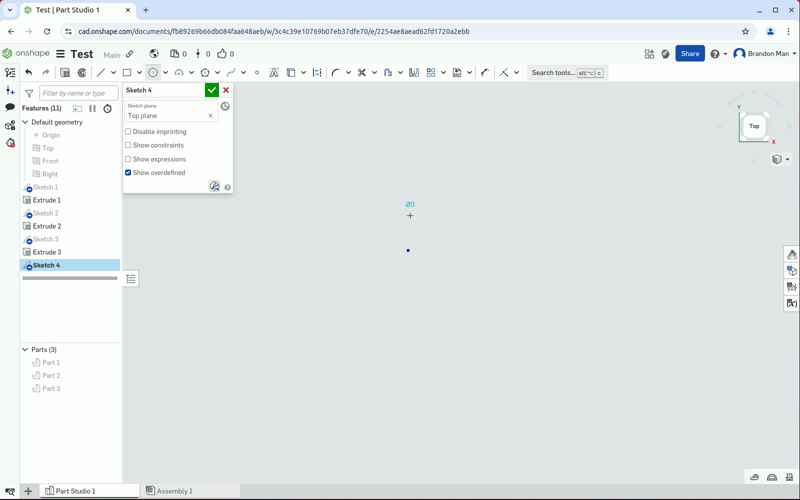
scroll(-6)
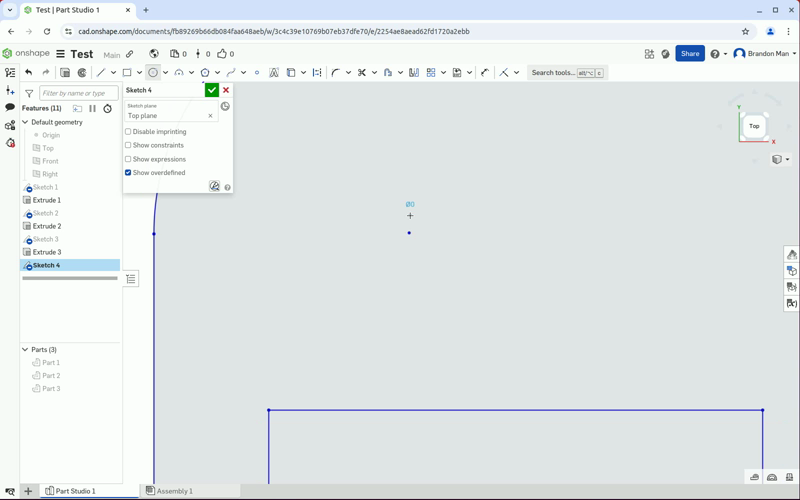
scroll(-6)
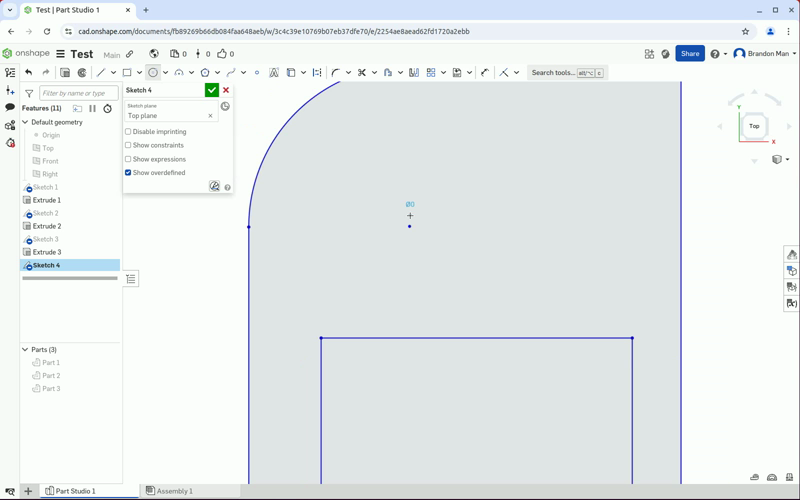
scroll(-6)
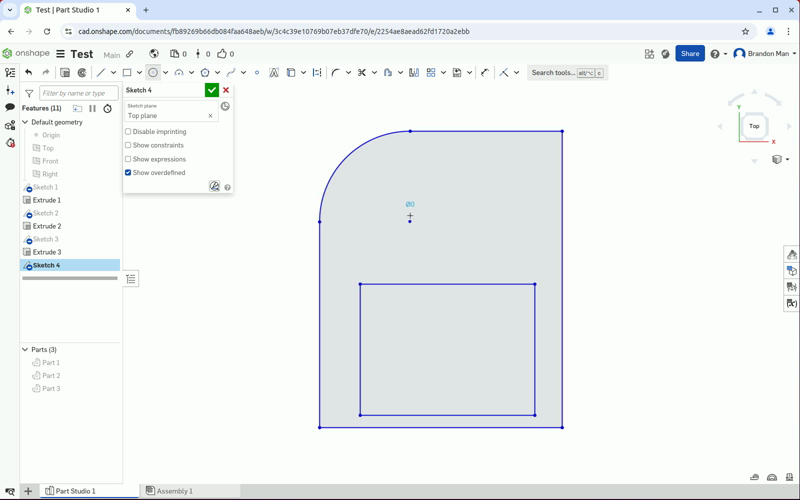
scroll(-6)
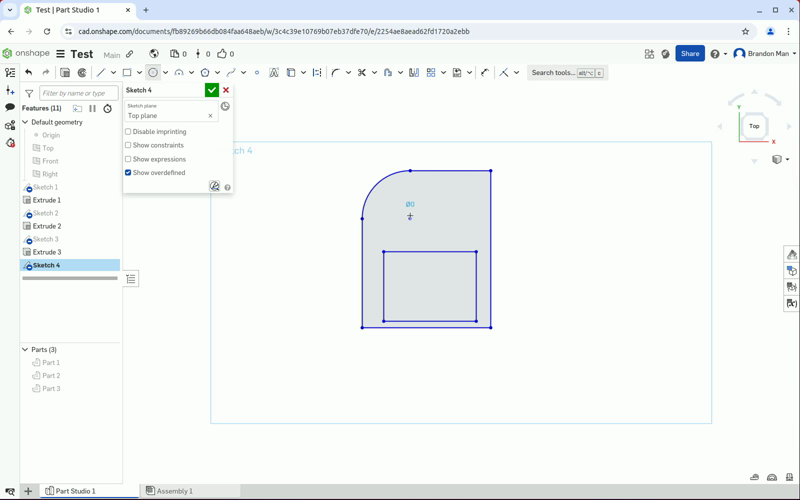
key_up(shift)
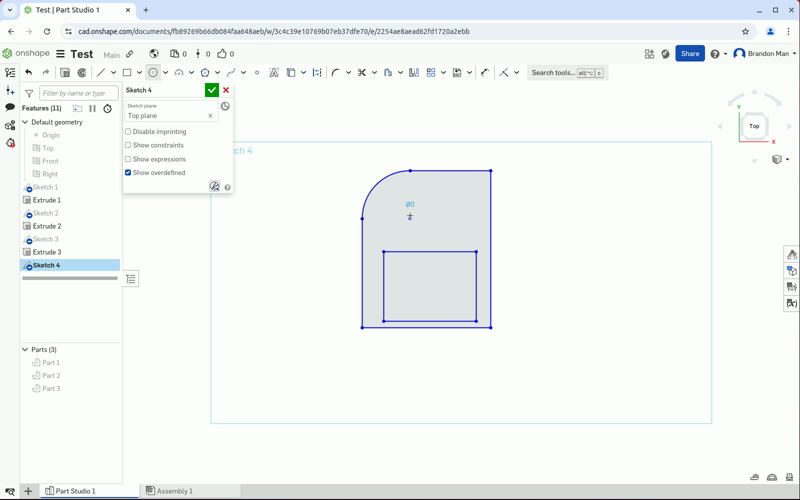
mouse_move(431, 215)
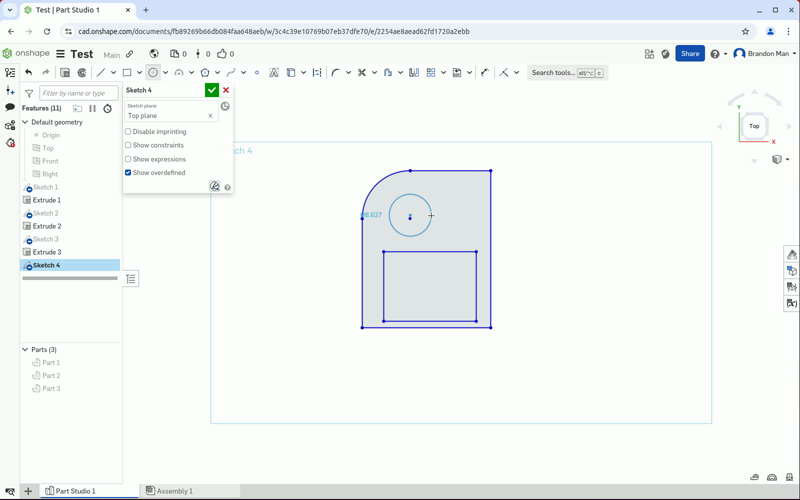
click(431, 215)
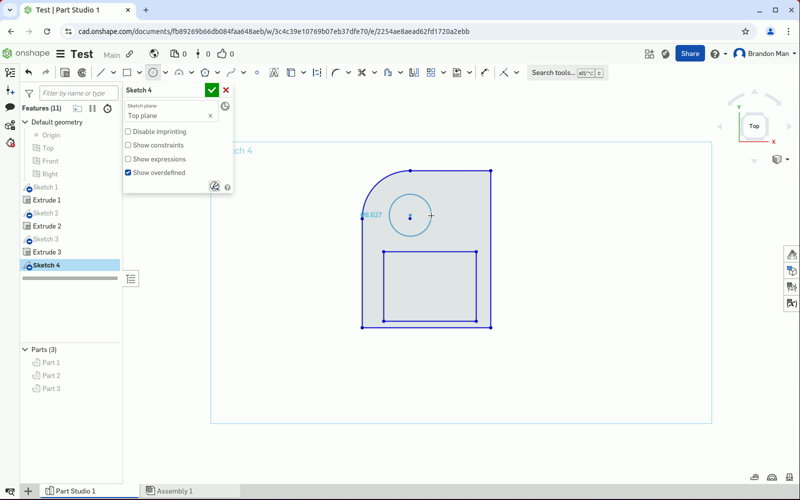
key(esc)
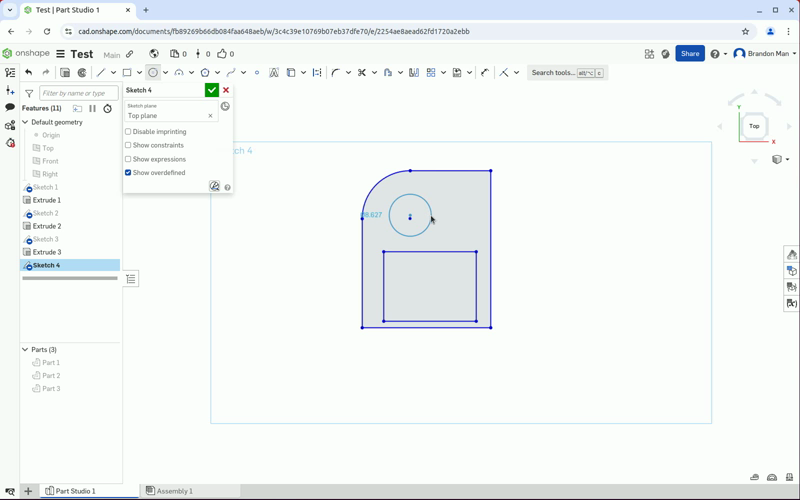
key(l)
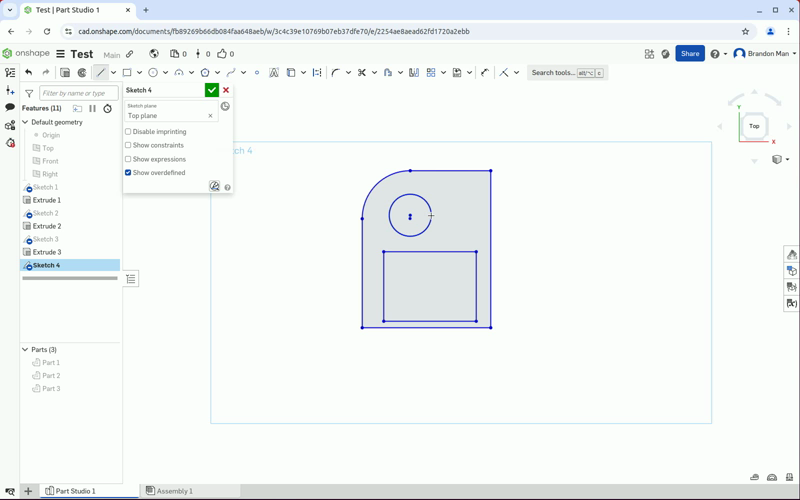
key_down(shift)
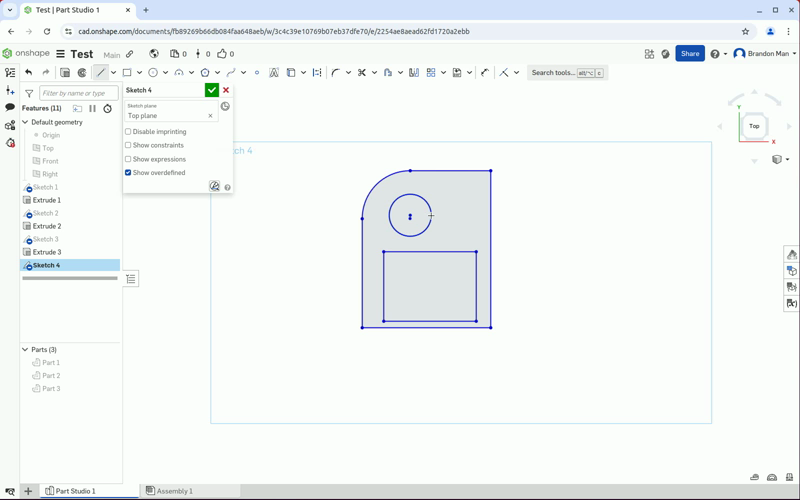
mouse_move(461, 233)
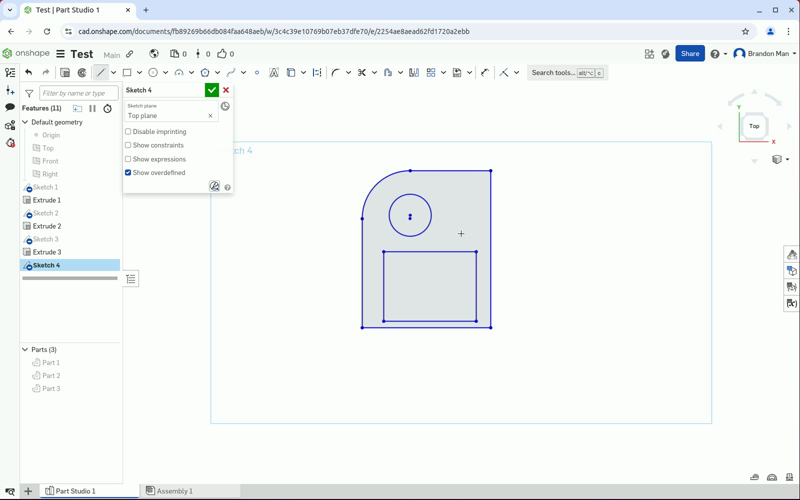
click(461, 233)
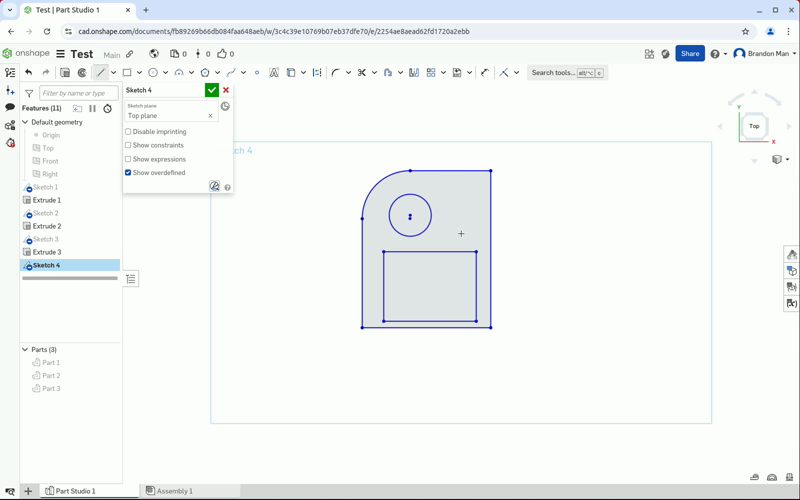
key_up(shift)
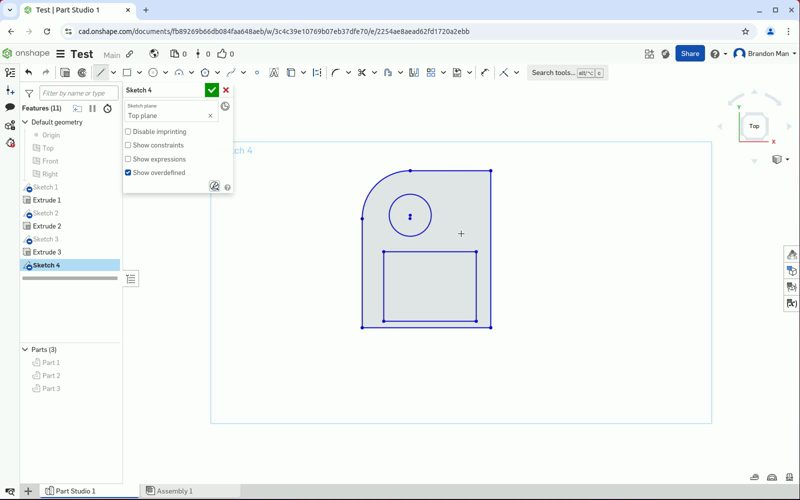
key_down(shift)
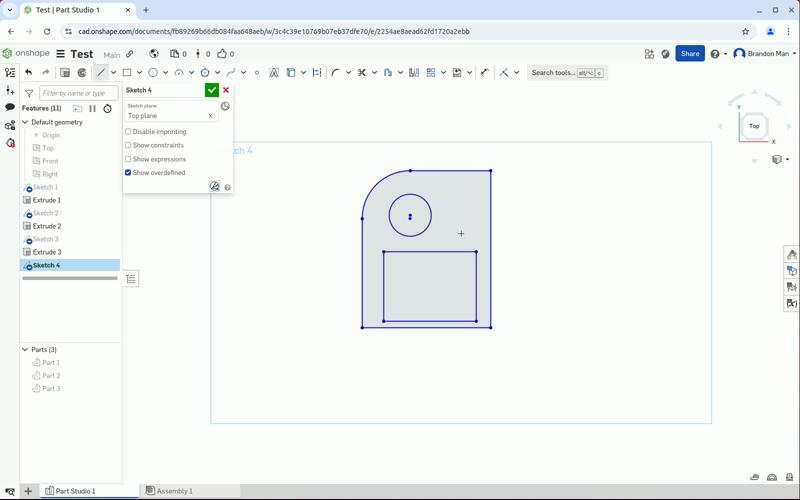
mouse_move(491, 233)
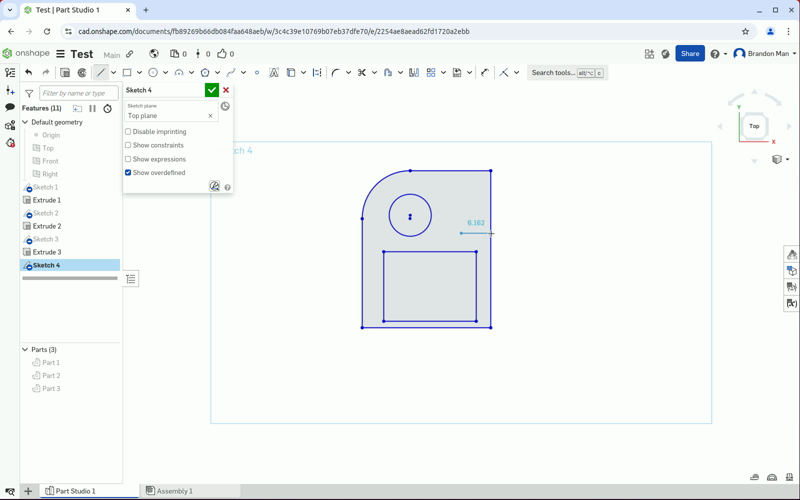
mouse_move(476, 233)
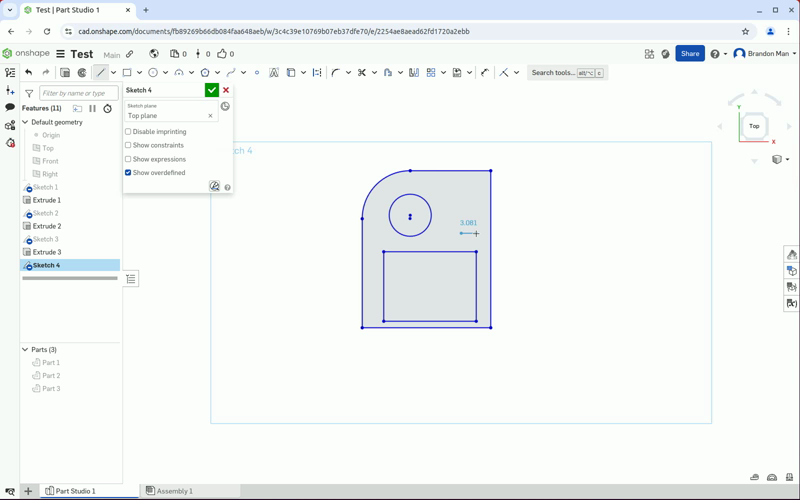
click(476, 233)
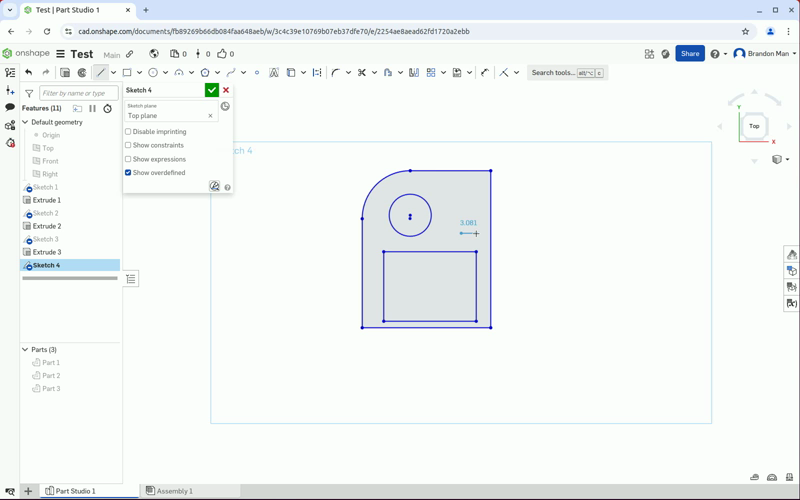
key_up(shift)
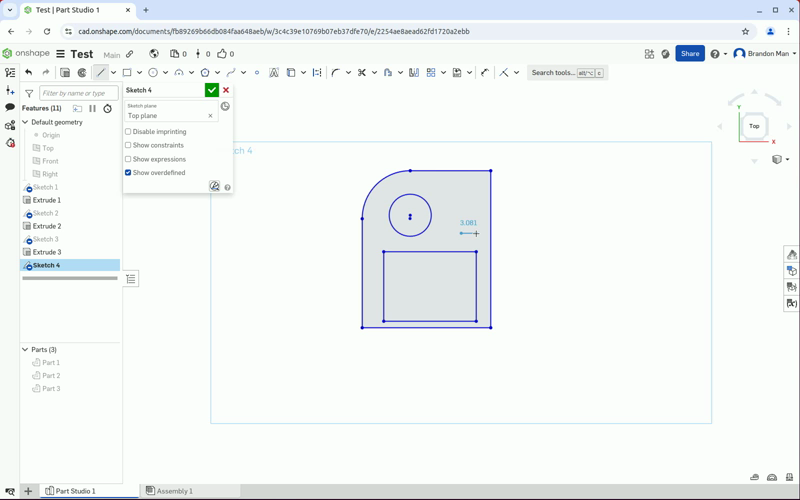
key_down(shift)
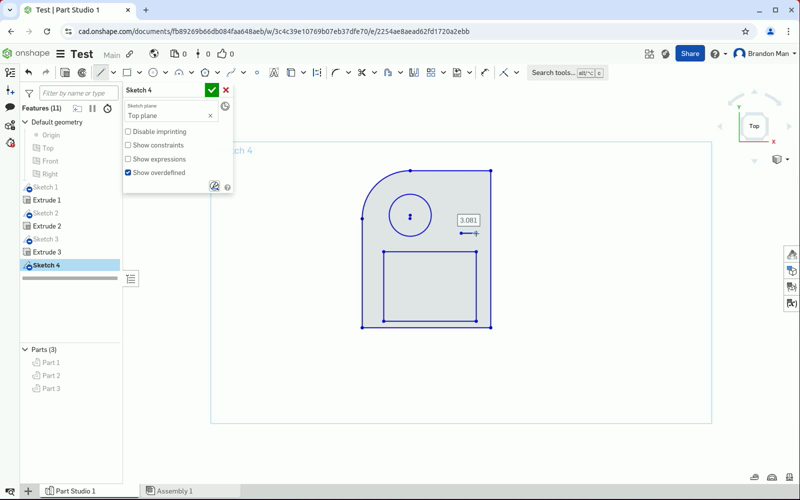
mouse_move(506, 233)
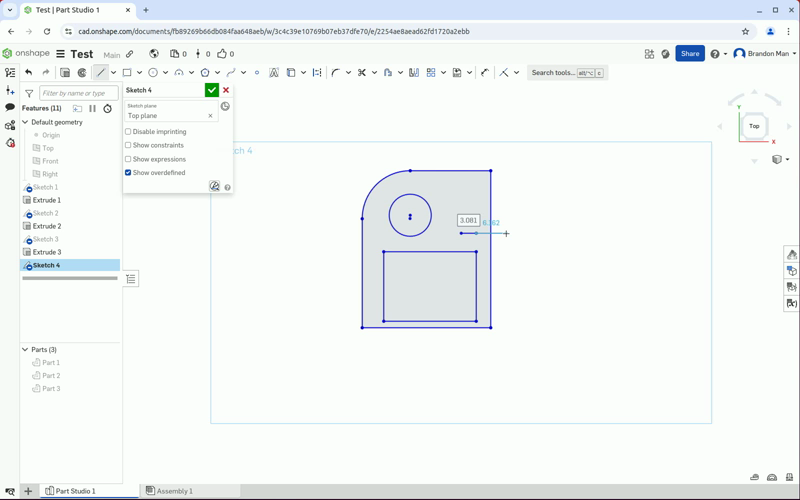
mouse_move(476, 179)
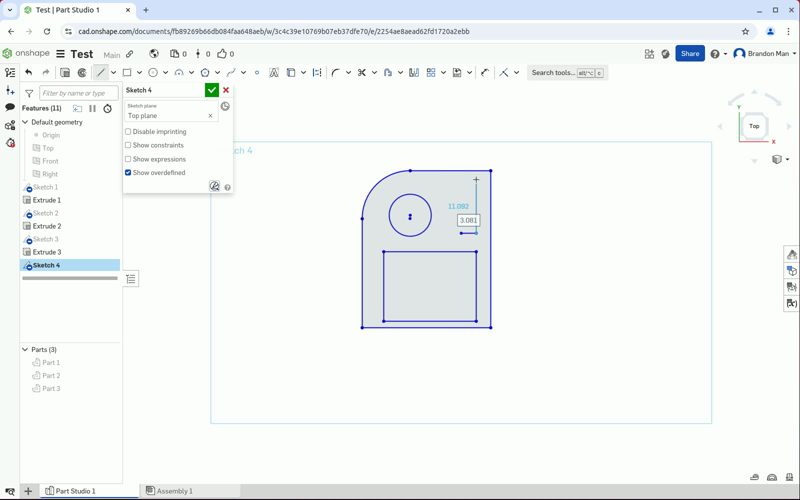
click(476, 179)
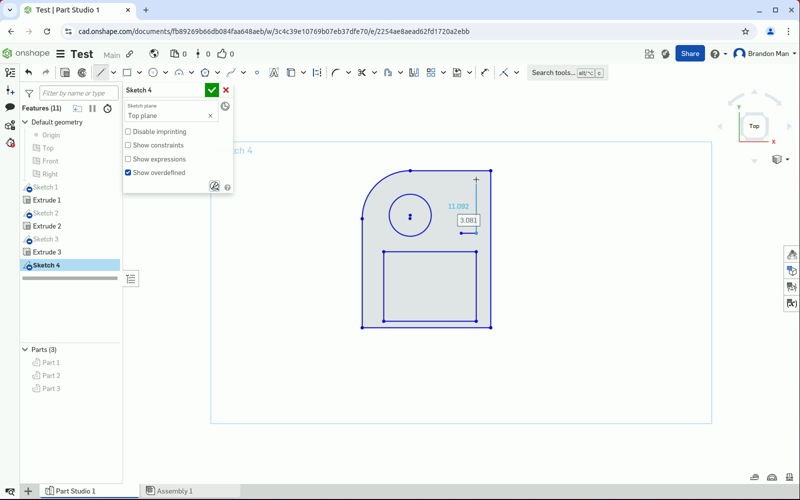
key_up(shift)
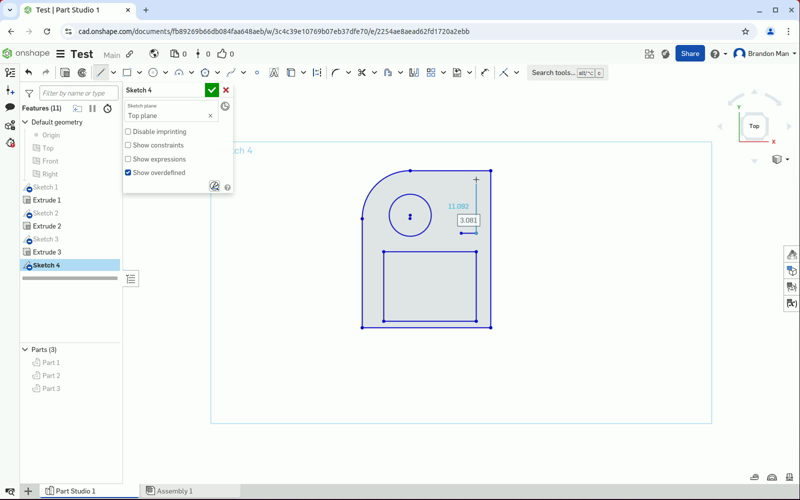
key_down(shift)
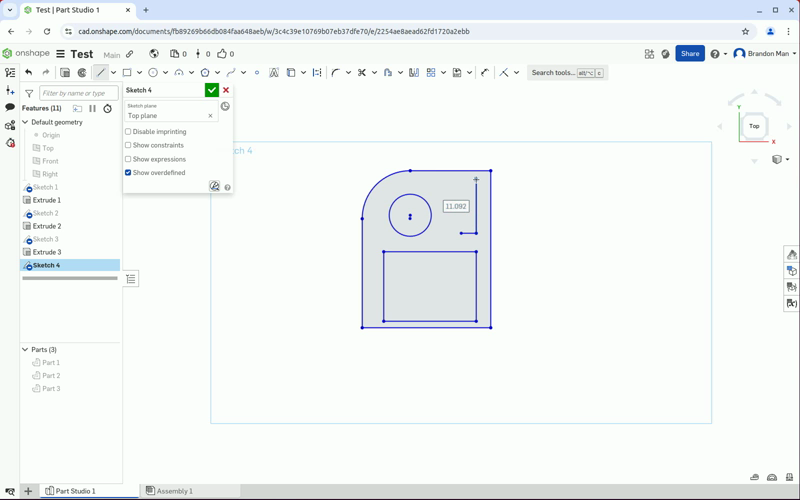
mouse_move(506, 179)
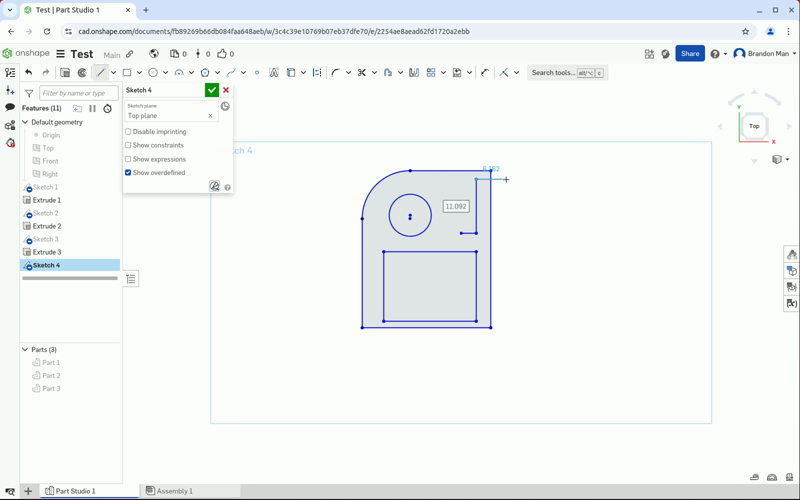
mouse_move(461, 179)
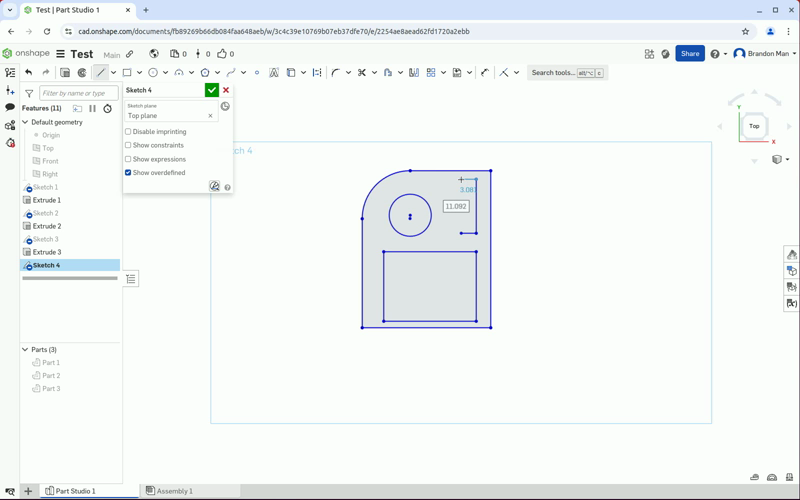
click(461, 179)
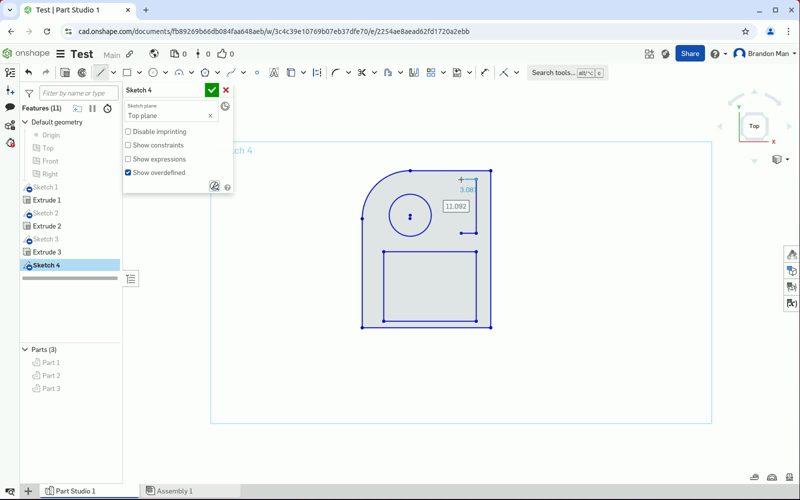
key_up(shift)
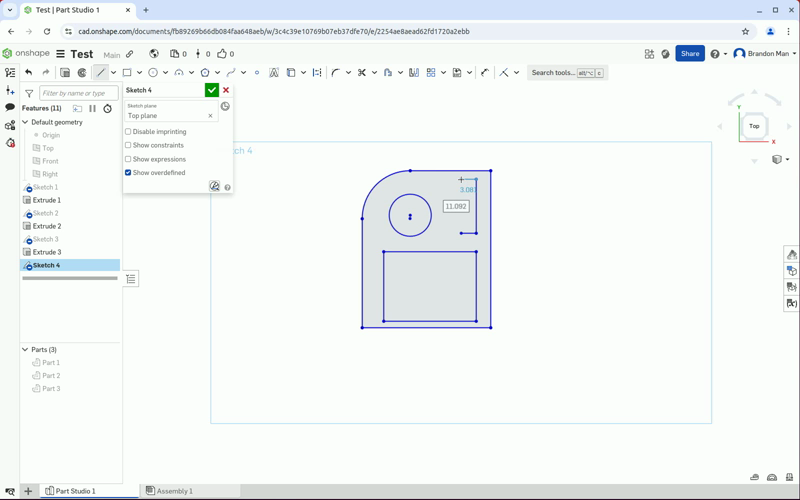
mouse_move(491, 179)
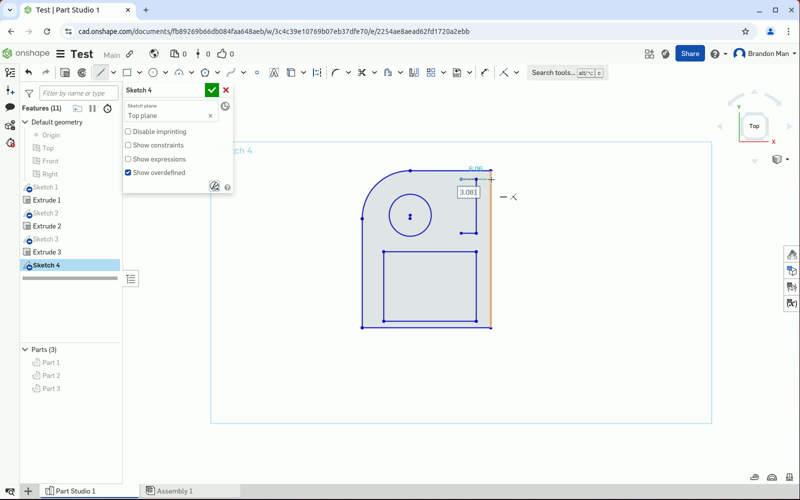
key_down(shift)
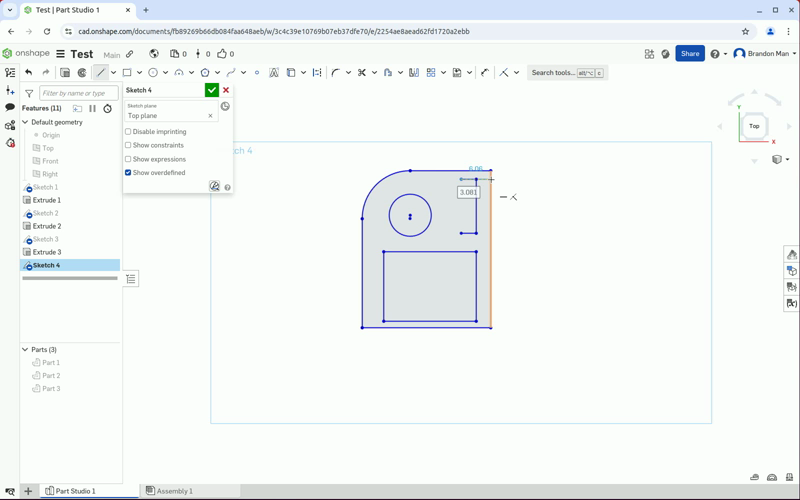
mouse_move(461, 233)
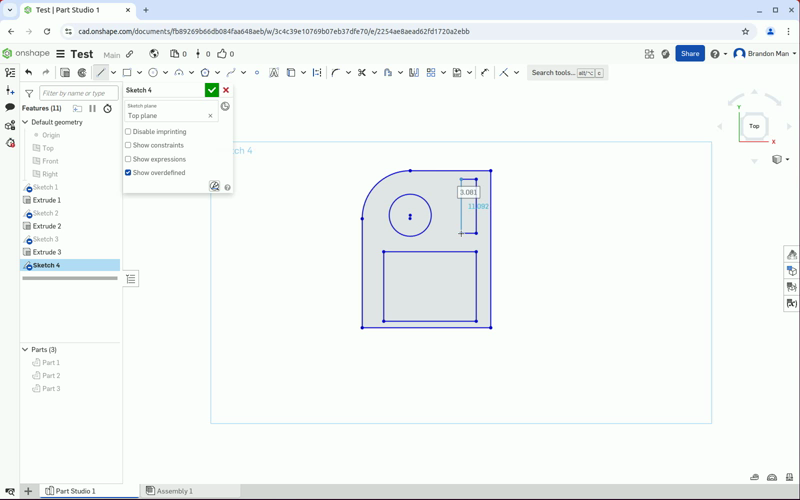
key_up(shift)
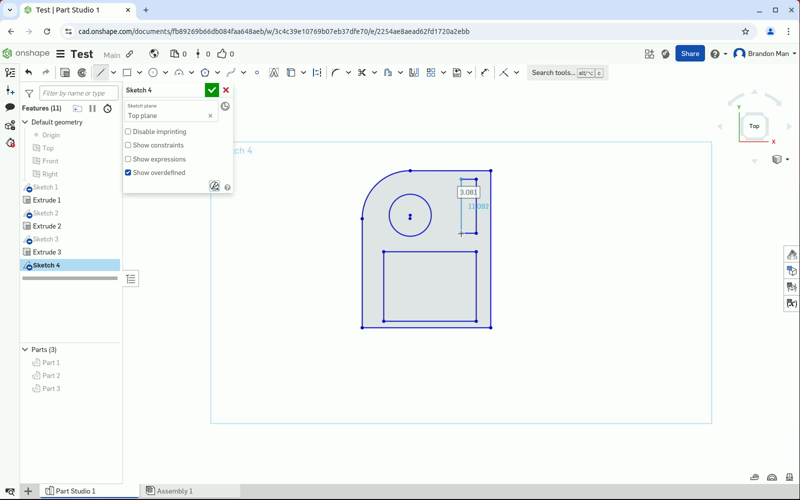
click(461, 233)
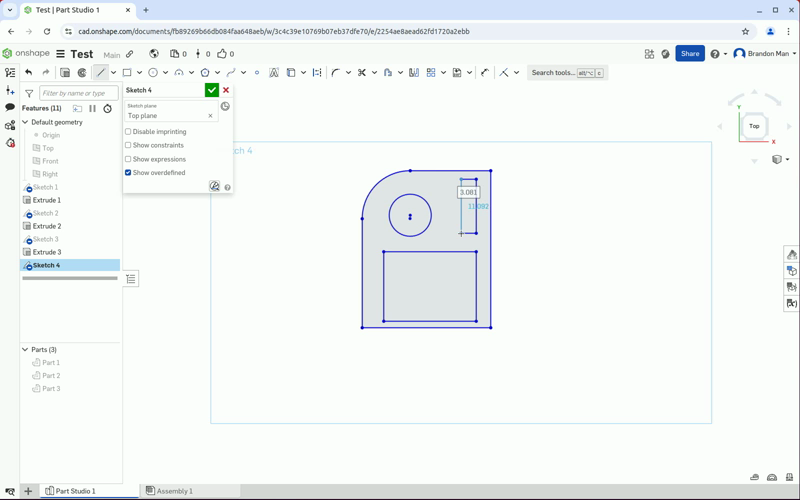
key(esc)
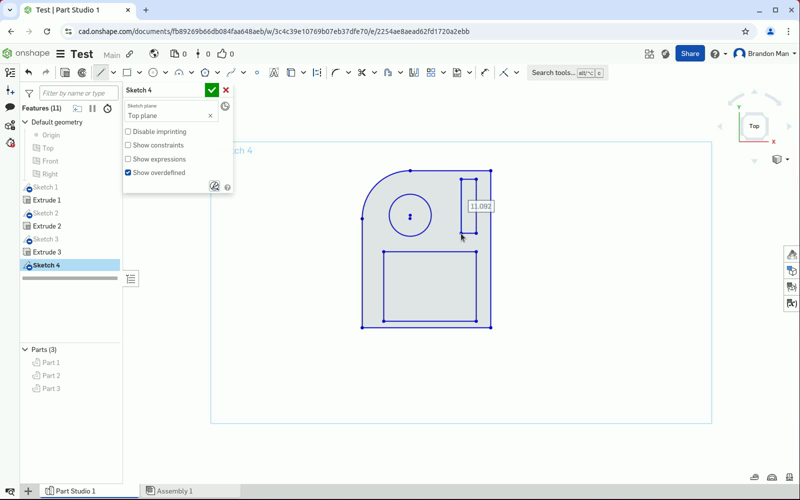
mouse_move(413, 179)
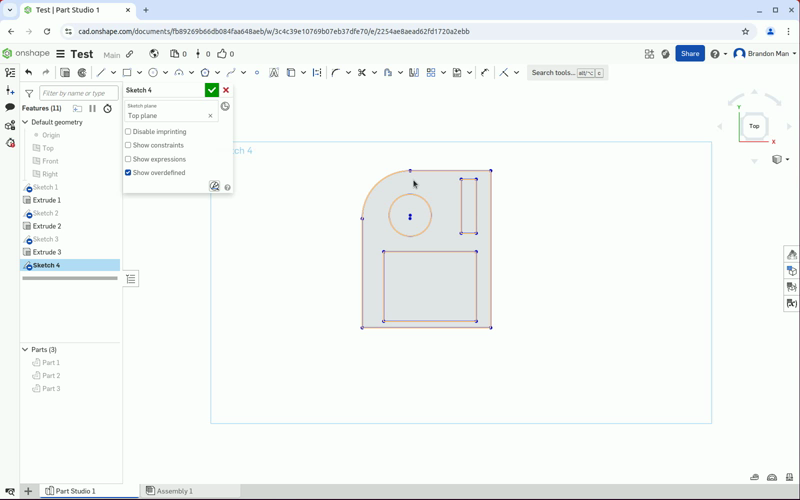
click(413, 179)
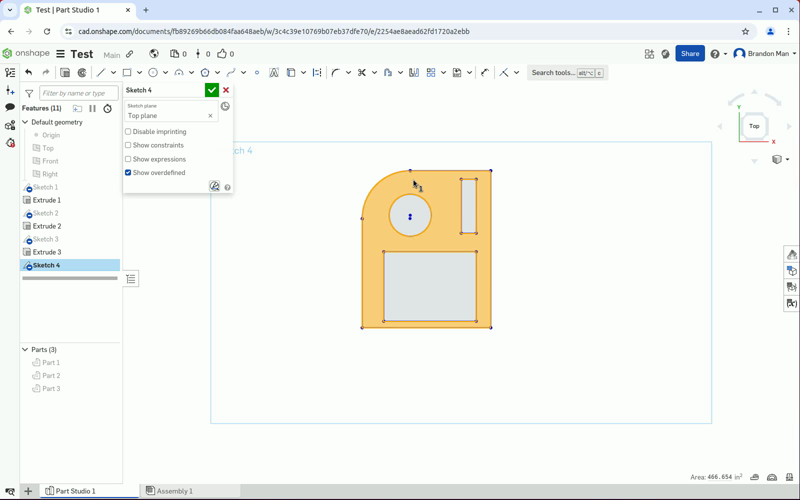
mouse_move(73, 352)
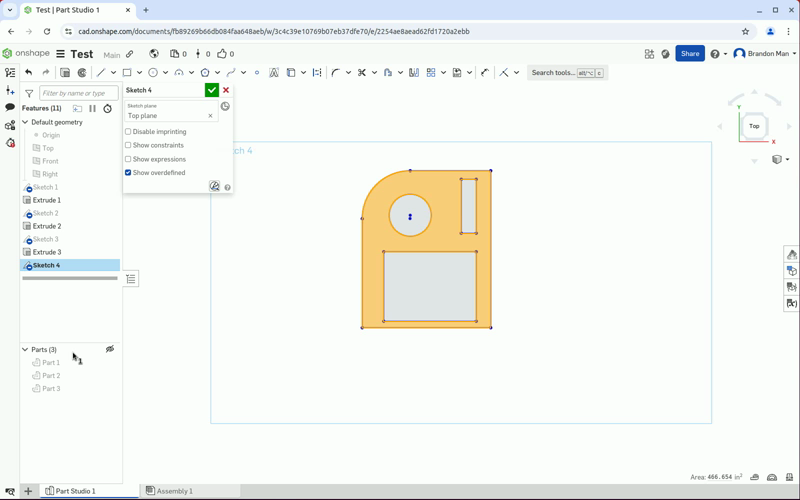
key(shift+y)
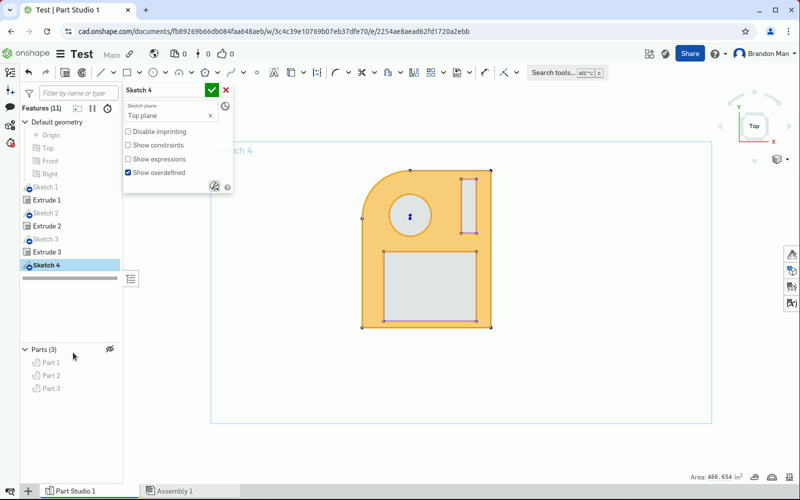
key(shift+e)
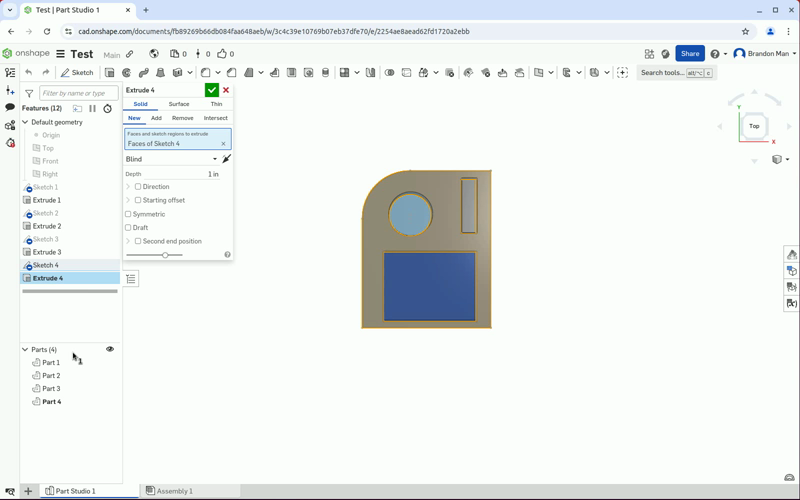
mouse_move(143, 106)
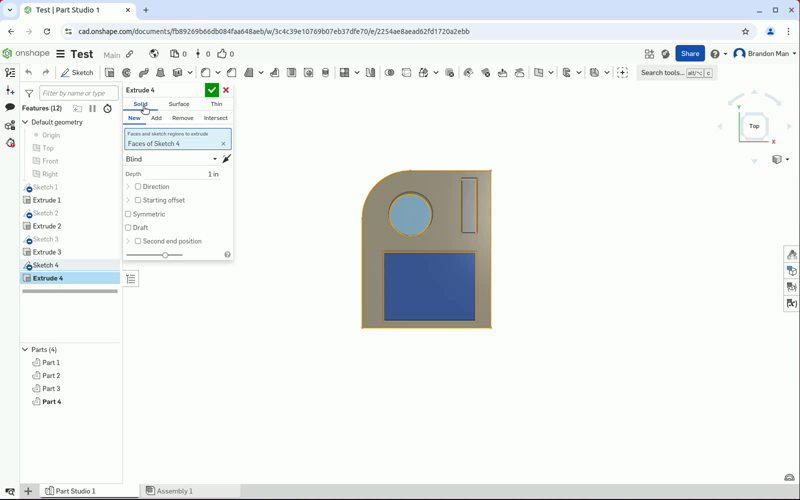
click(143, 106)
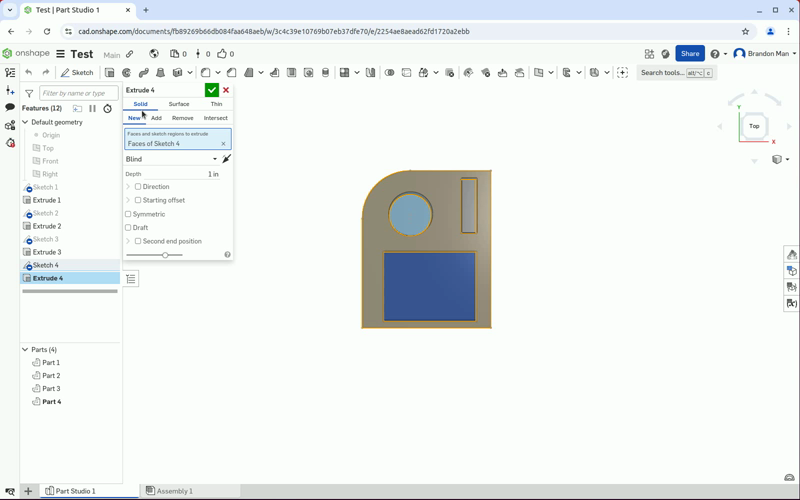
mouse_move(137, 120)
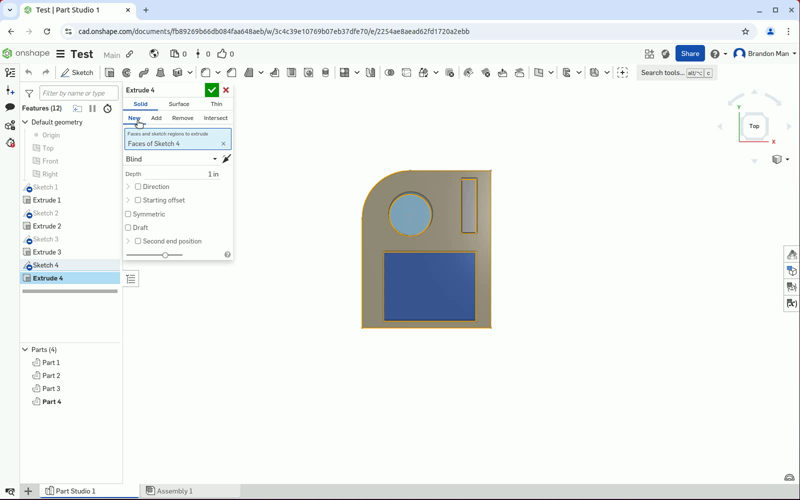
click(137, 120)
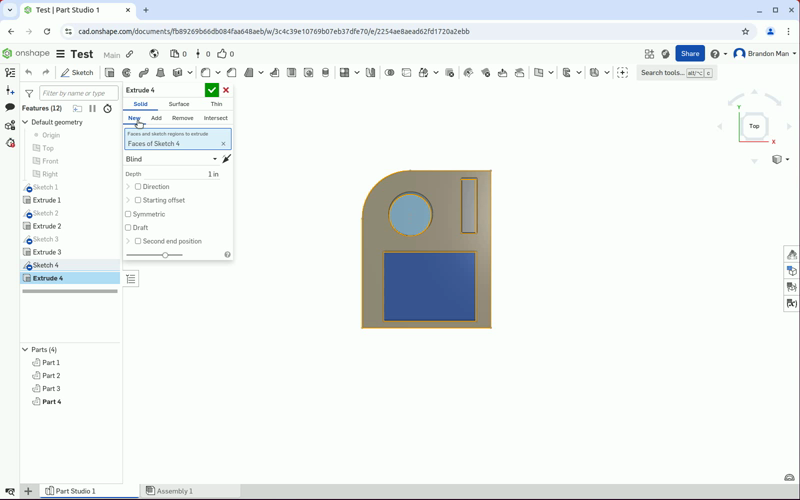
key(tab, 4)
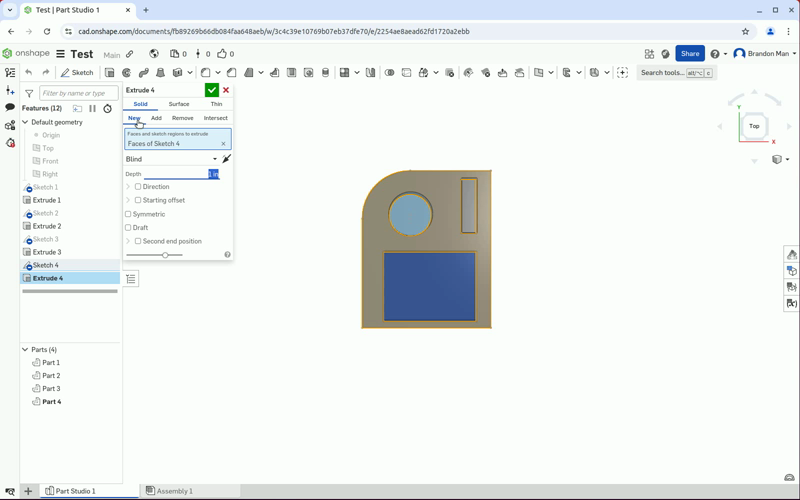
text(0.481)
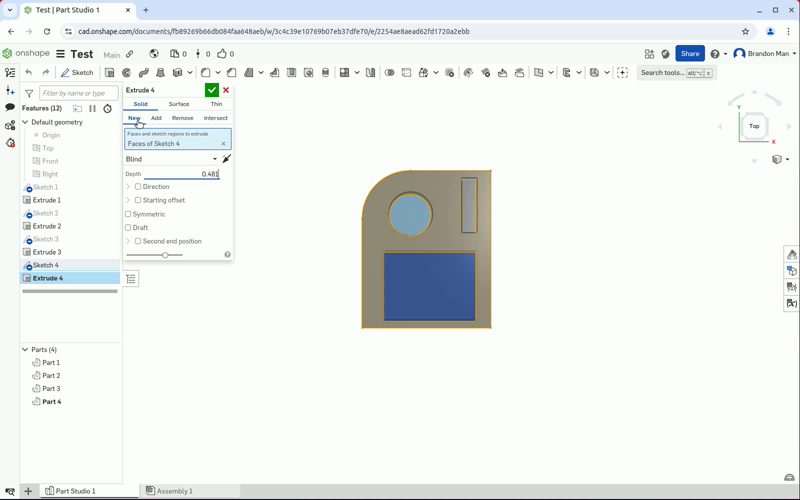
key(enter)
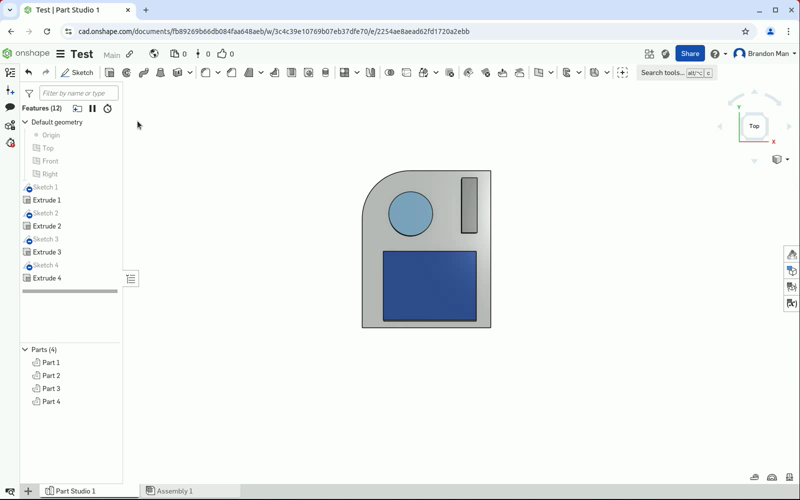
key(shift+h)
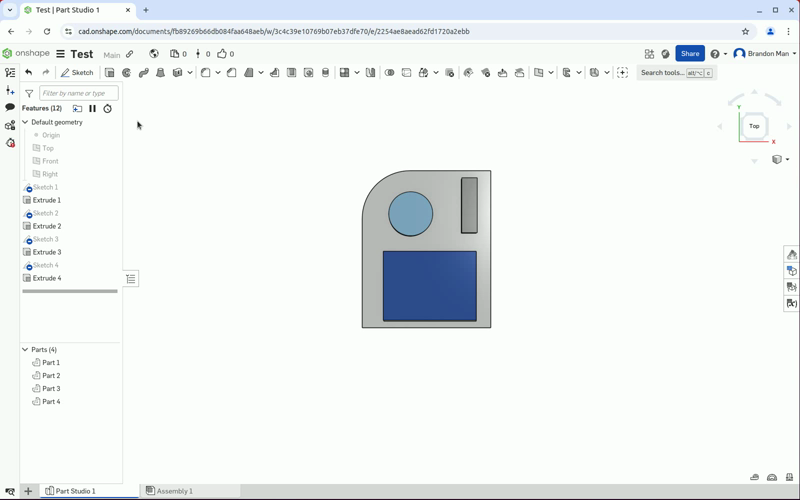
key(shift+h)
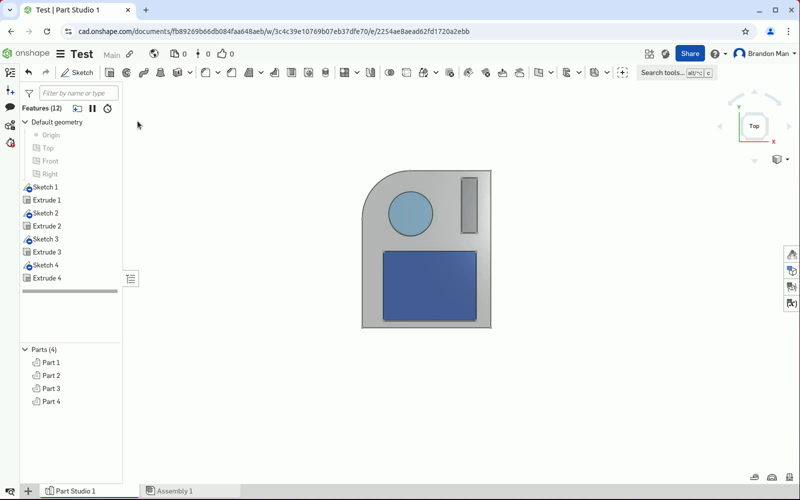
key(shift+7)
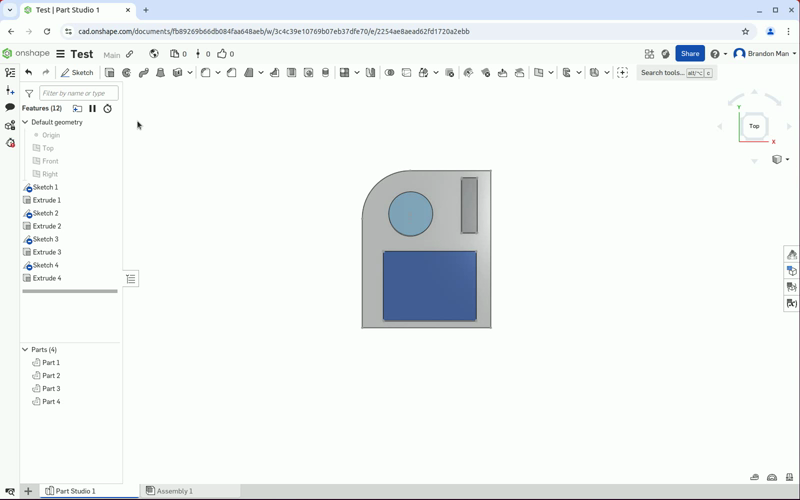
key(up, 3)
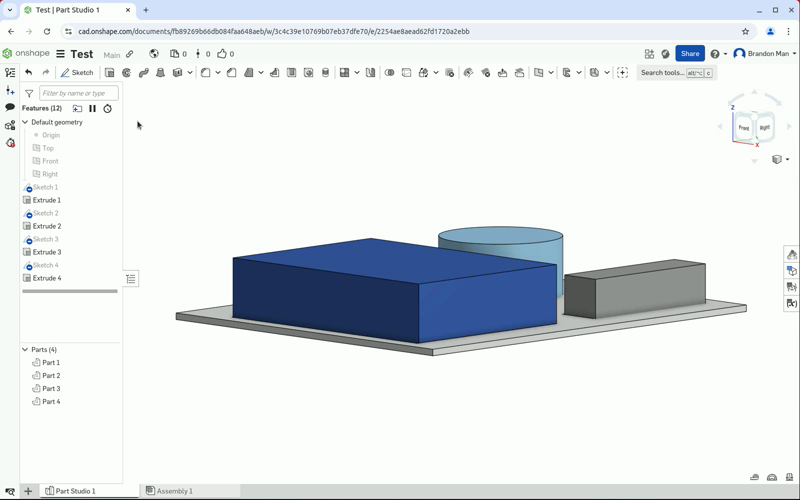
key(left, 3)
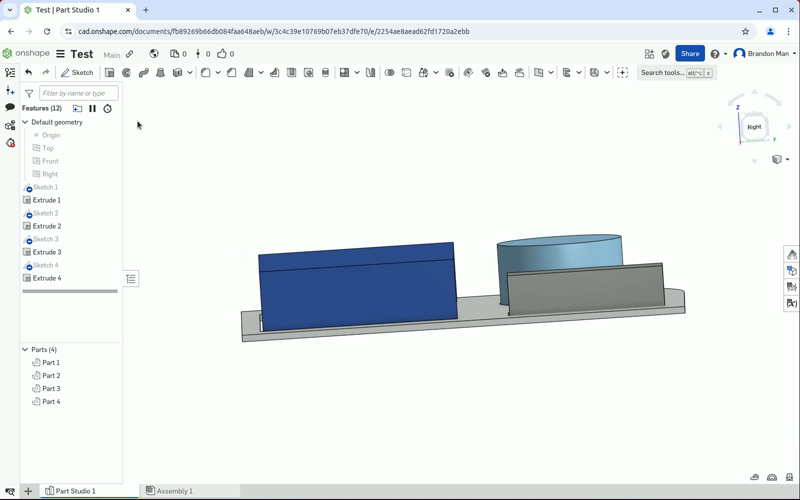
key(right, 3)
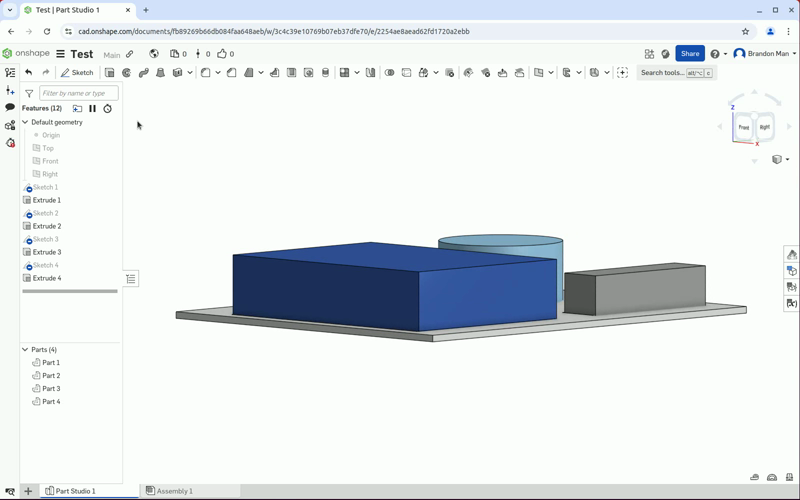
key(down, 3)
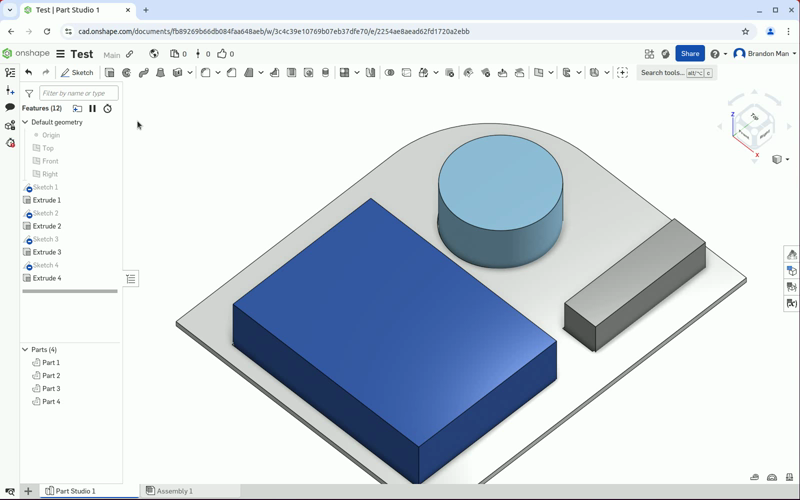
mouse_move(73, 189)
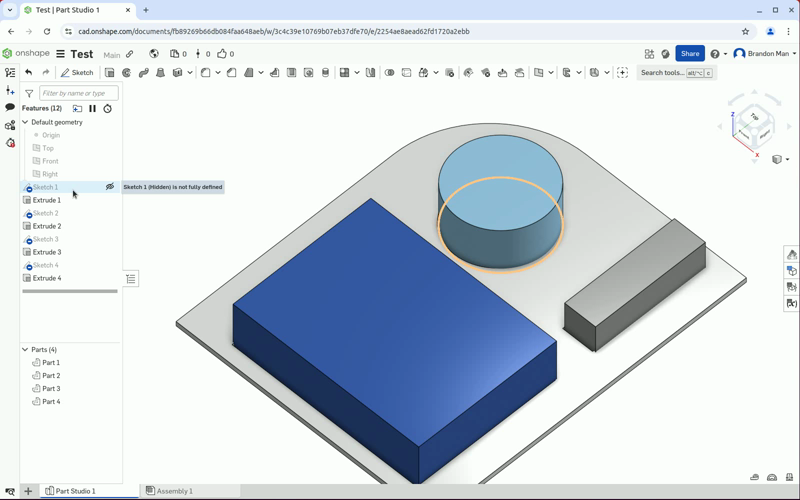
click(73, 189)